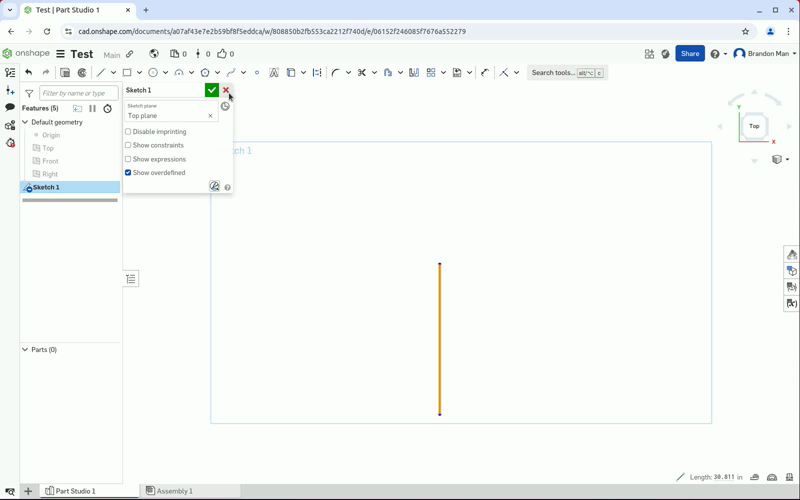
key(shift+h)
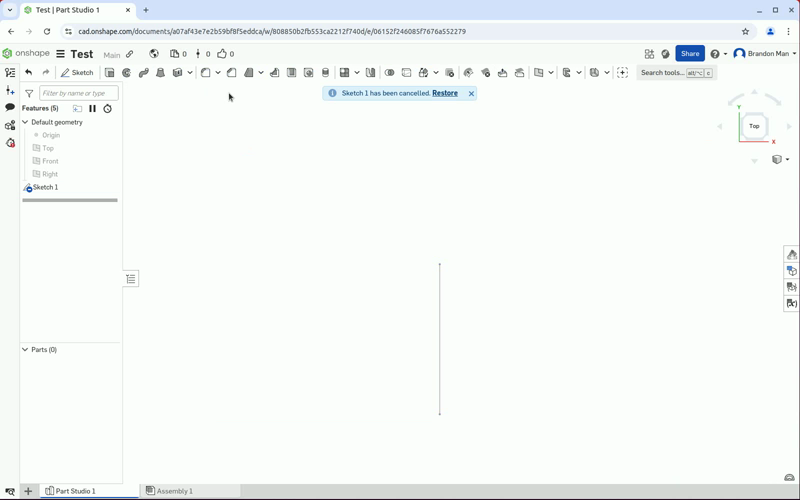
key(shift+s)
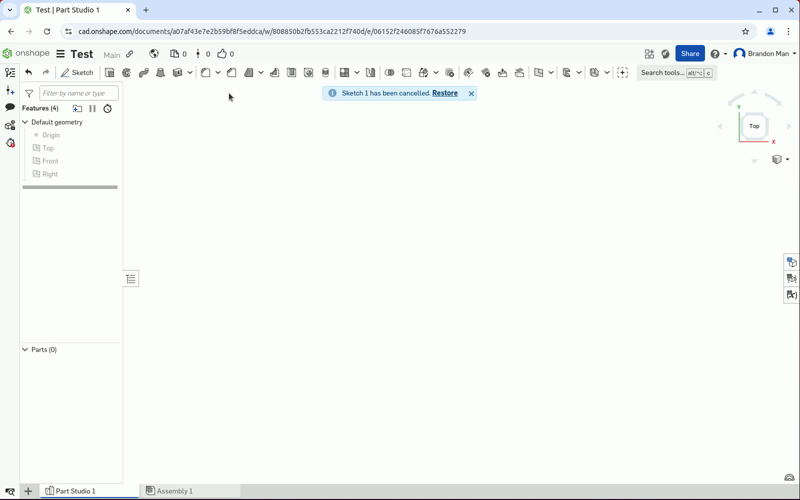
mouse_move(73, 150)
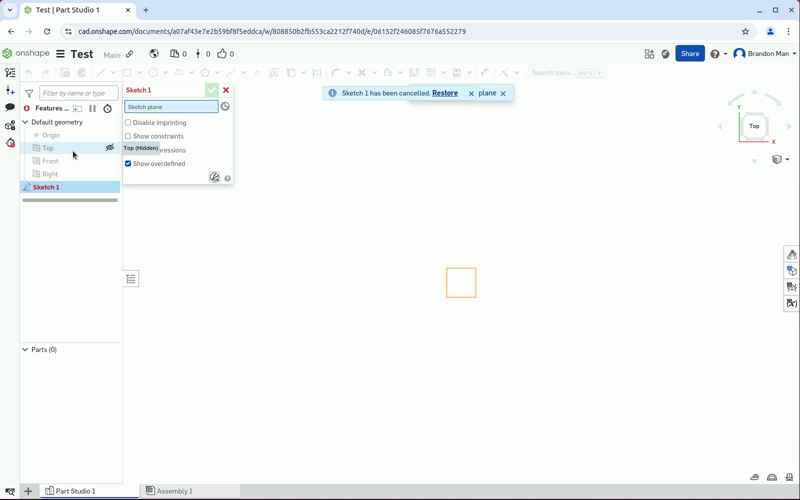
click(73, 150)
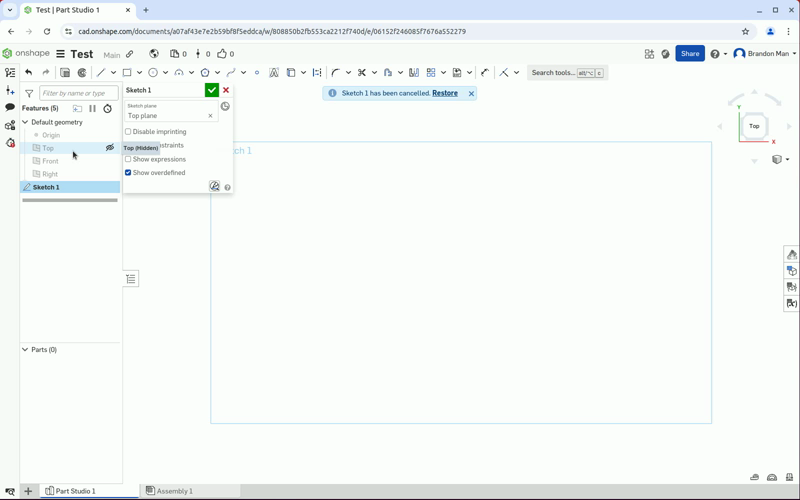
mouse_move(73, 352)
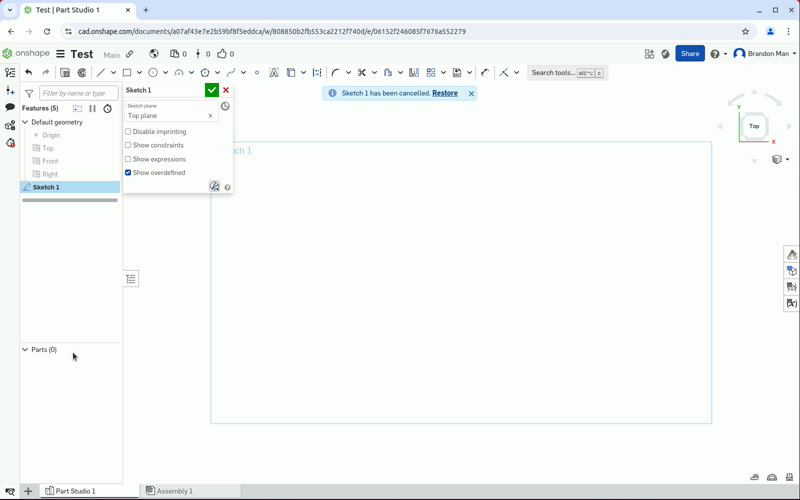
key(y)
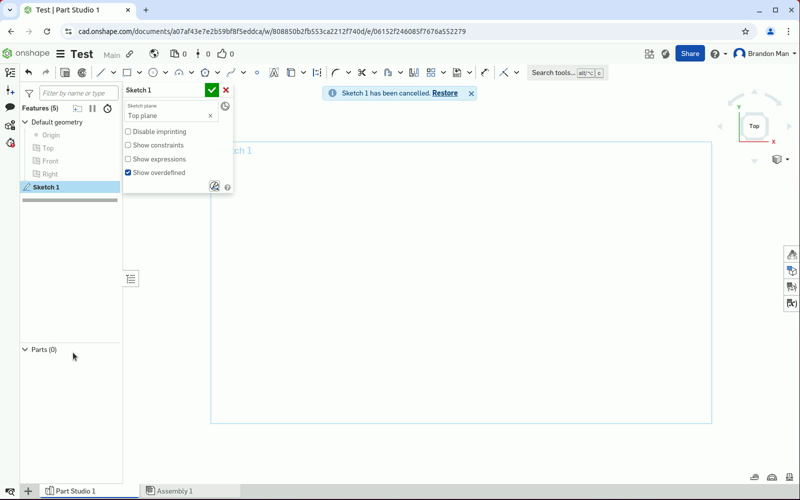
key(l)
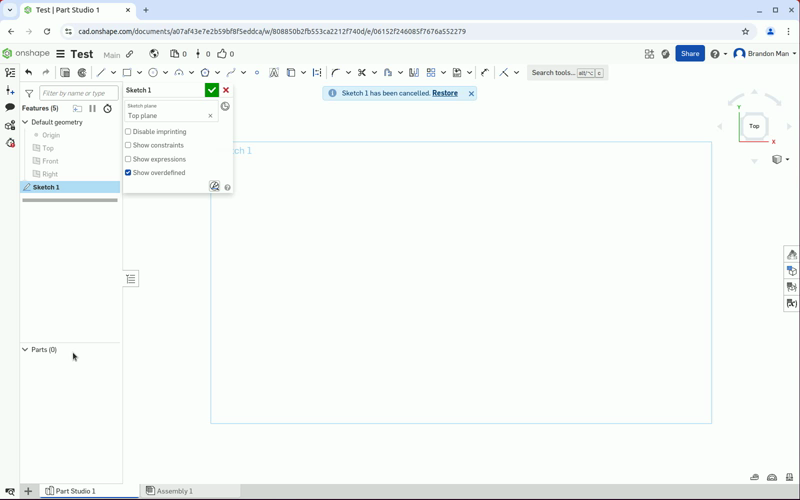
key_down(shift)
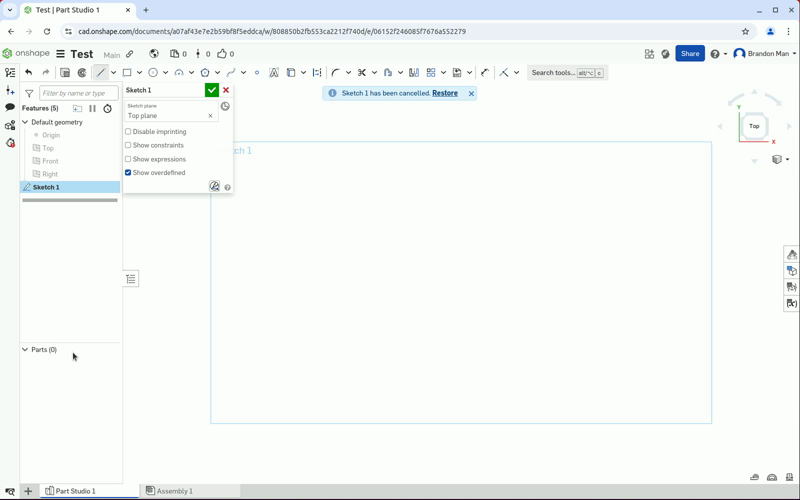
mouse_move(424, 271)
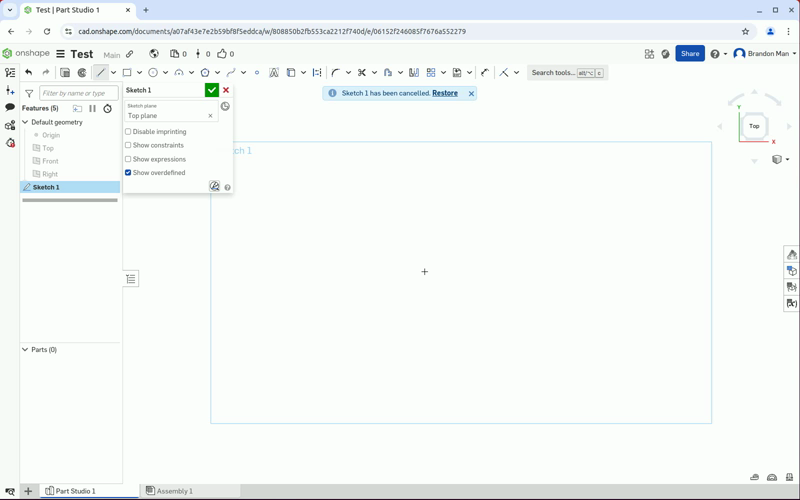
click(424, 271)
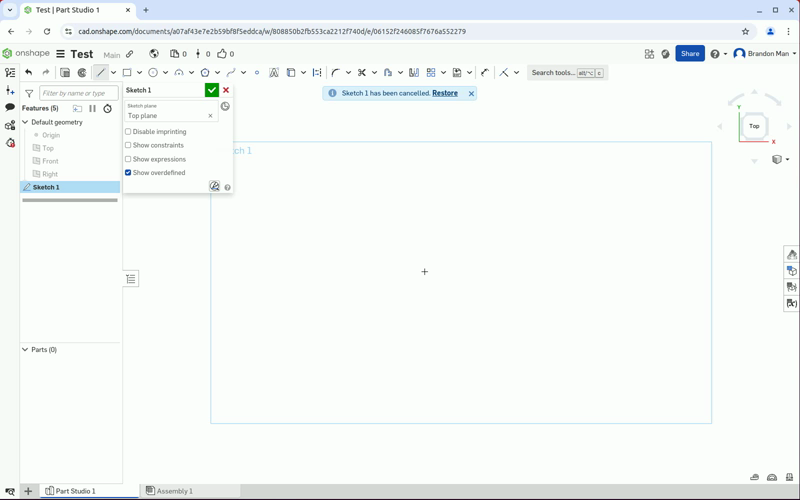
key_up(shift)
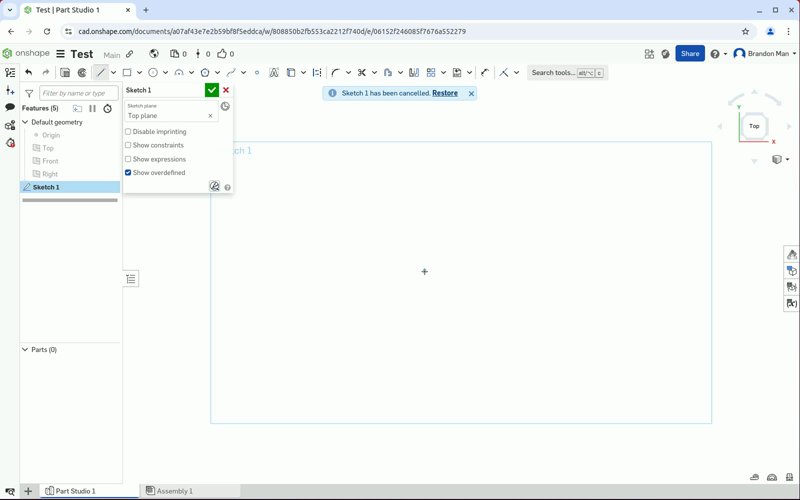
key_down(shift)
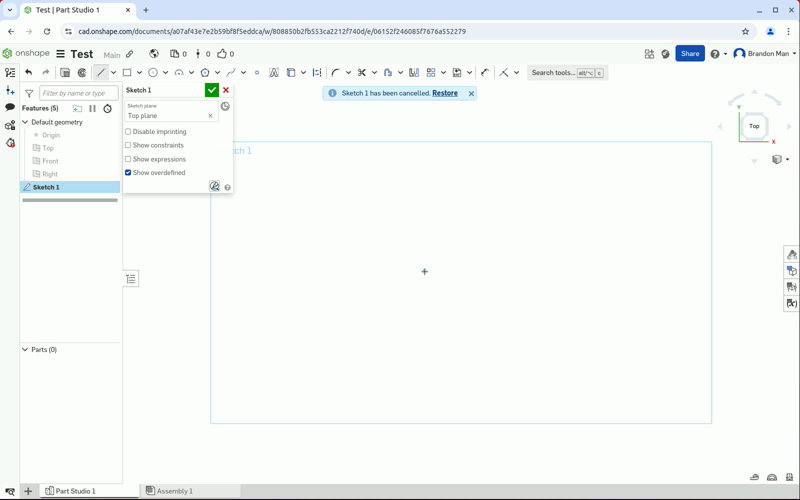
mouse_move(516, 271)
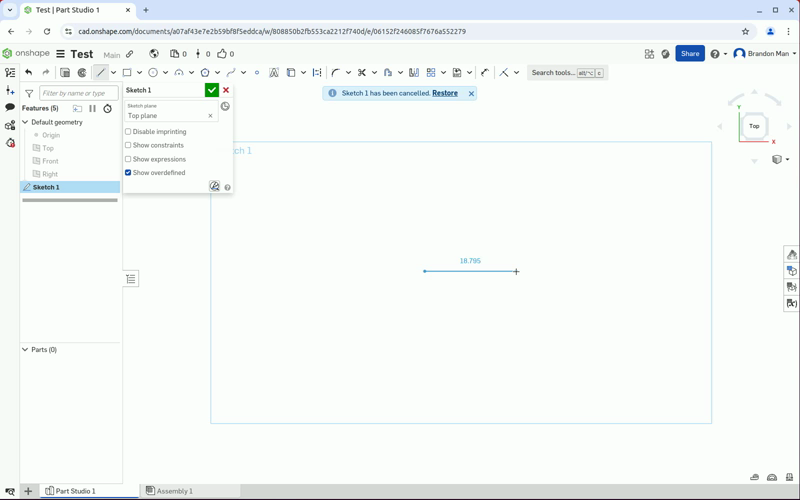
click(516, 271)
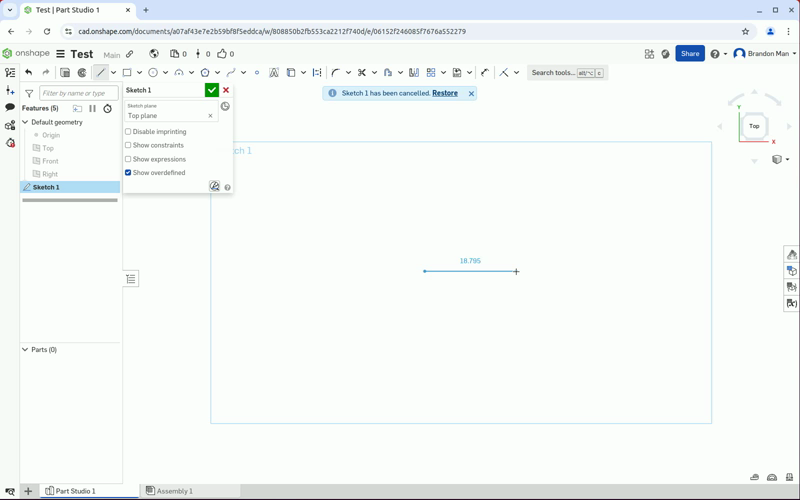
key_up(shift)
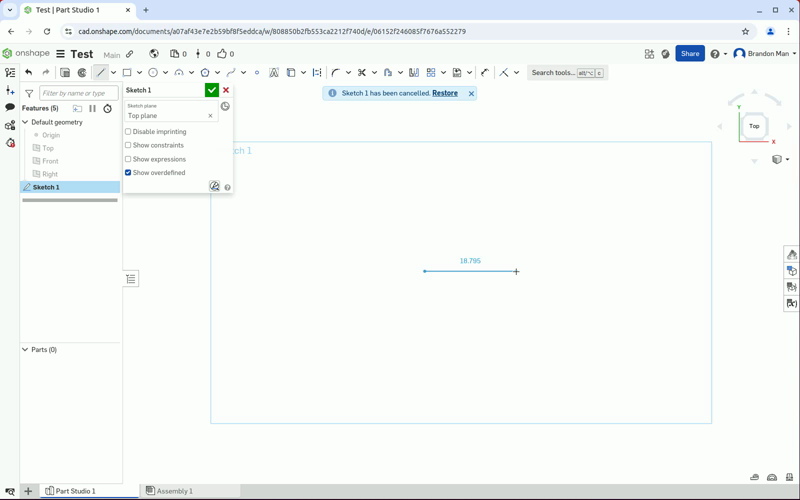
key_down(shift)
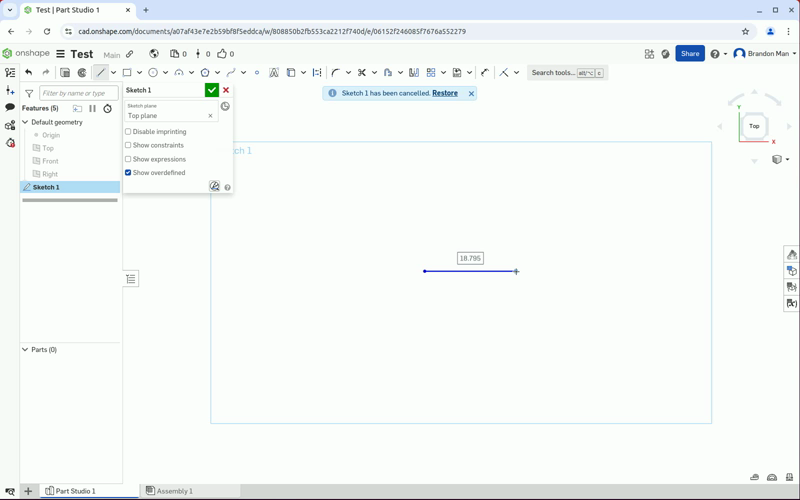
mouse_move(516, 188)
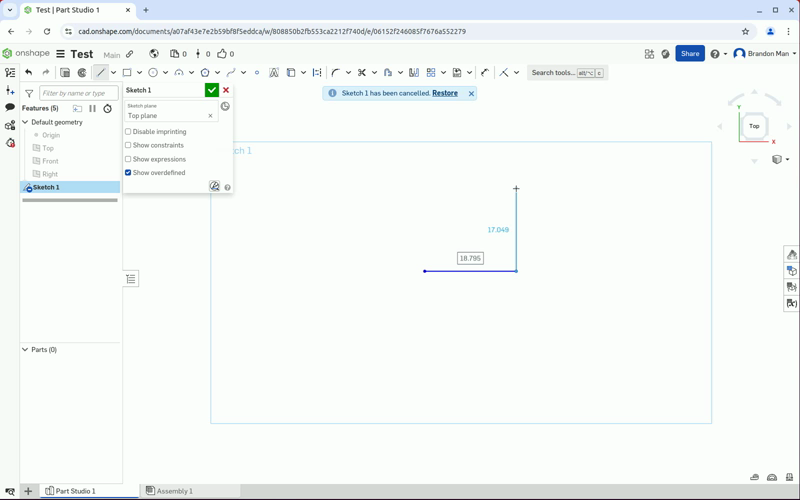
click(516, 188)
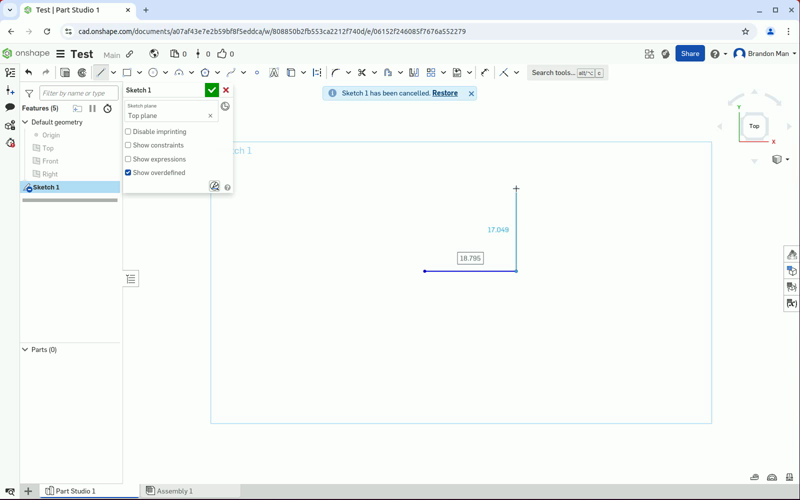
key_up(shift)
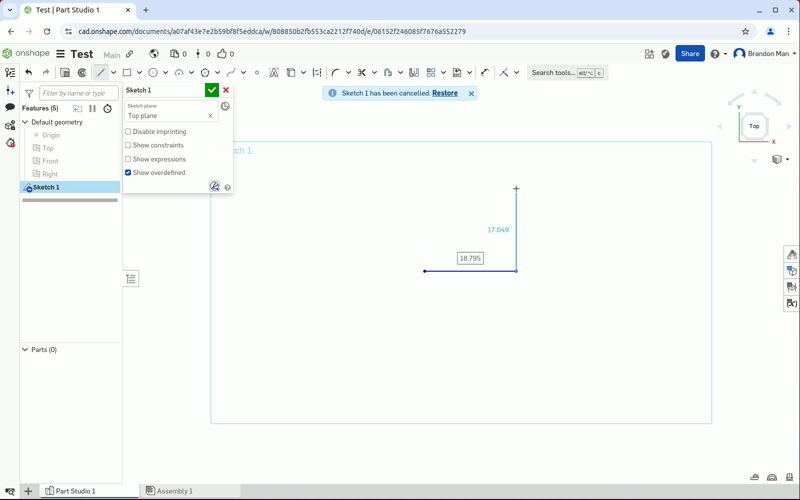
key_down(shift)
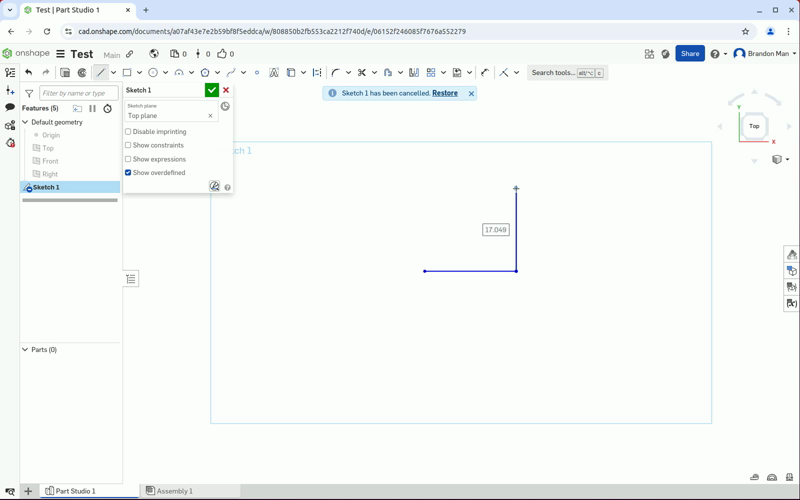
mouse_move(424, 188)
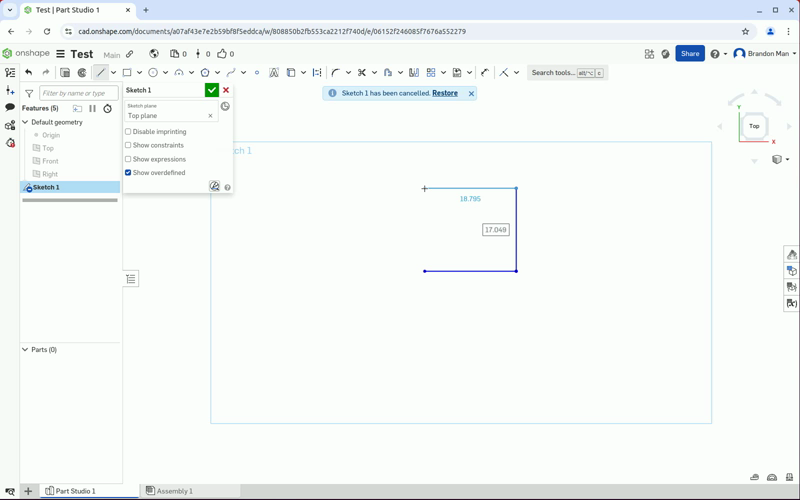
click(424, 188)
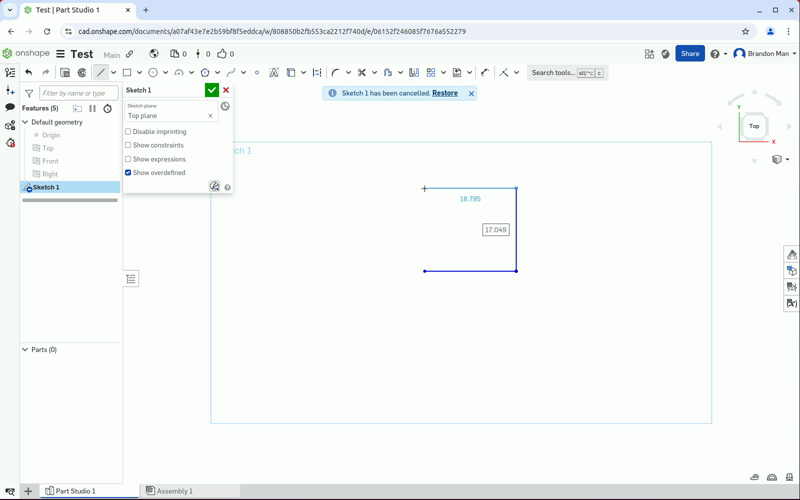
key_up(shift)
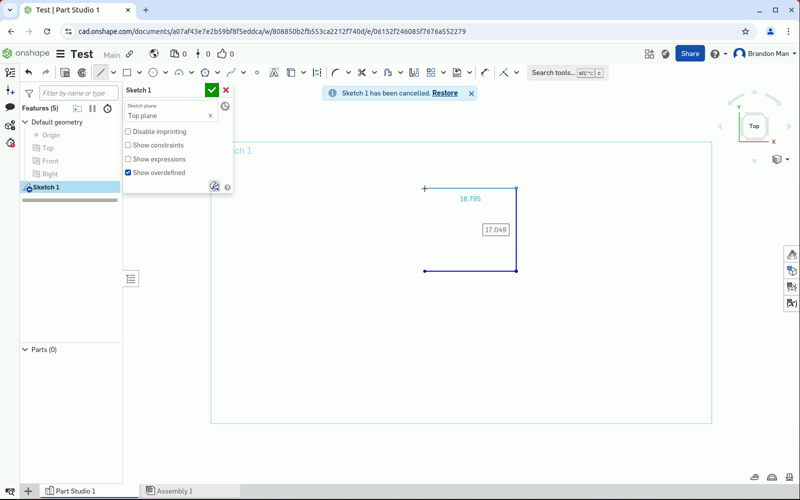
key_down(shift)
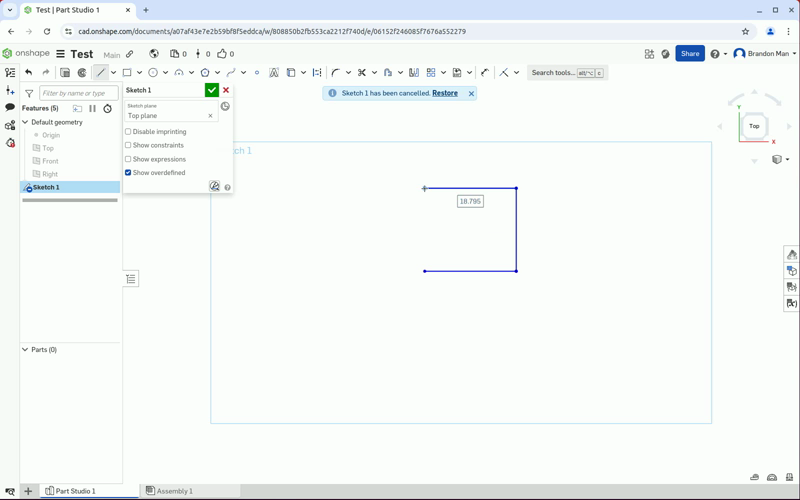
mouse_move(424, 271)
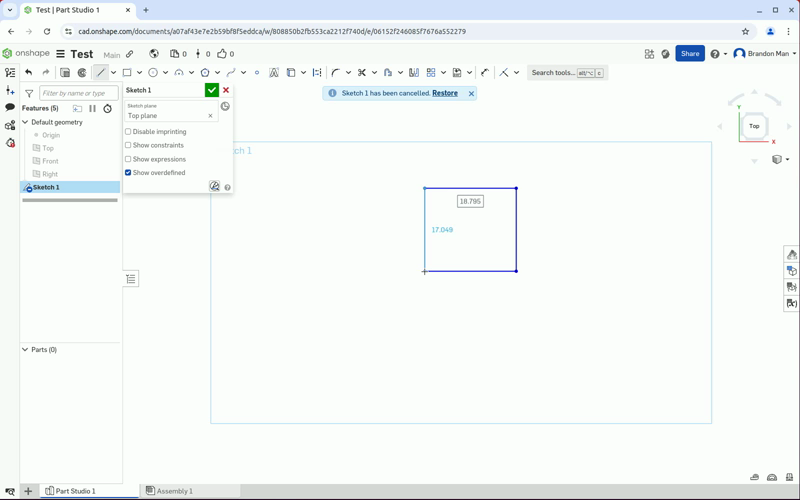
key_up(shift)
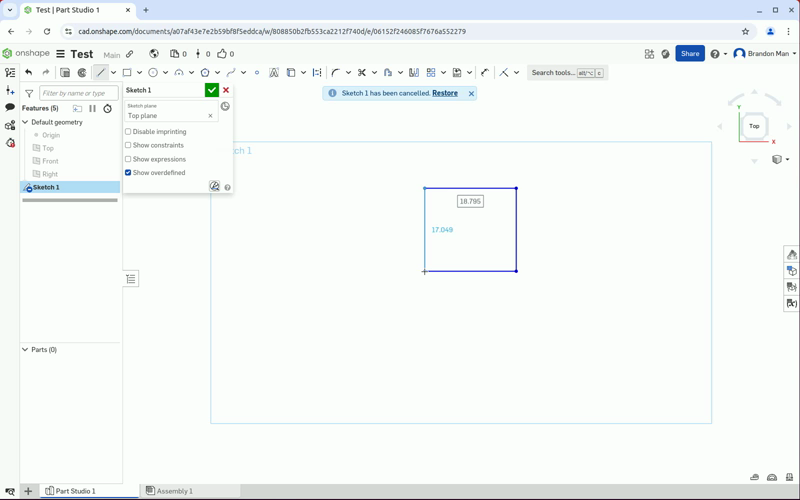
click(424, 271)
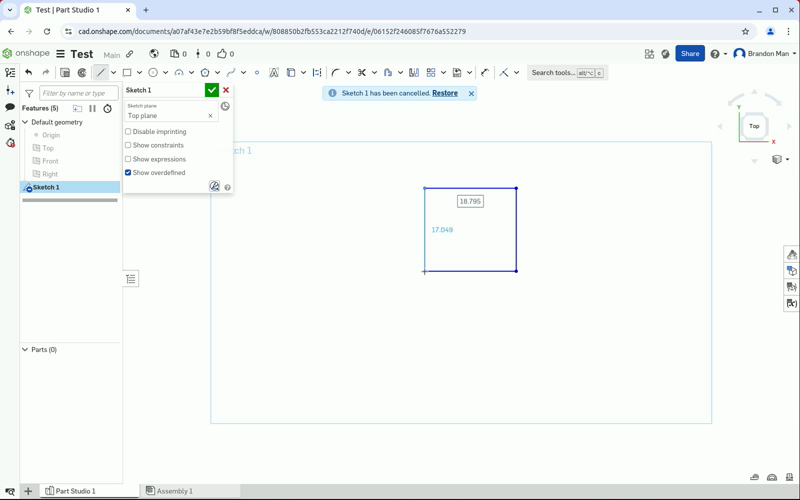
key(esc)
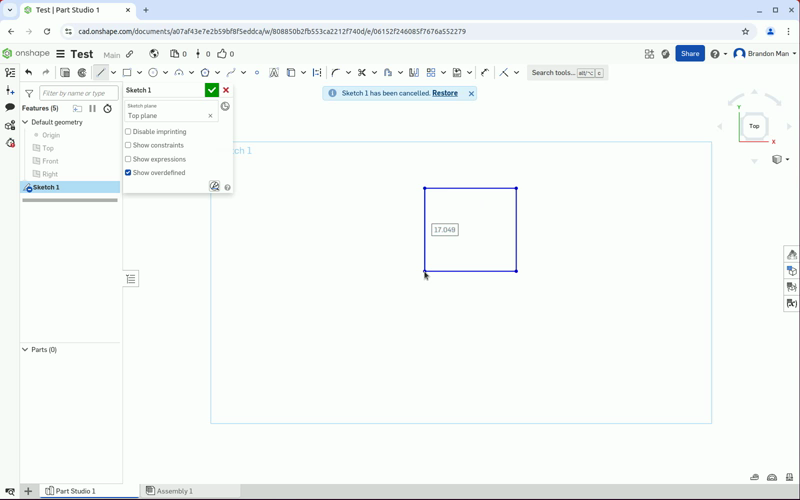
mouse_move(486, 235)
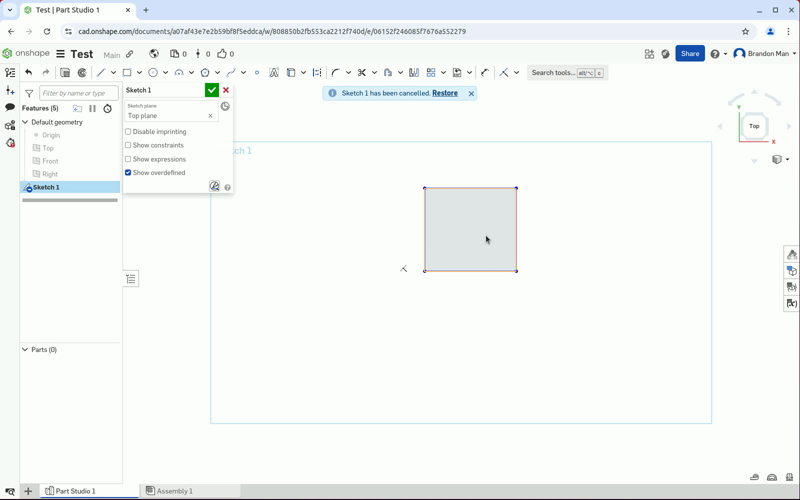
click(486, 235)
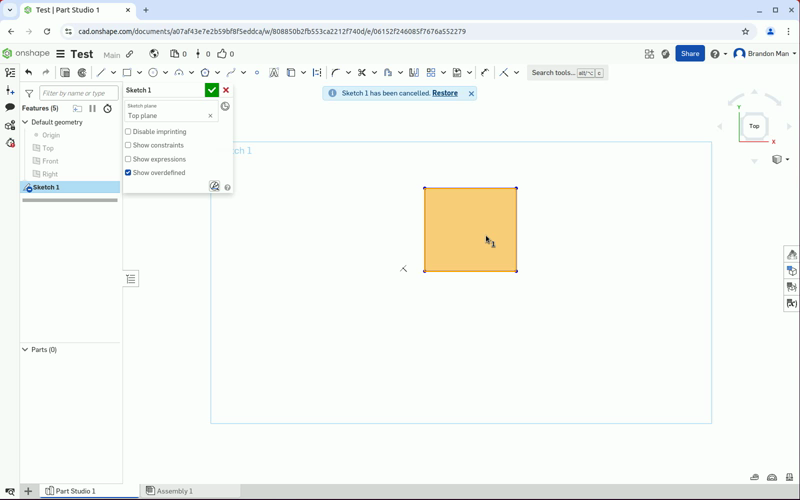
mouse_move(73, 352)
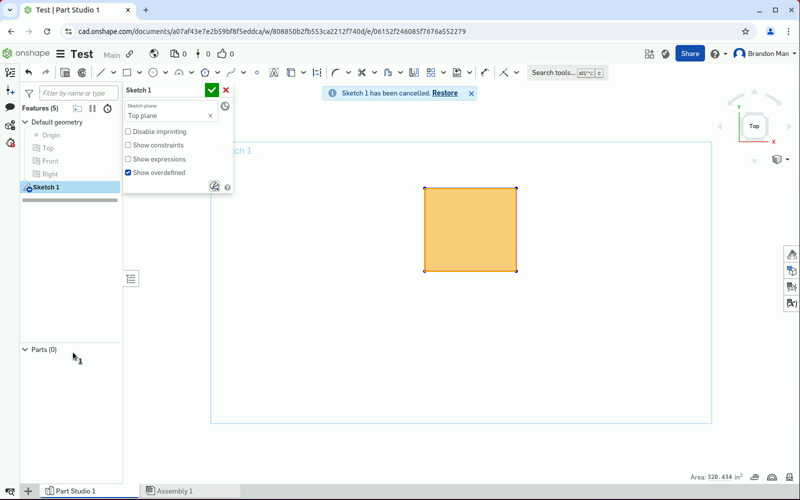
key(shift+y)
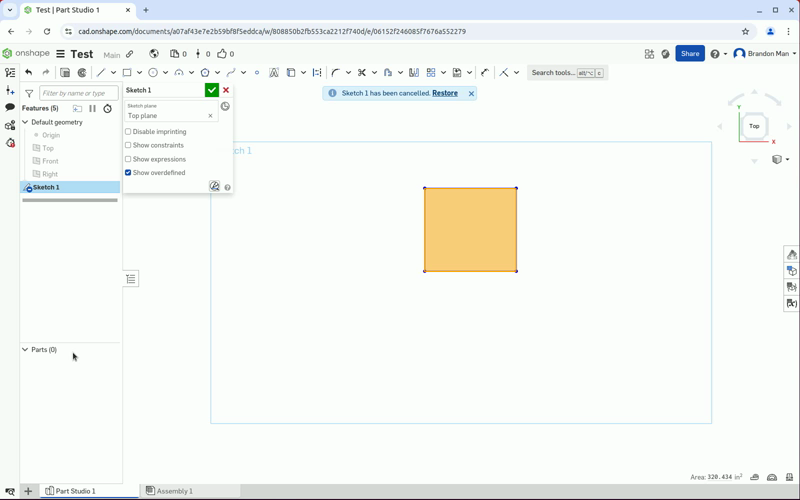
key(shift+e)
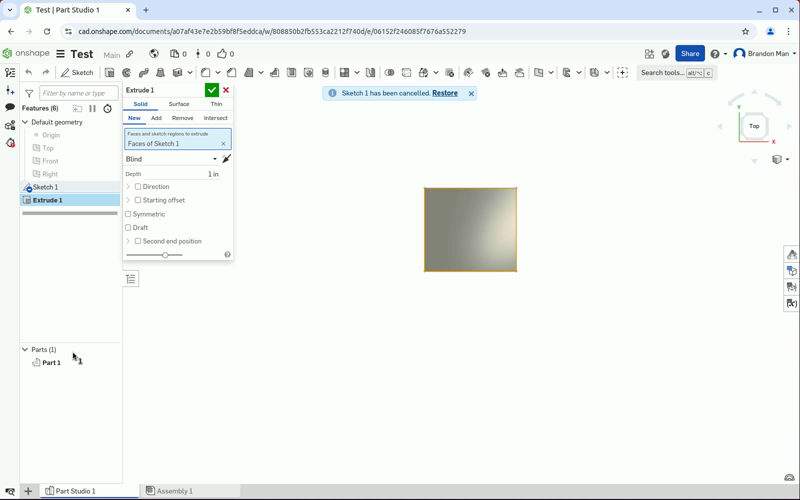
mouse_move(143, 106)
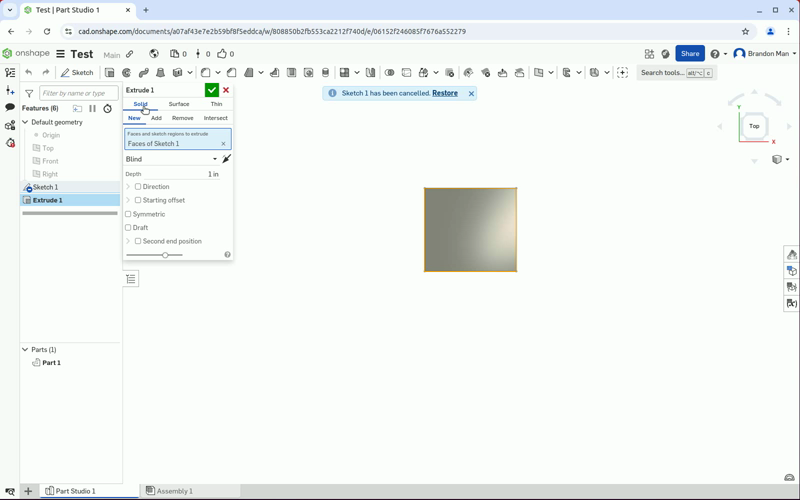
click(143, 106)
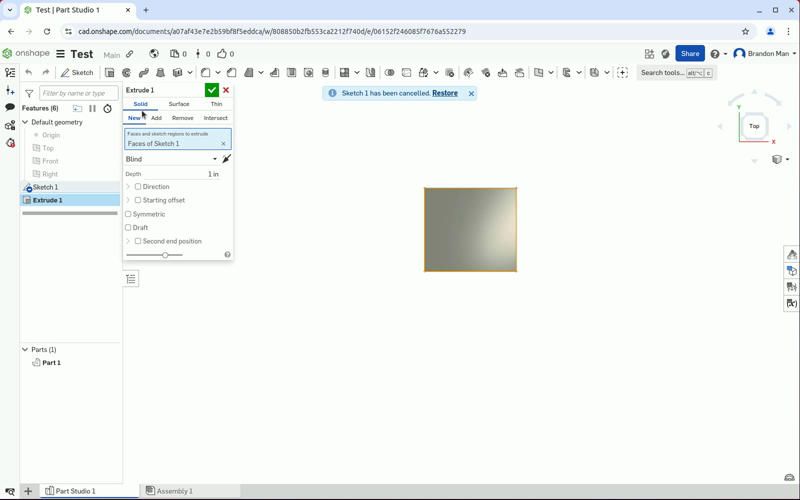
mouse_move(137, 120)
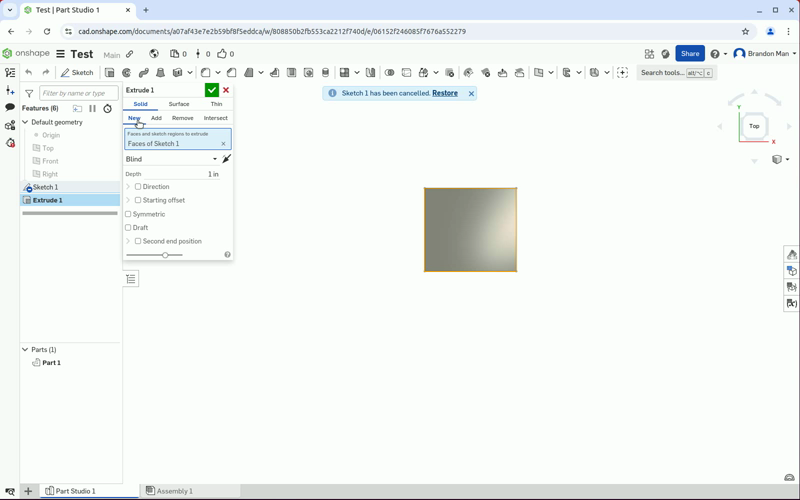
click(137, 120)
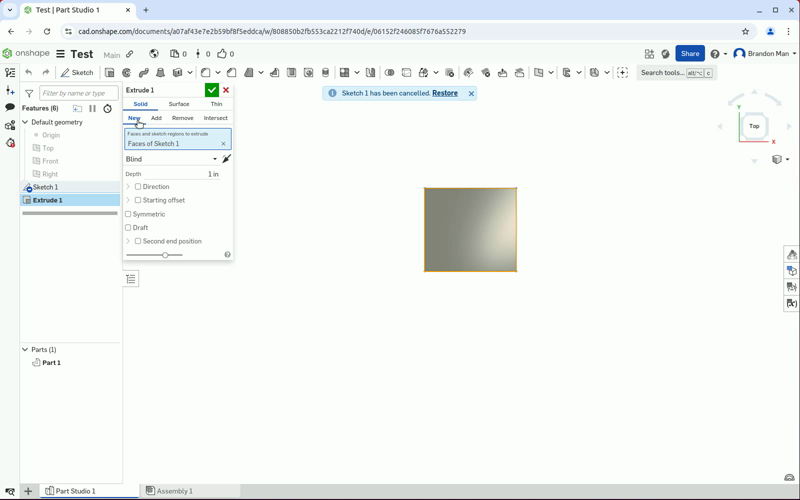
key(tab, 4)
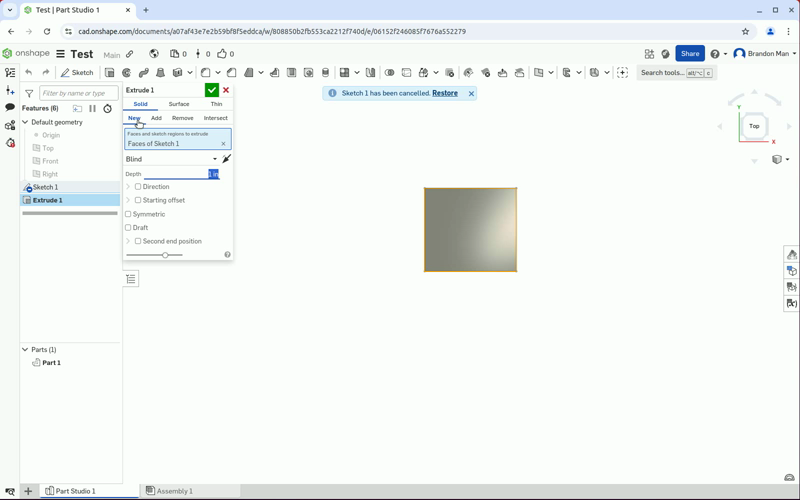
text(0.963)
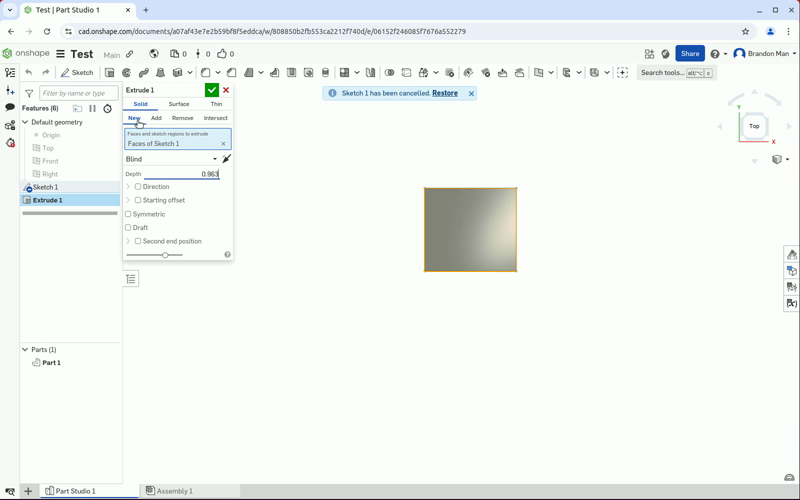
key(enter)
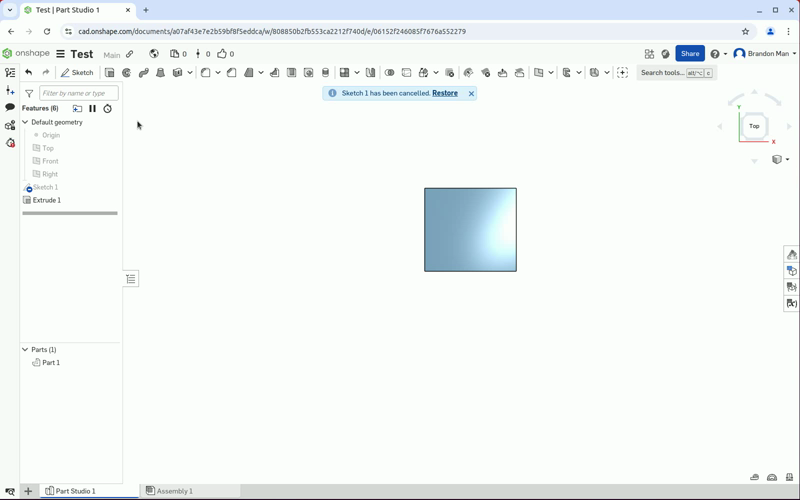
key(shift+h)
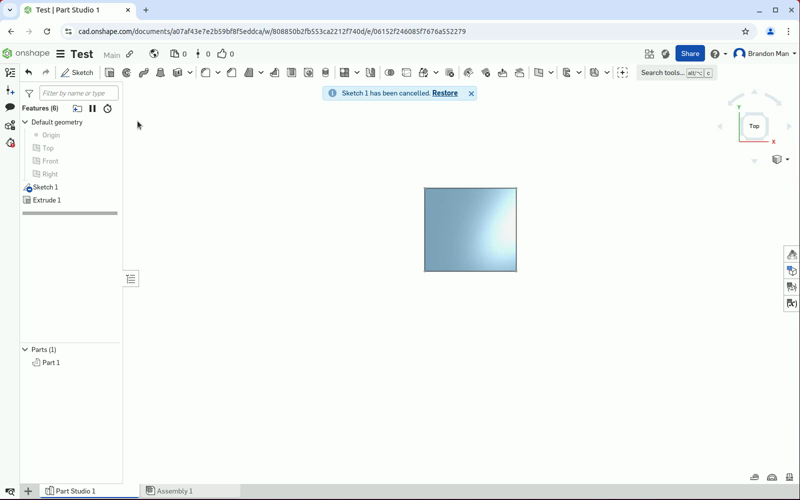
key(shift+h)
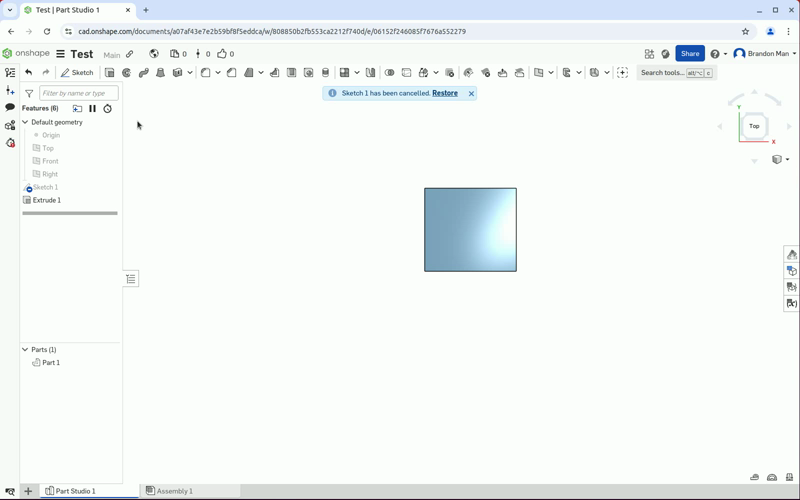
mouse_move(73, 189)
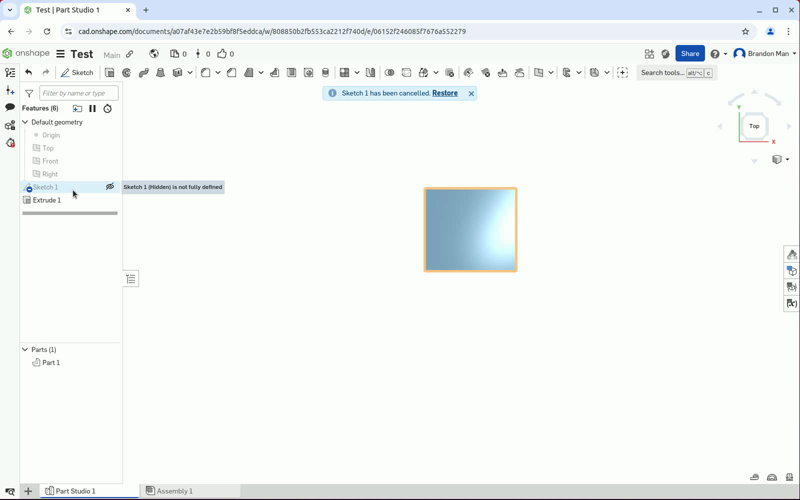
click(73, 189)
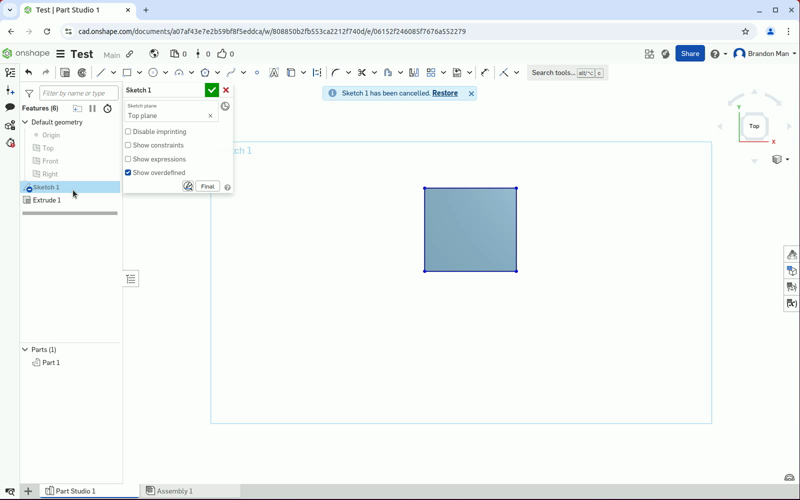
mouse_move(229, 92)
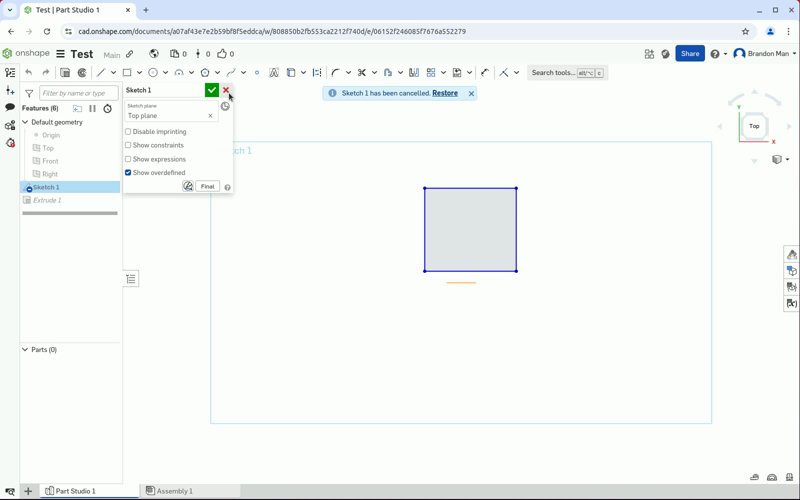
click(229, 92)
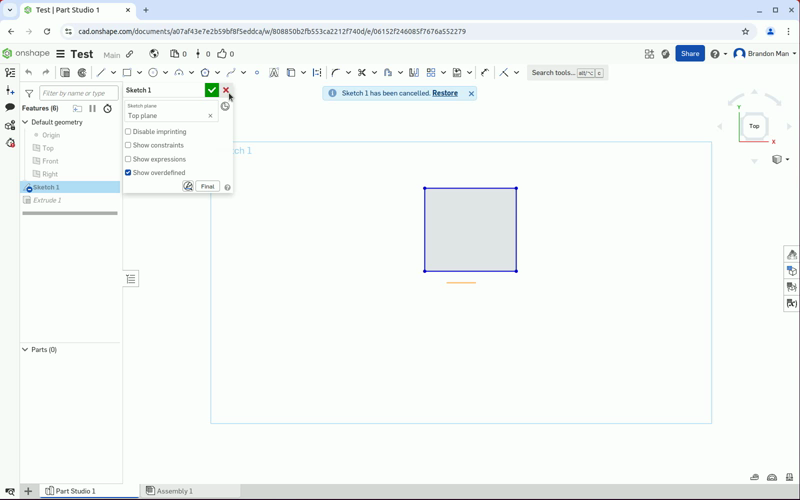
key(shift+s)
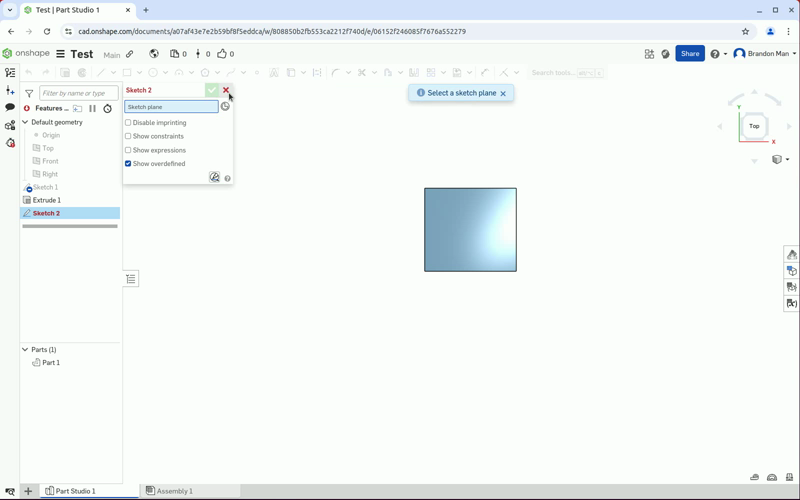
mouse_move(73, 150)
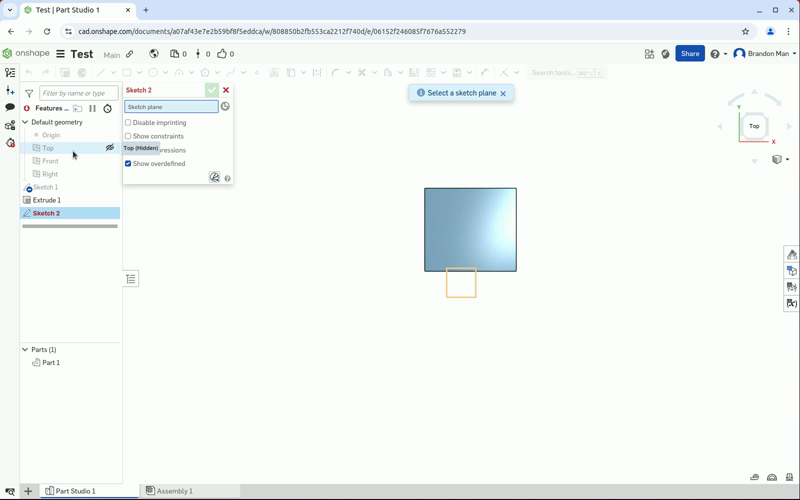
click(73, 150)
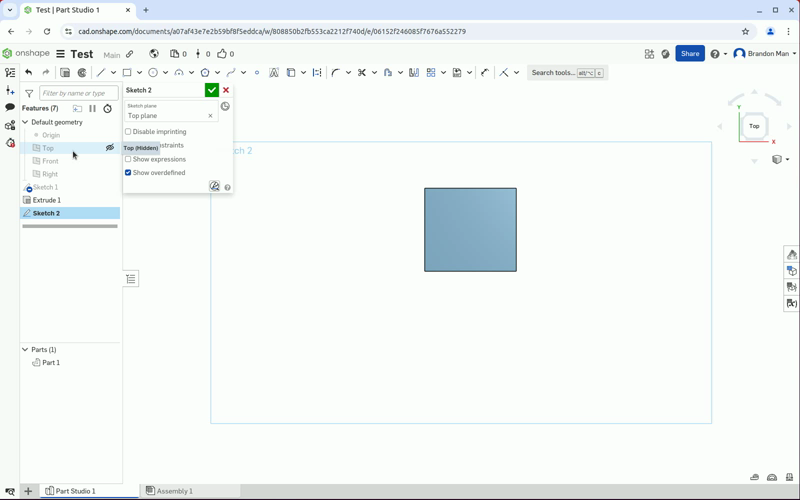
mouse_move(73, 352)
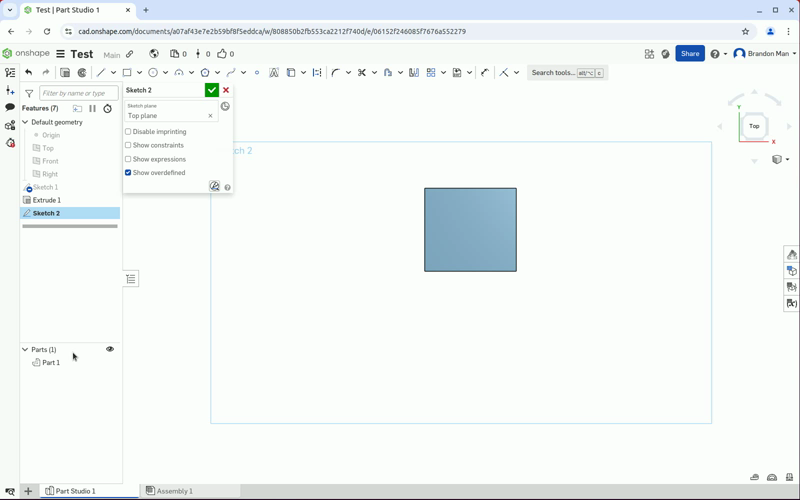
key(y)
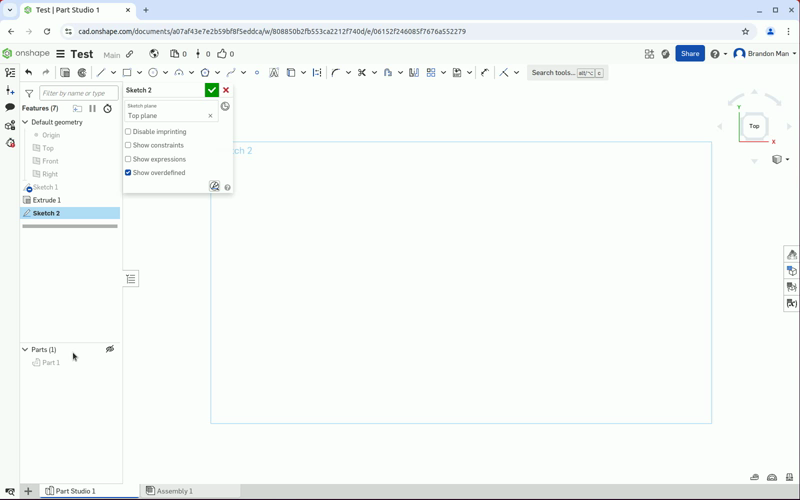
key(a)
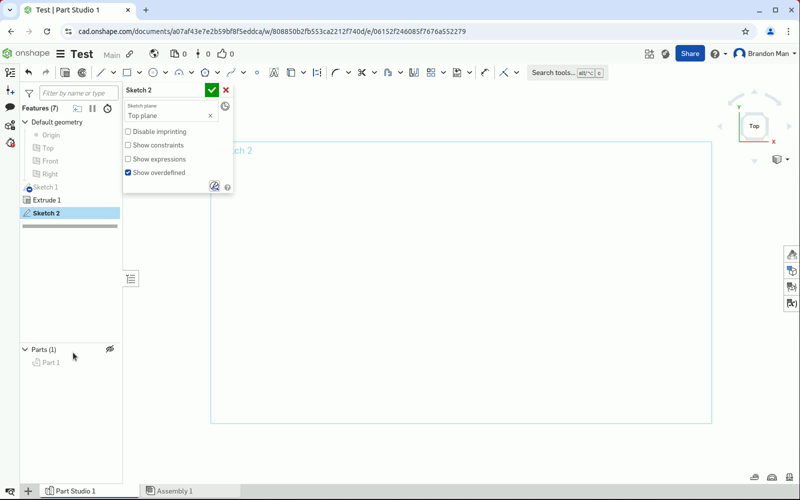
key_down(shift)
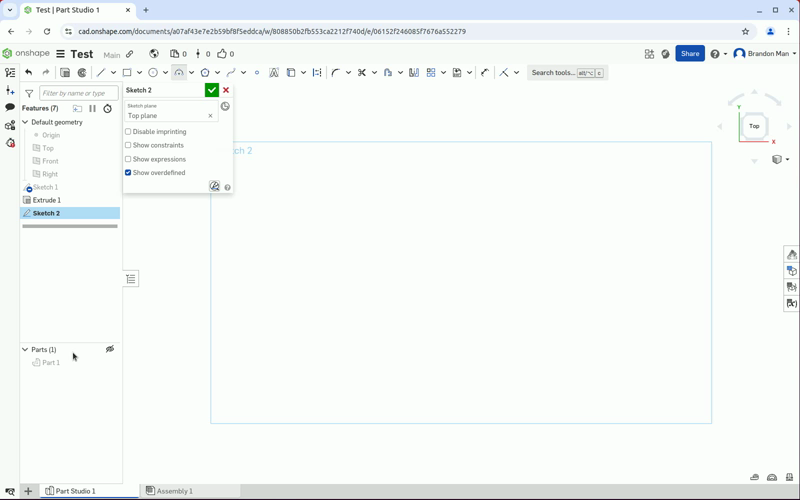
mouse_move(424, 376)
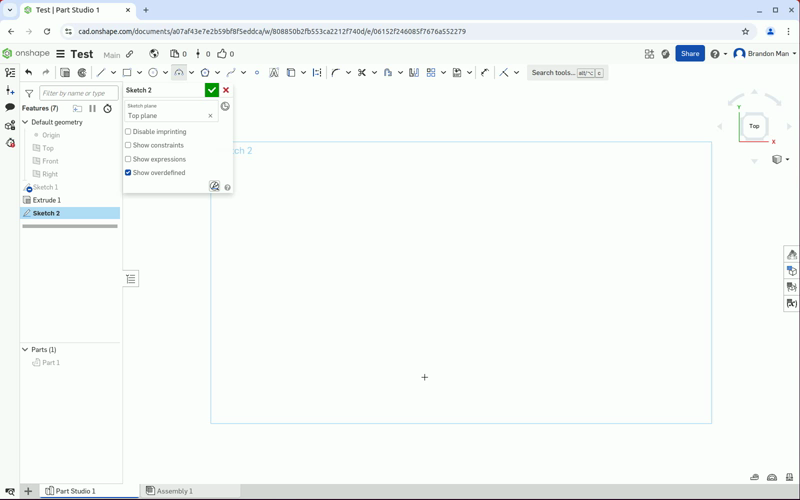
click(424, 376)
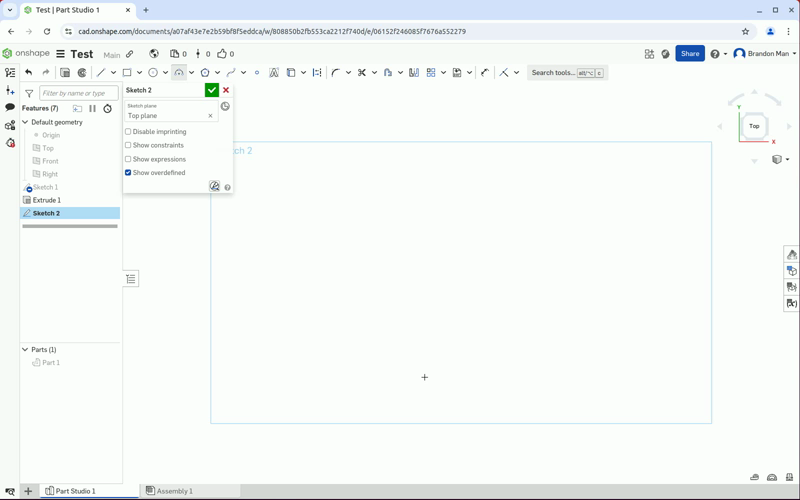
key_up(shift)
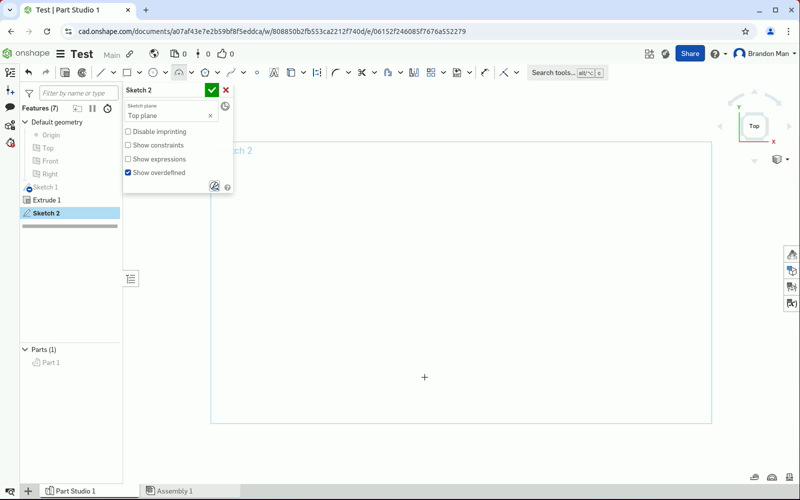
key_down(shift)
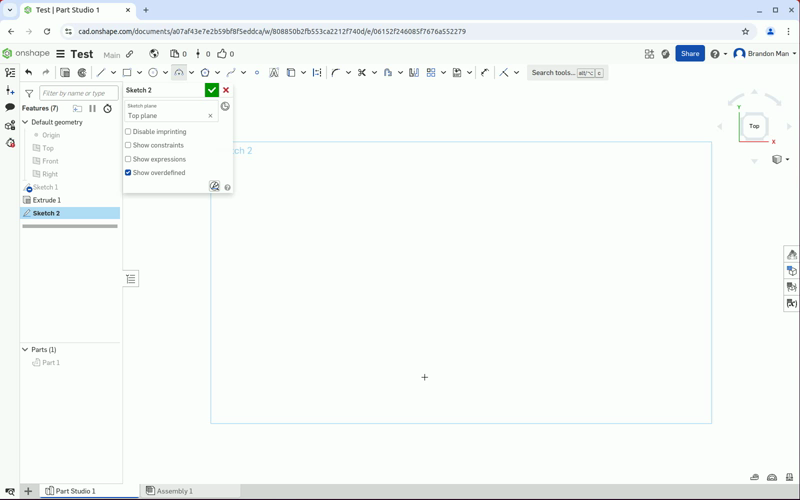
mouse_move(442, 395)
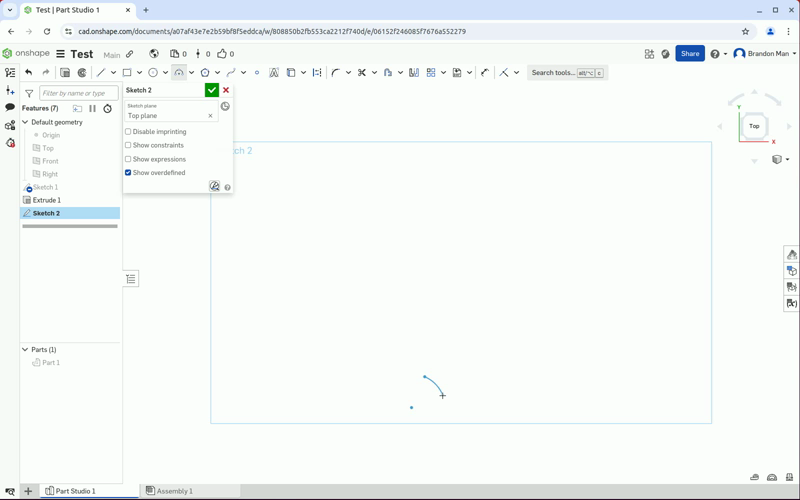
click(442, 395)
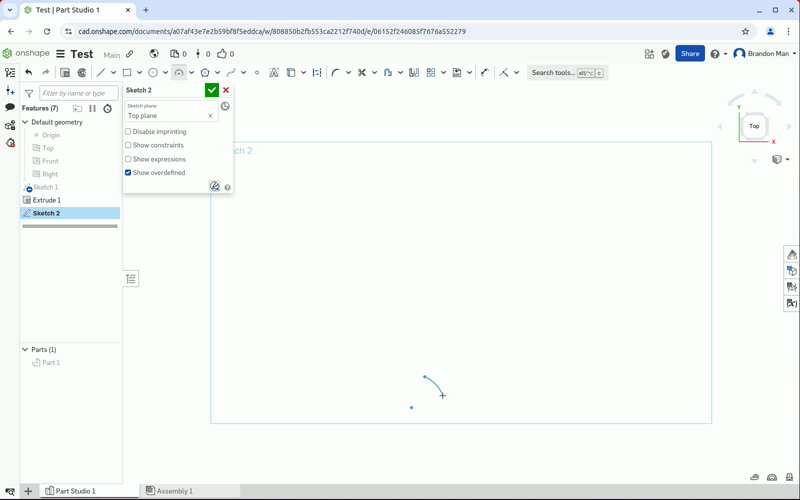
mouse_move(429, 389)
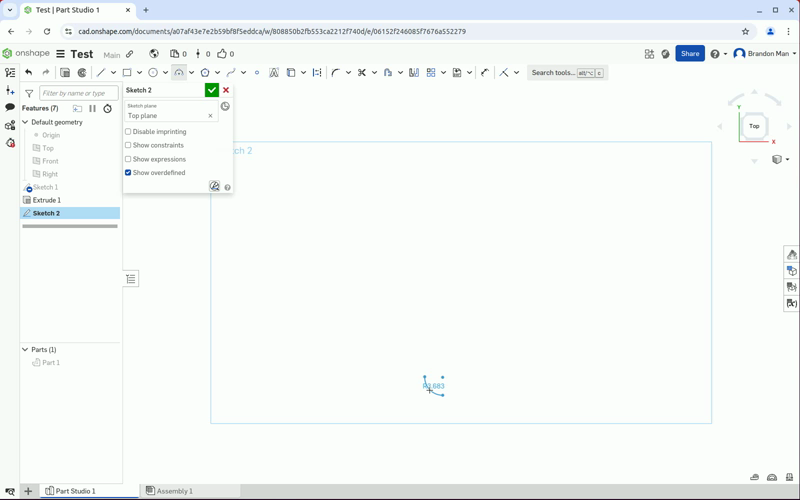
click(429, 389)
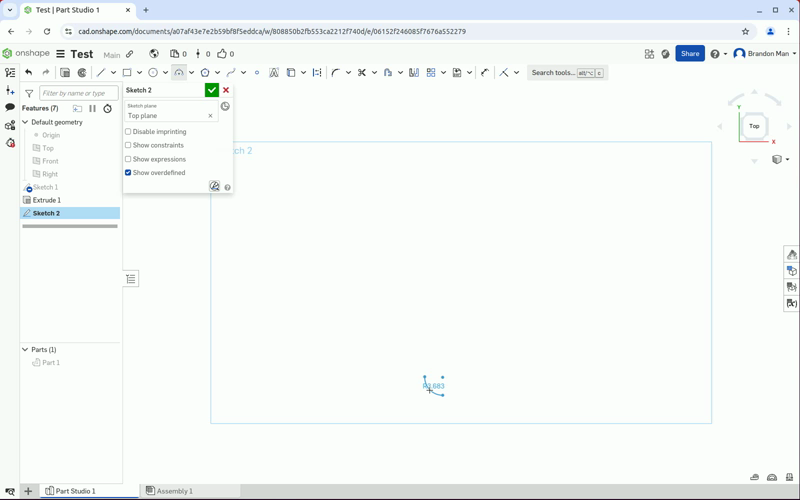
key_up(shift)
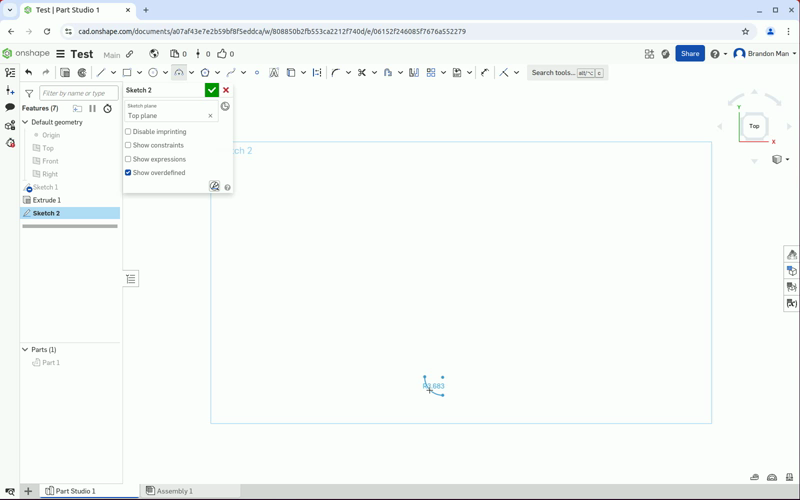
key(esc)
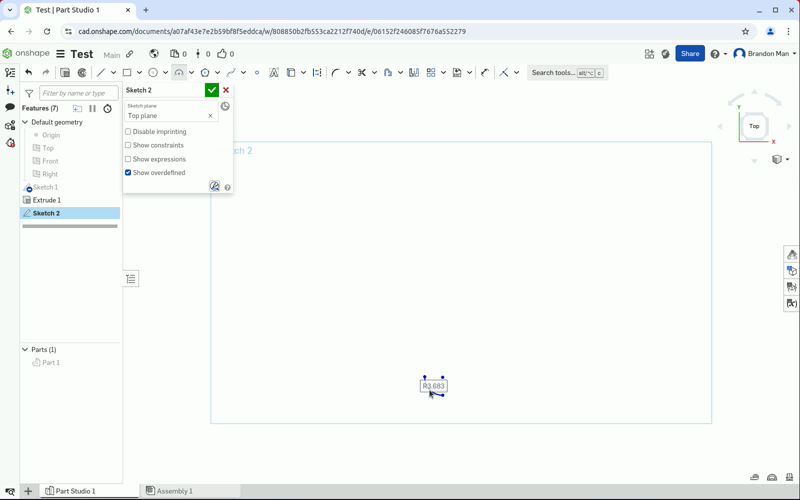
key(l)
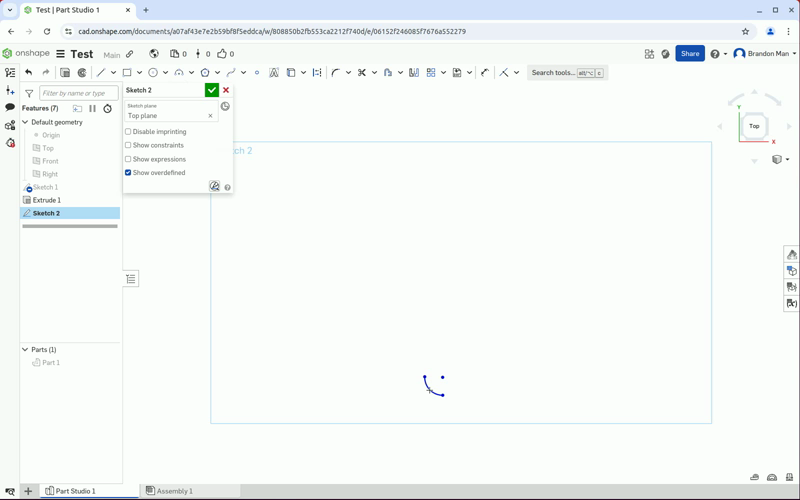
mouse_move(442, 395)
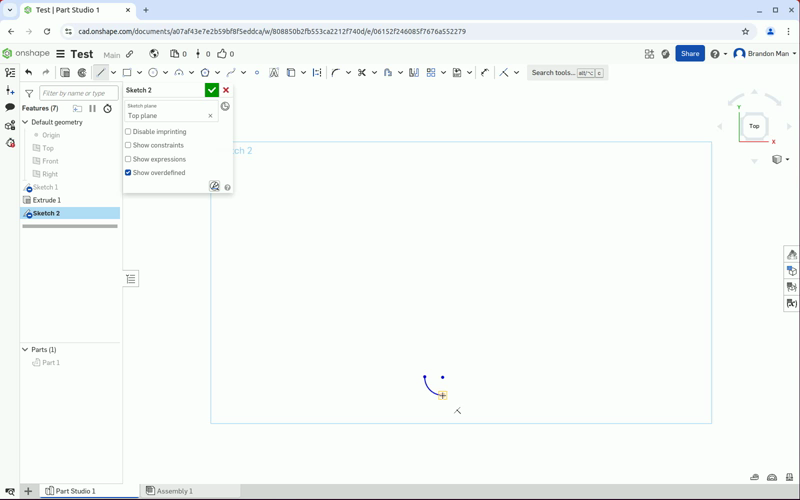
click(442, 395)
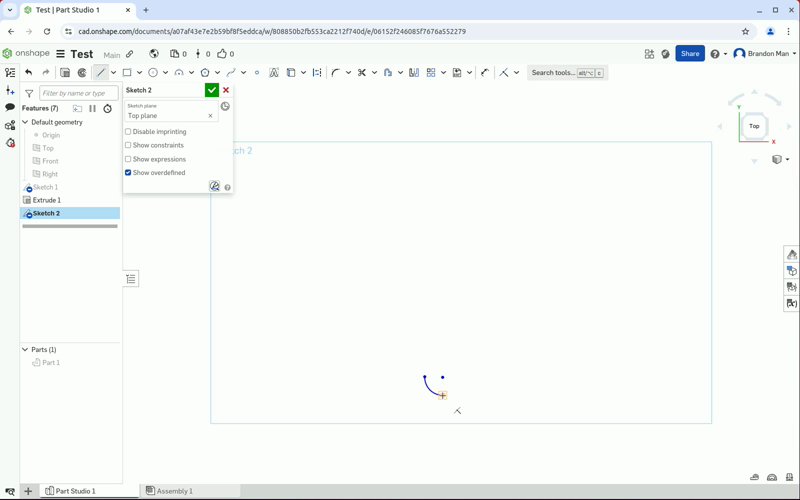
key_down(shift)
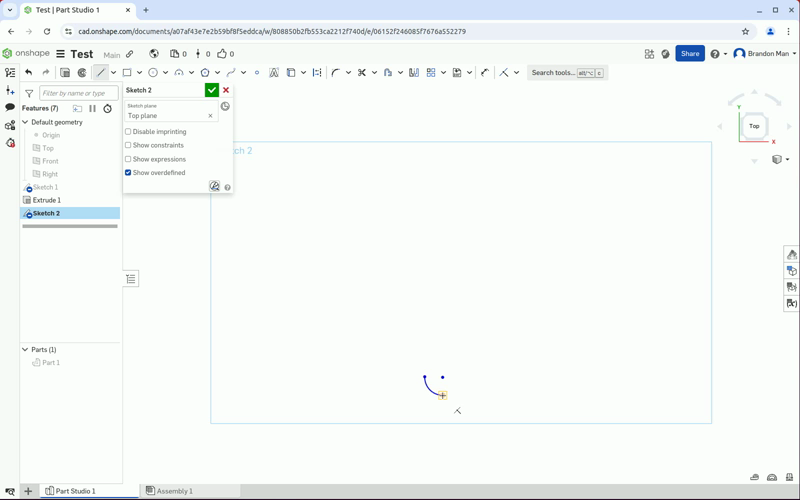
mouse_move(472, 395)
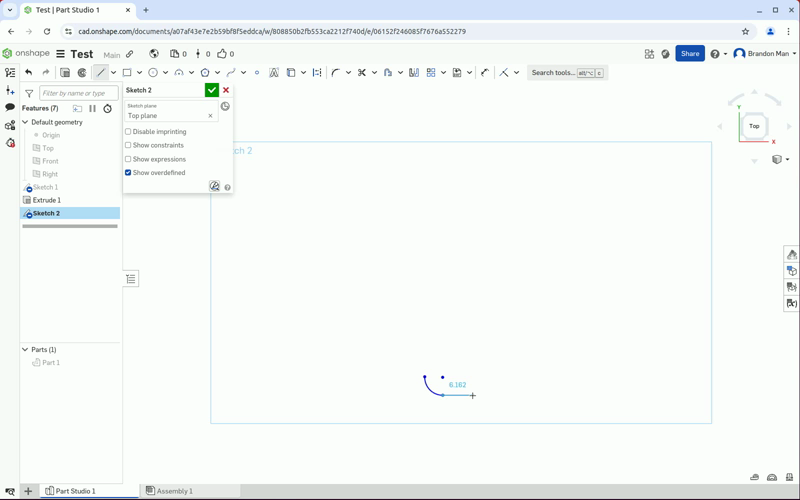
mouse_move(497, 395)
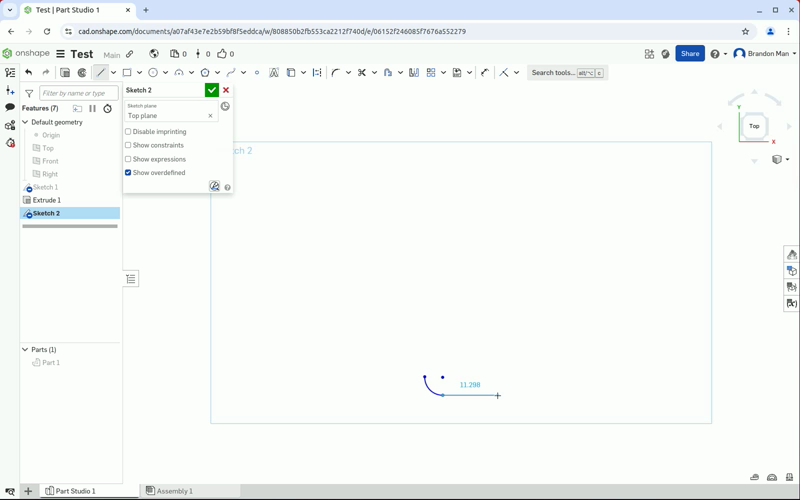
click(497, 395)
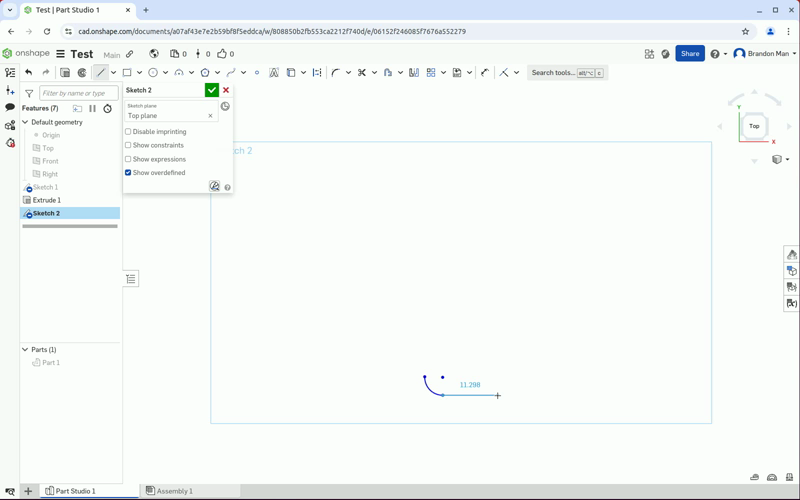
key_up(shift)
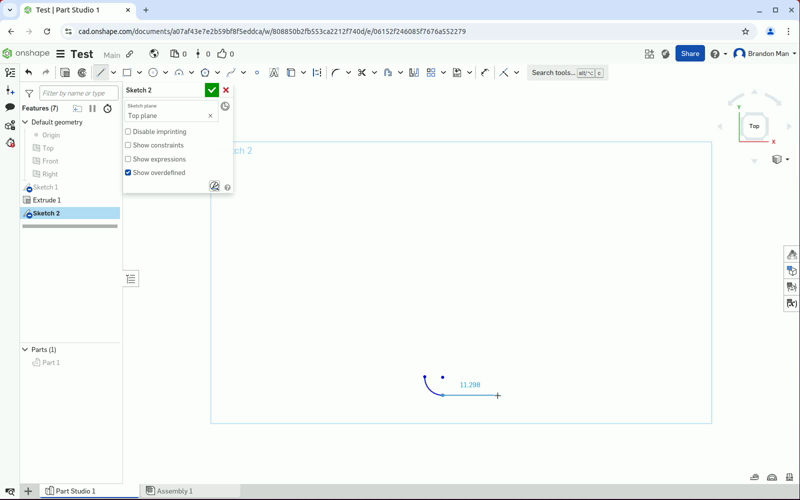
key(esc)
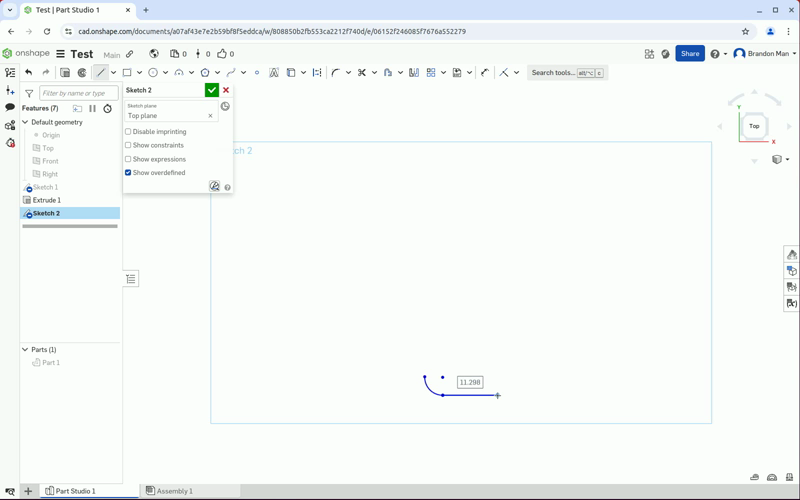
key(a)
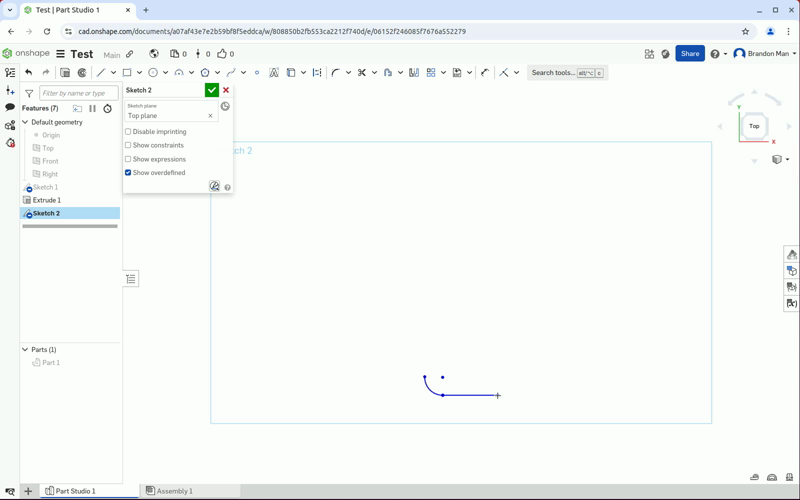
mouse_move(497, 395)
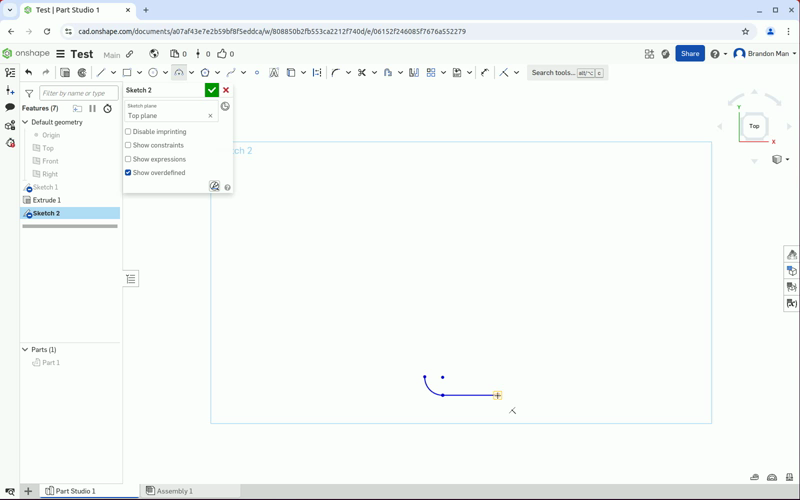
click(497, 395)
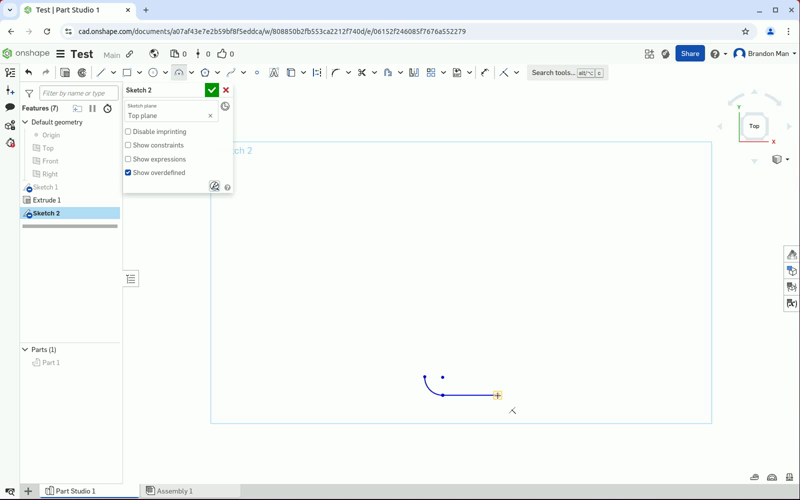
key_down(shift)
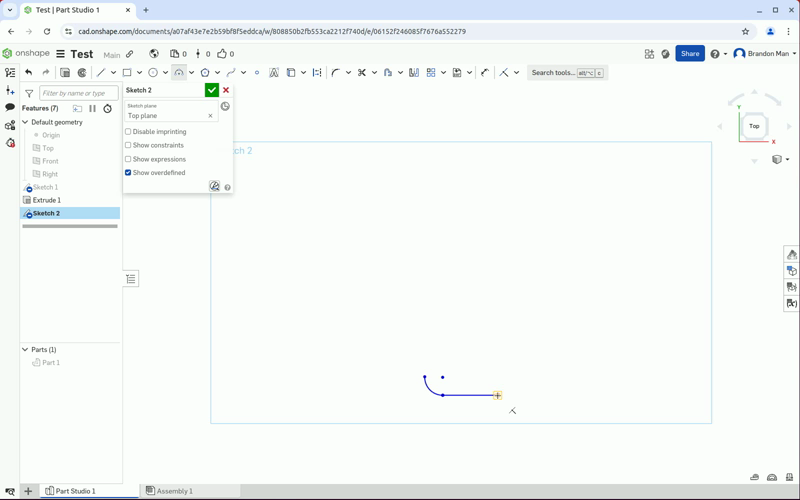
mouse_move(516, 376)
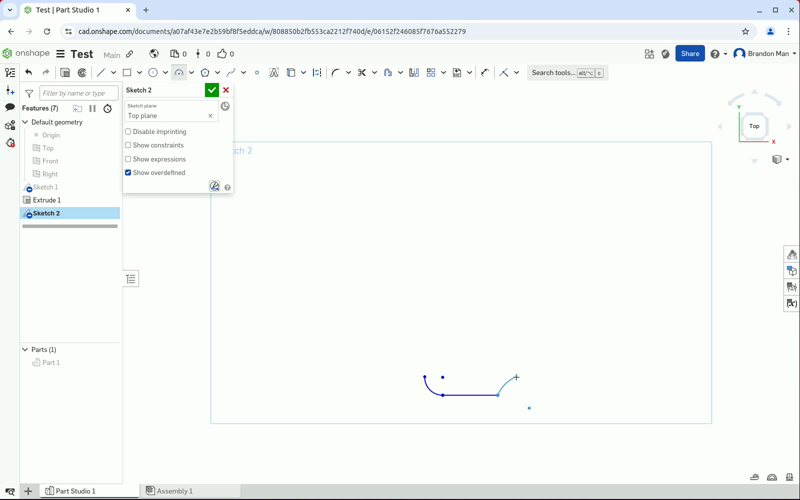
click(516, 376)
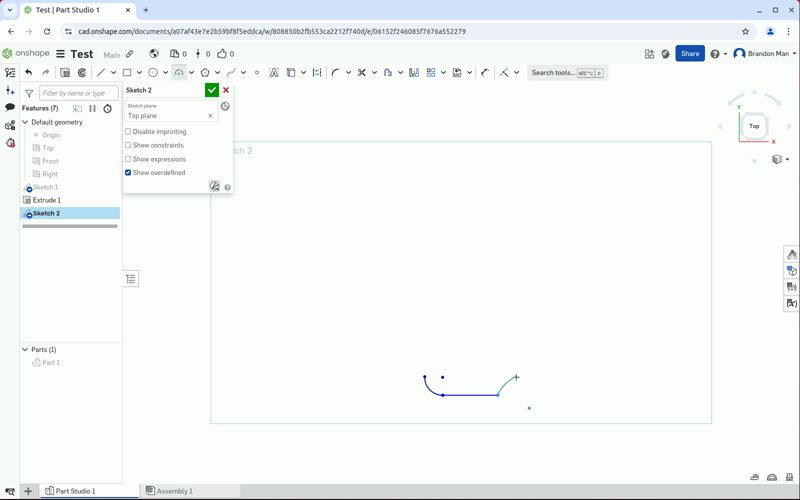
mouse_move(510, 389)
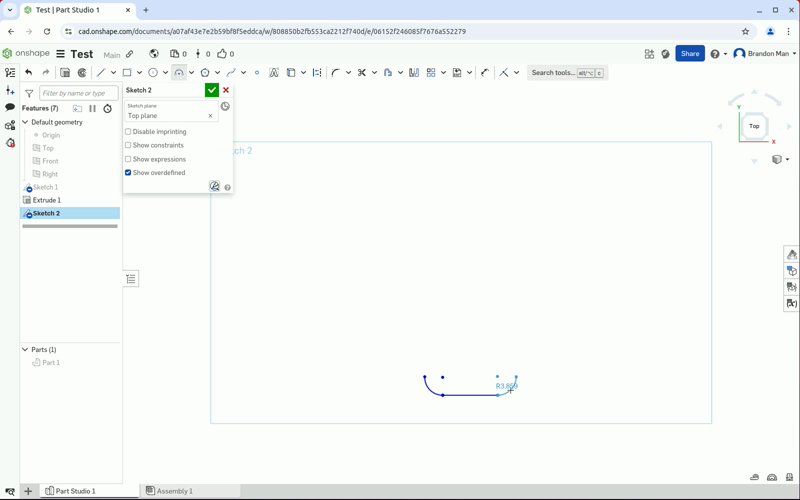
click(510, 389)
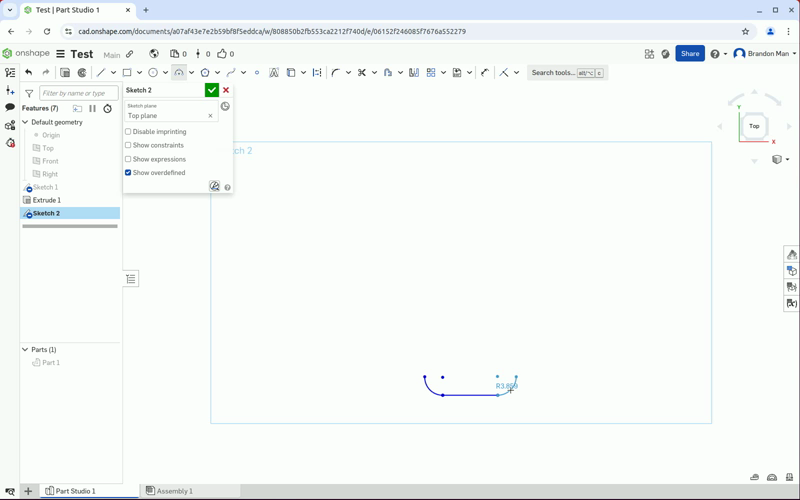
key_up(shift)
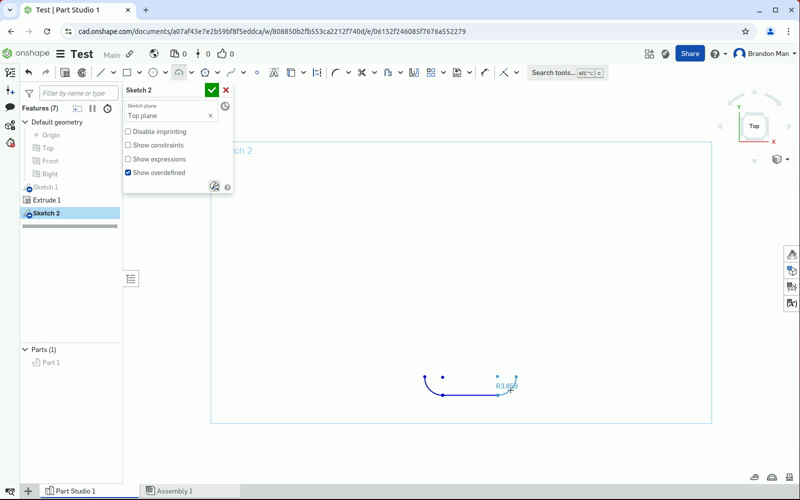
key(esc)
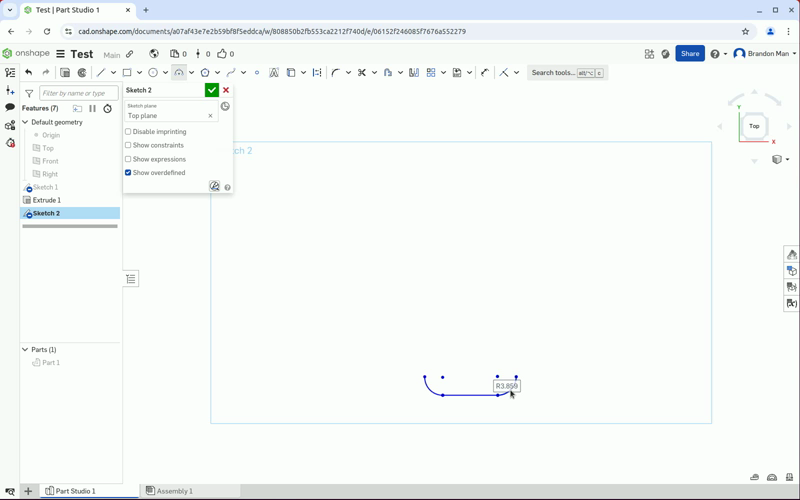
key(l)
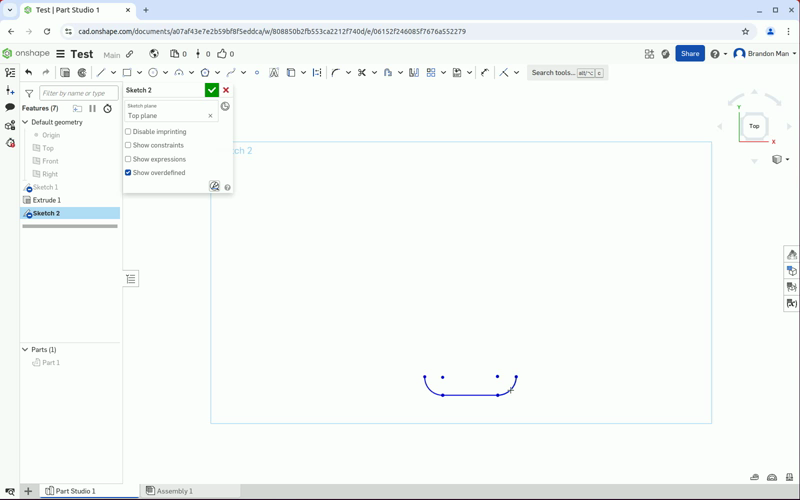
mouse_move(516, 376)
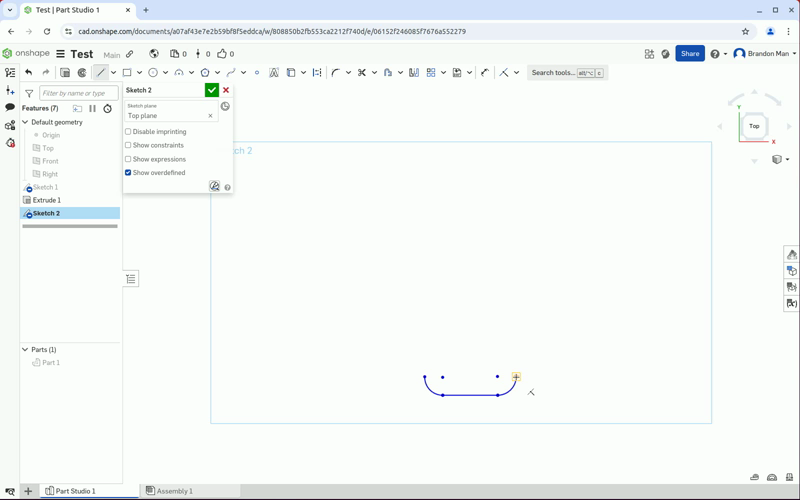
click(516, 376)
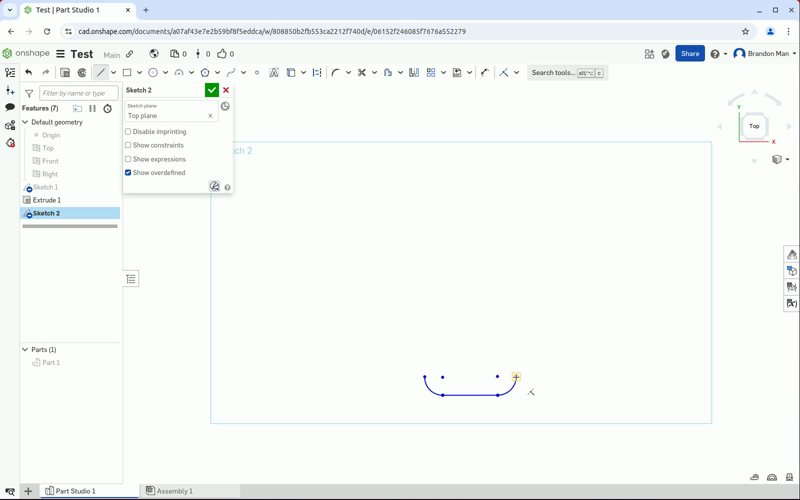
key_down(shift)
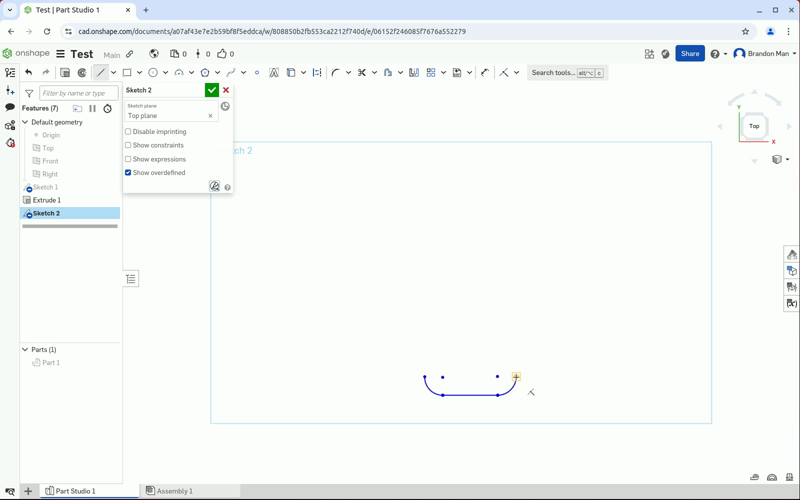
mouse_move(546, 376)
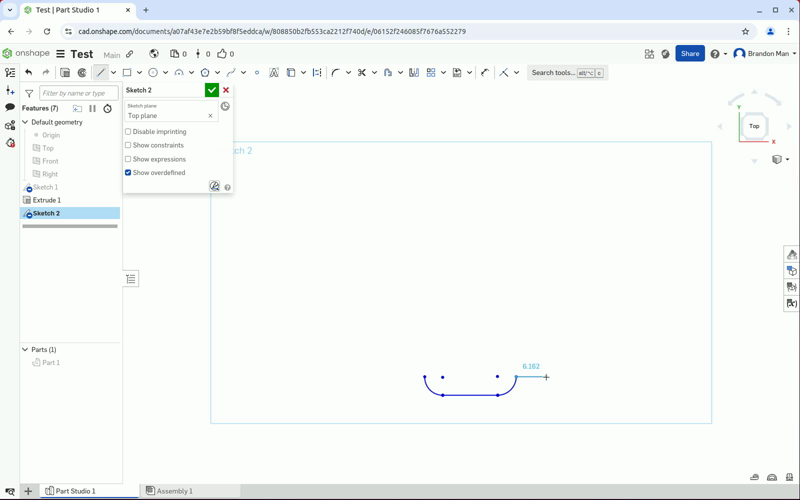
mouse_move(516, 358)
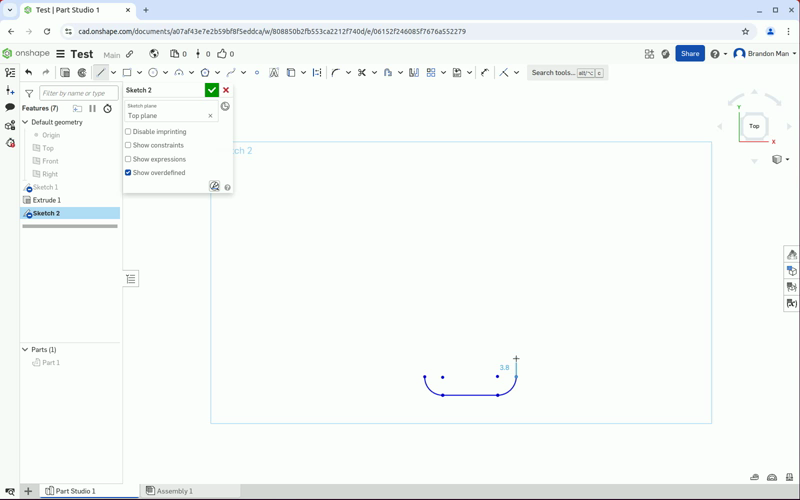
click(516, 358)
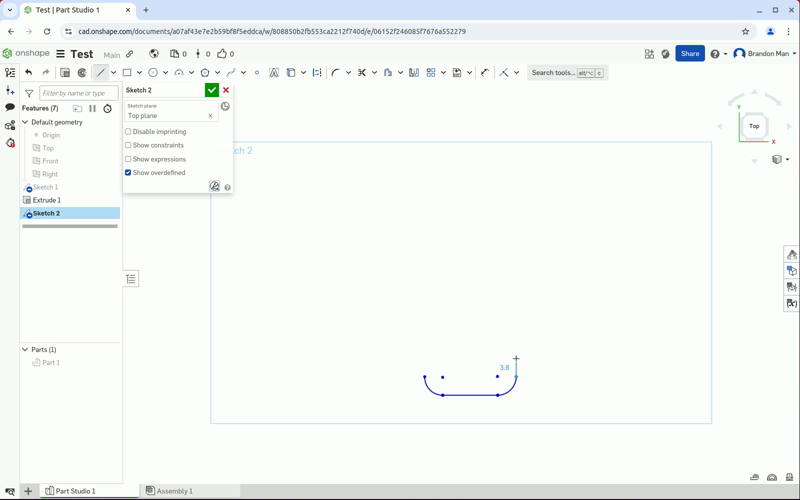
key_up(shift)
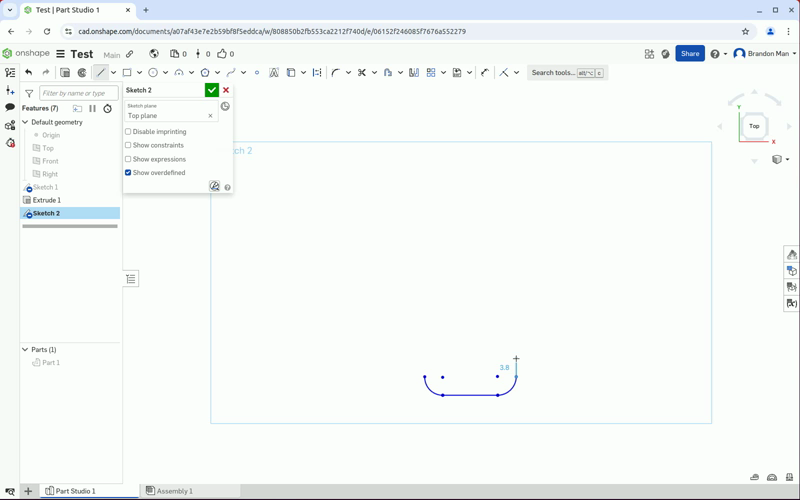
key_down(shift)
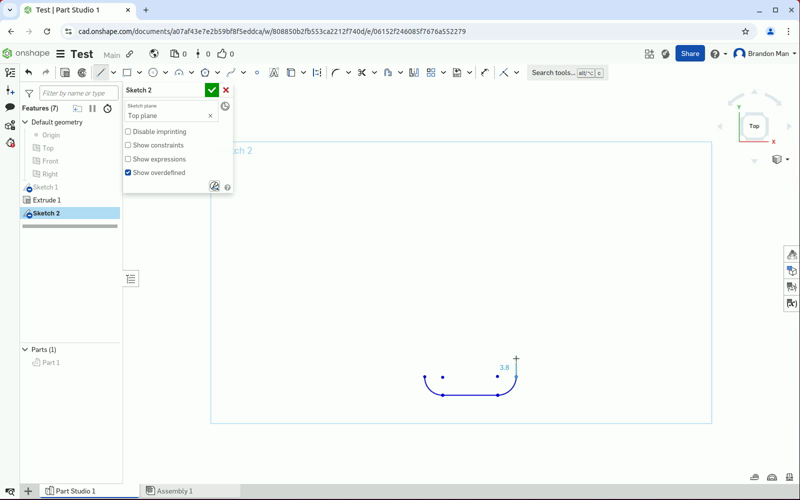
mouse_move(424, 358)
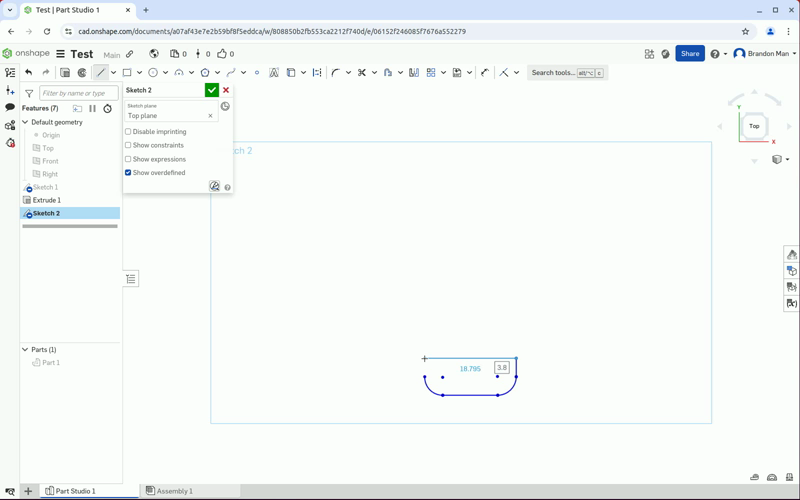
click(424, 358)
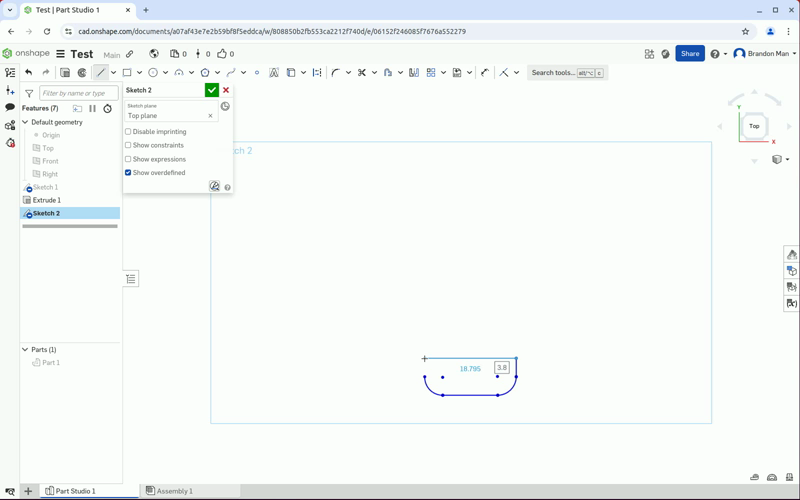
key_up(shift)
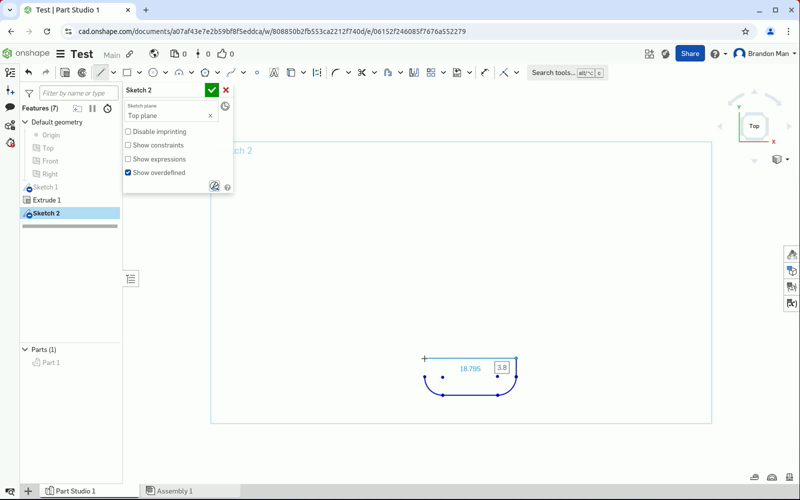
mouse_move(454, 358)
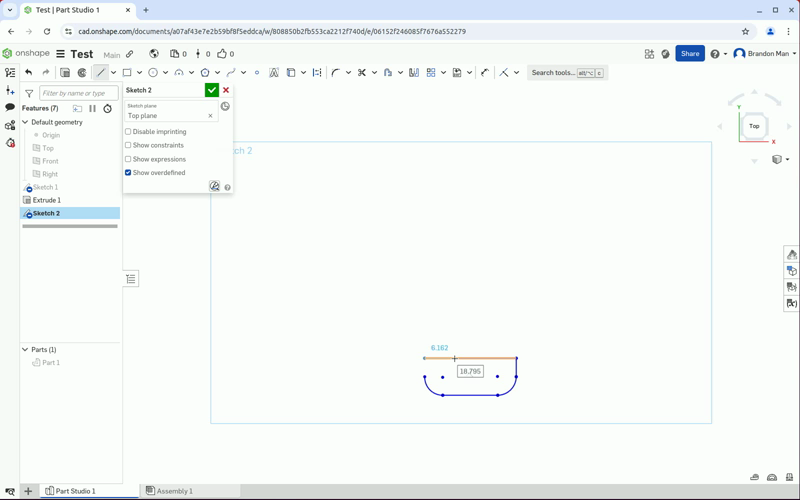
key_down(shift)
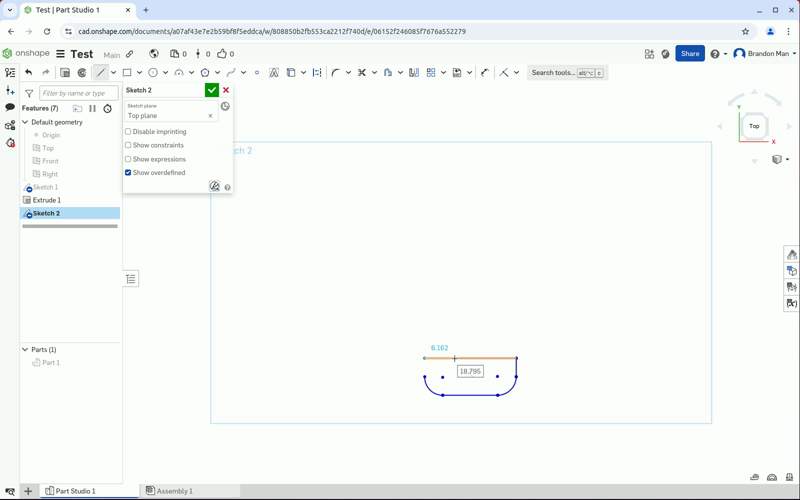
mouse_move(424, 376)
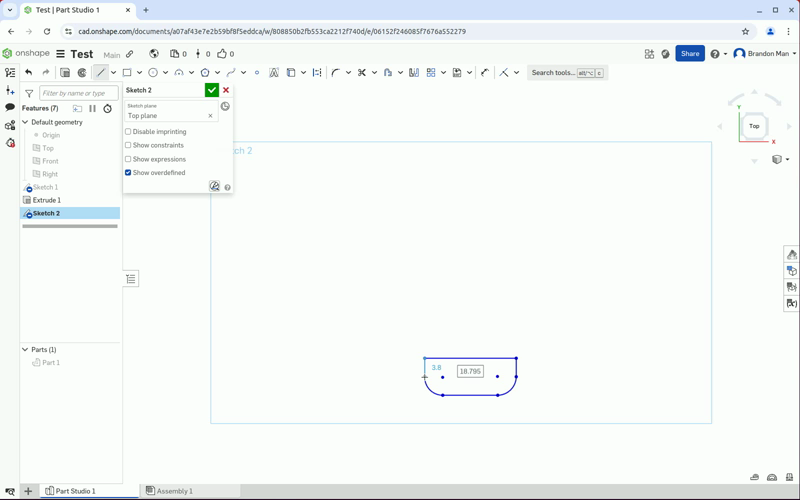
key_up(shift)
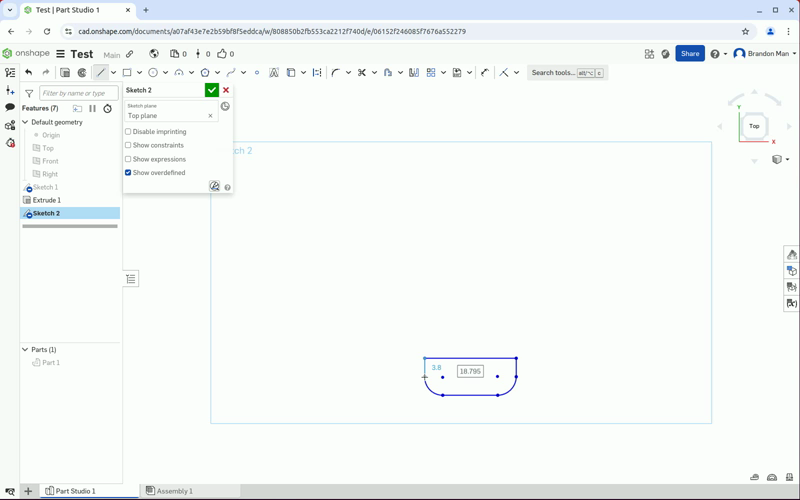
click(424, 376)
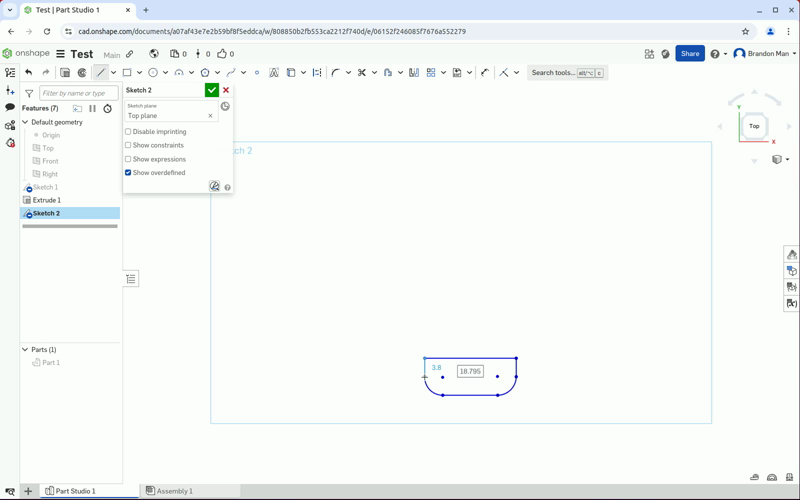
key(esc)
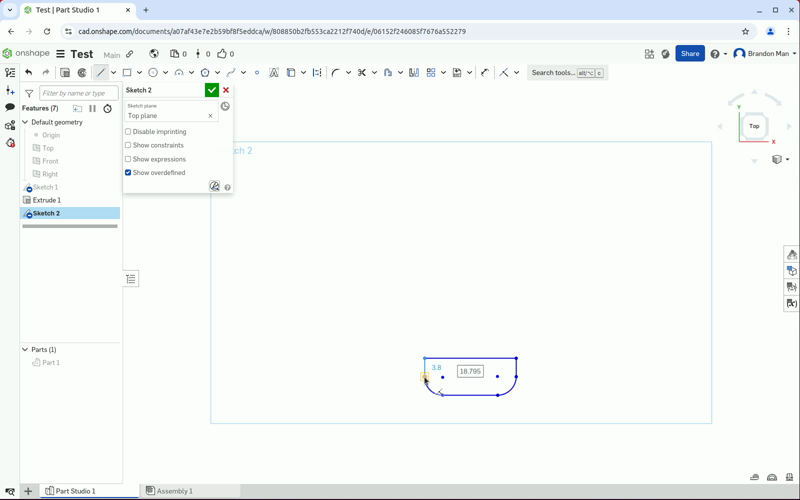
key(c)
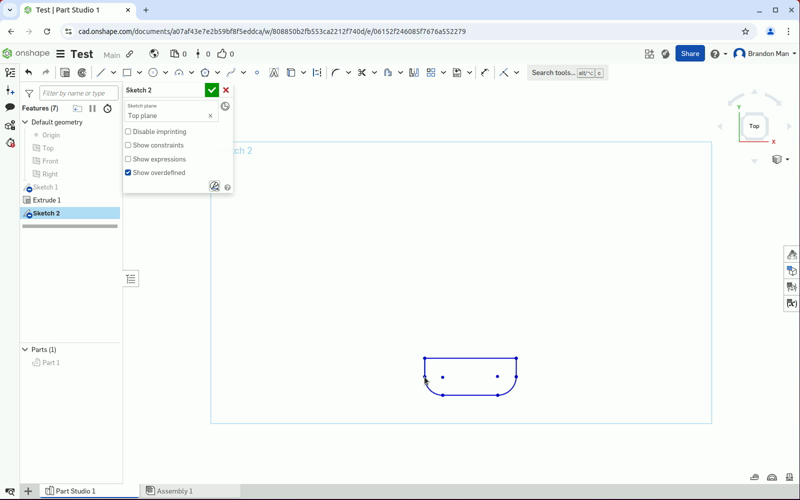
key_down(shift)
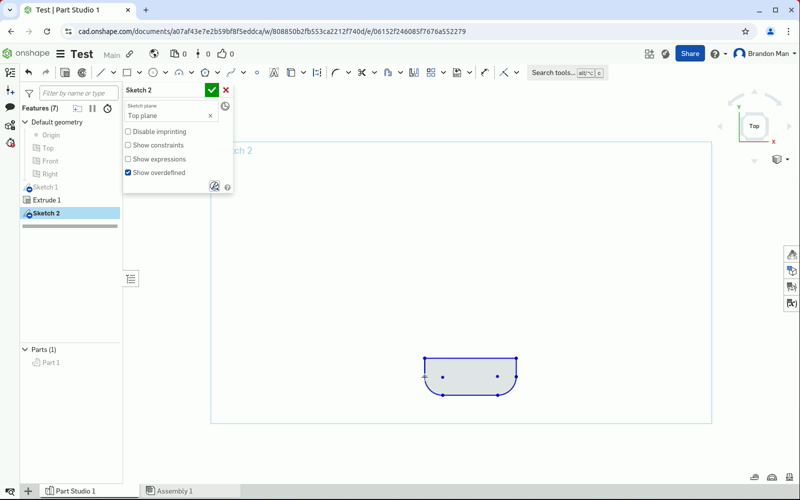
mouse_move(461, 390)
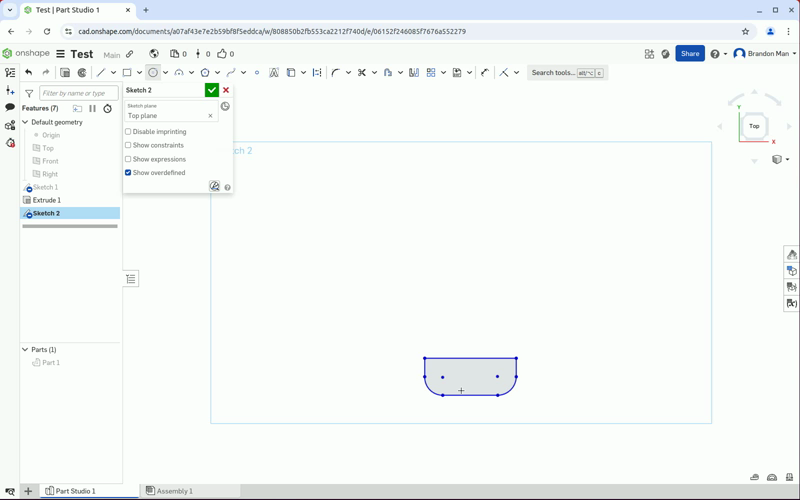
click(461, 390)
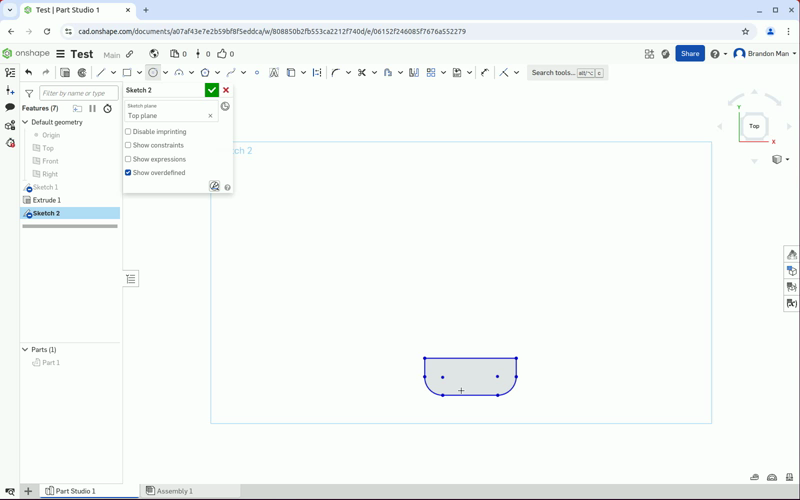
key_up(shift)
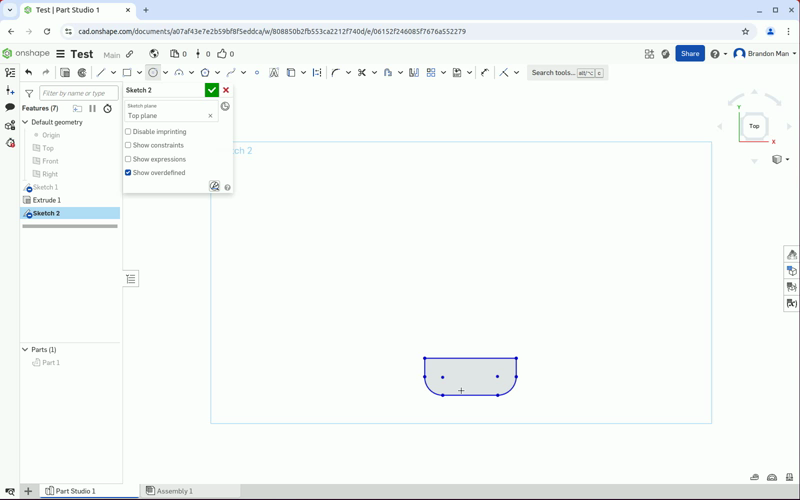
mouse_move(462, 390)
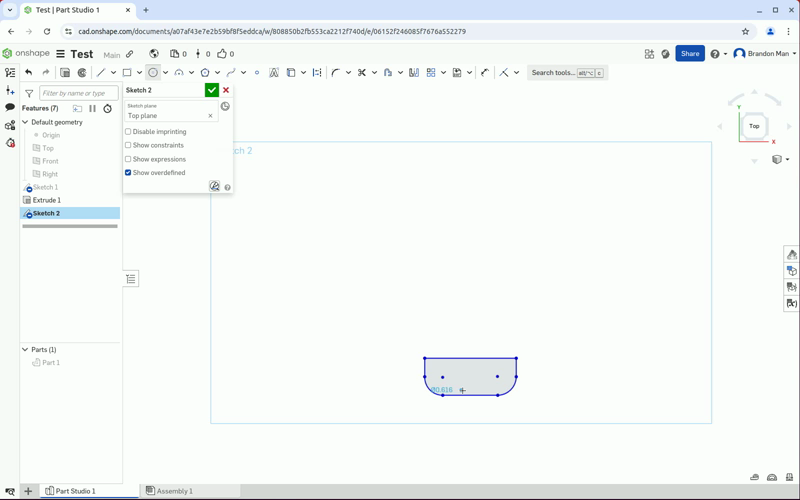
scroll(6)
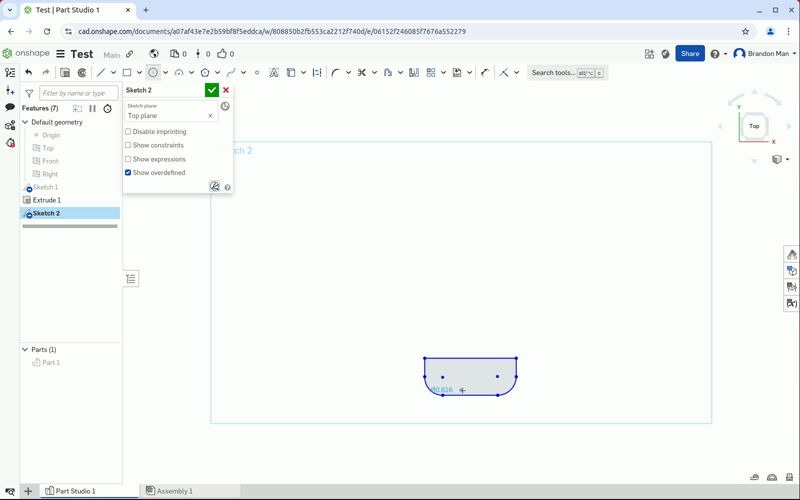
scroll(6)
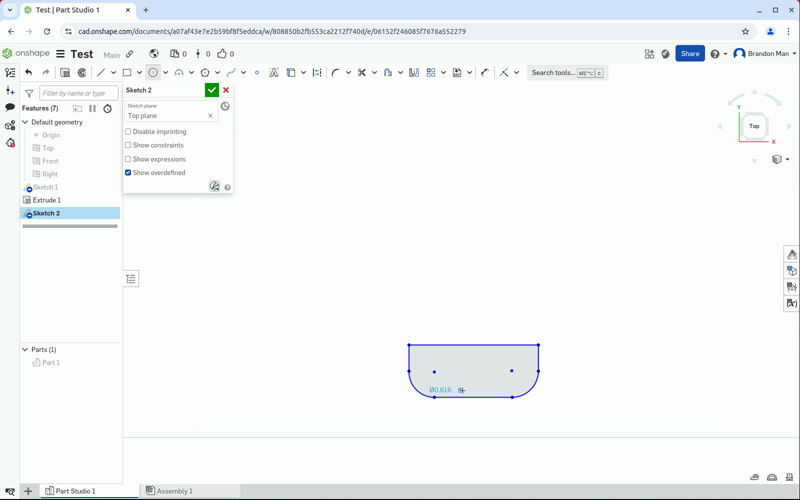
scroll(6)
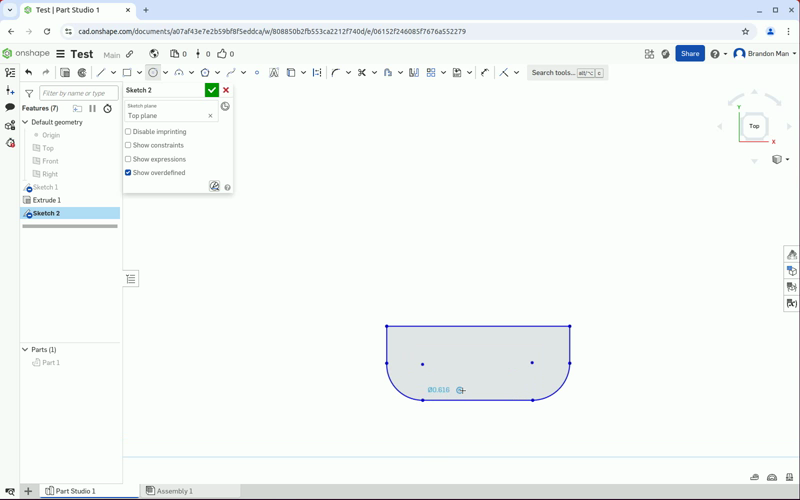
scroll(6)
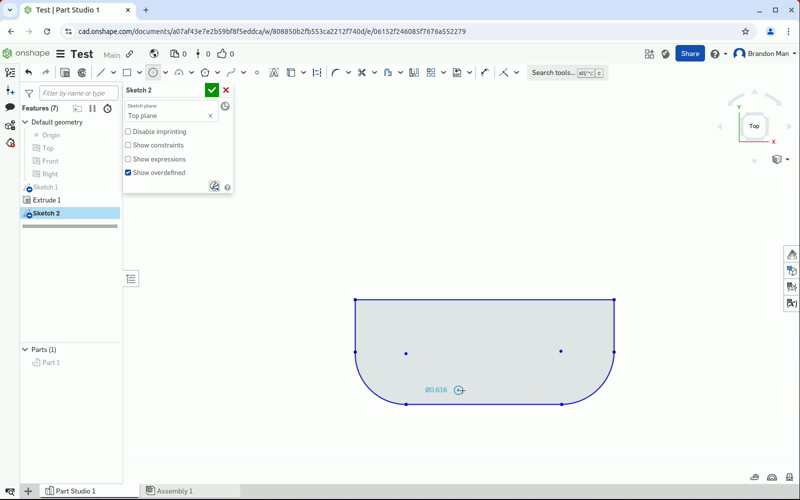
scroll(6)
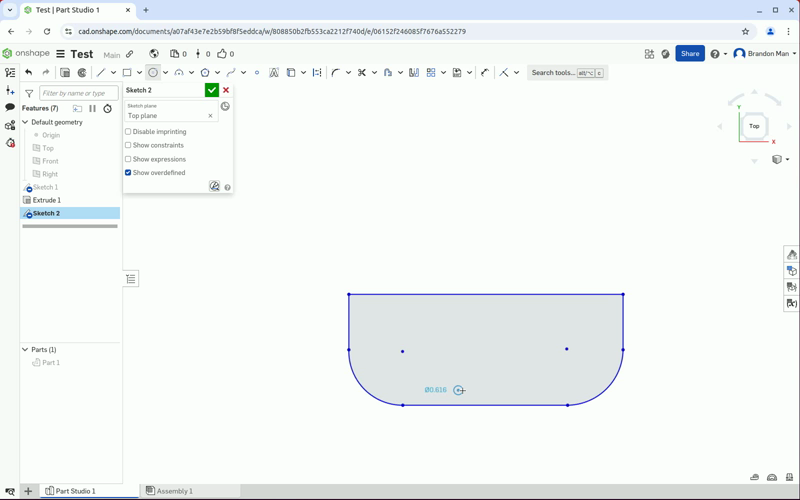
scroll(6)
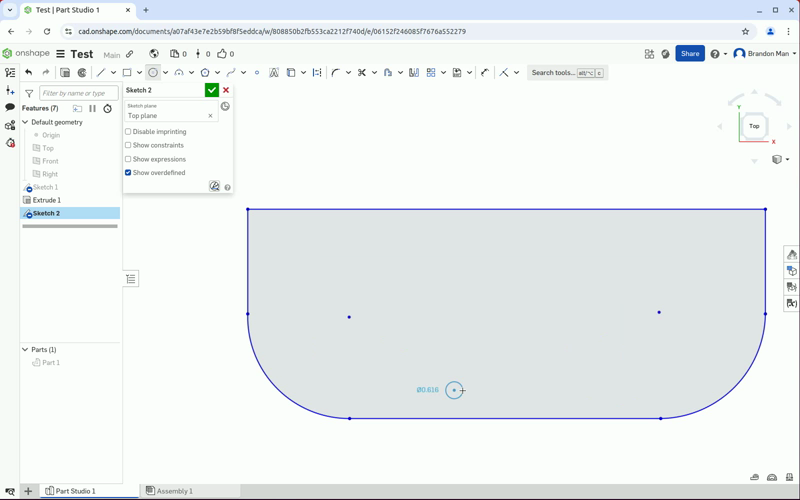
scroll(6)
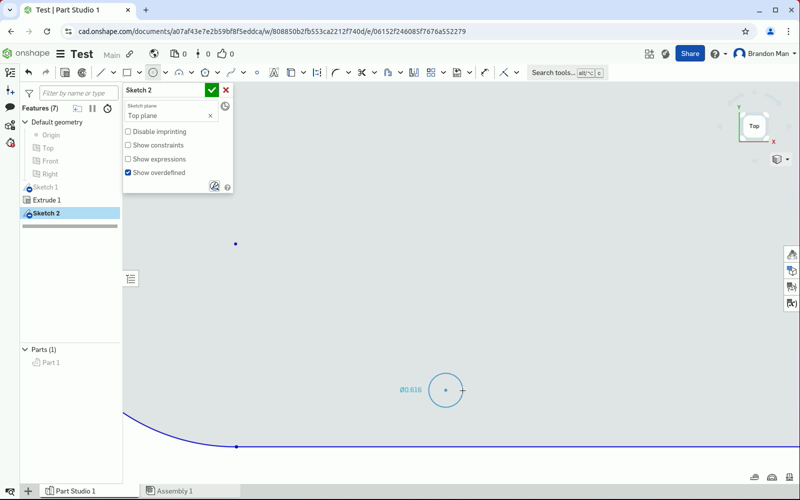
click(462, 390)
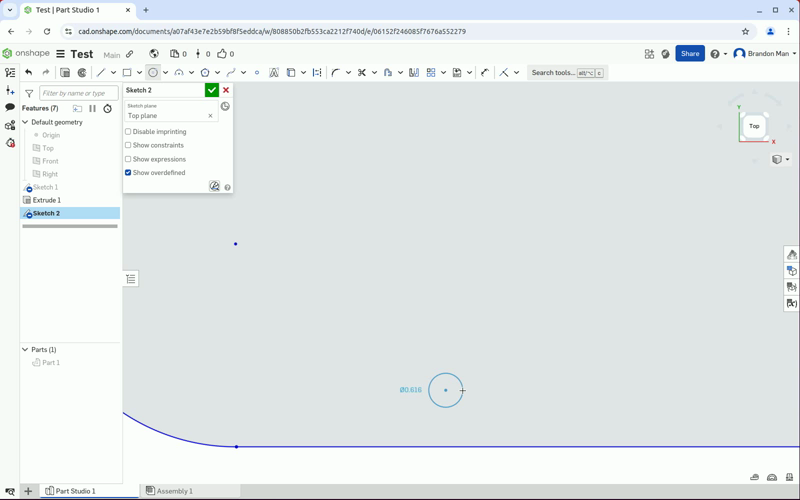
scroll(-6)
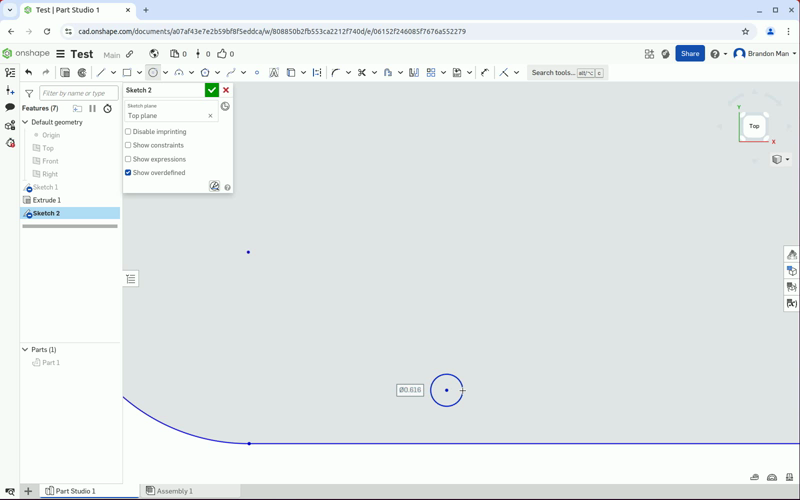
scroll(-6)
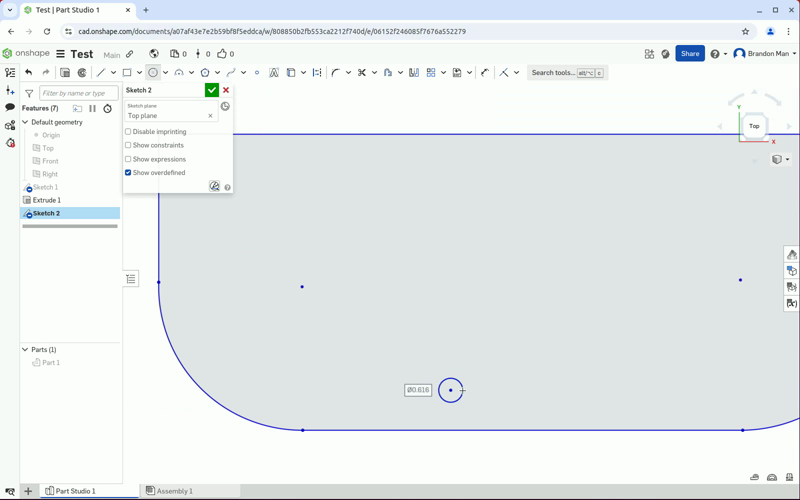
scroll(-6)
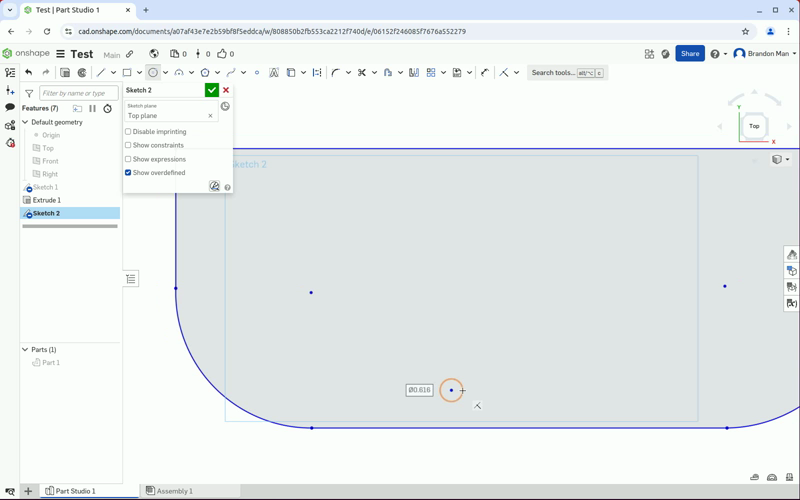
scroll(-6)
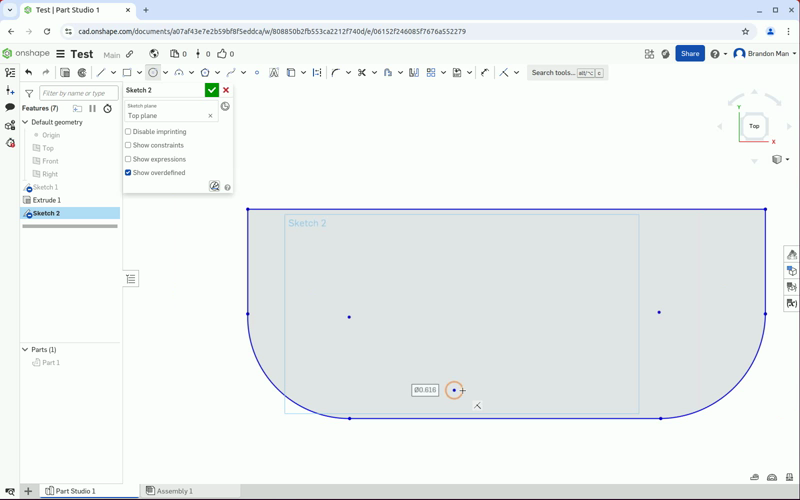
scroll(-6)
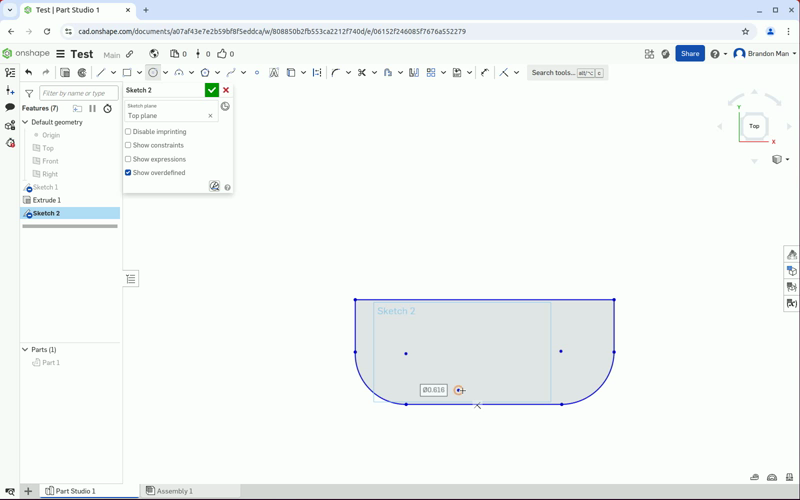
scroll(-6)
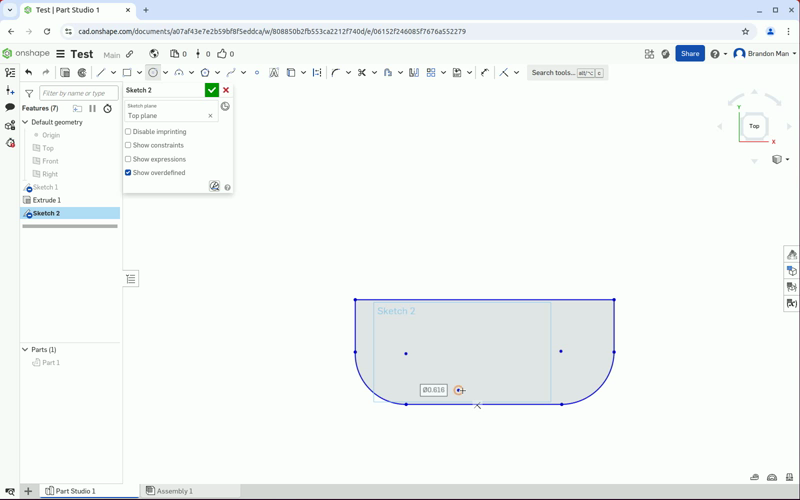
scroll(-6)
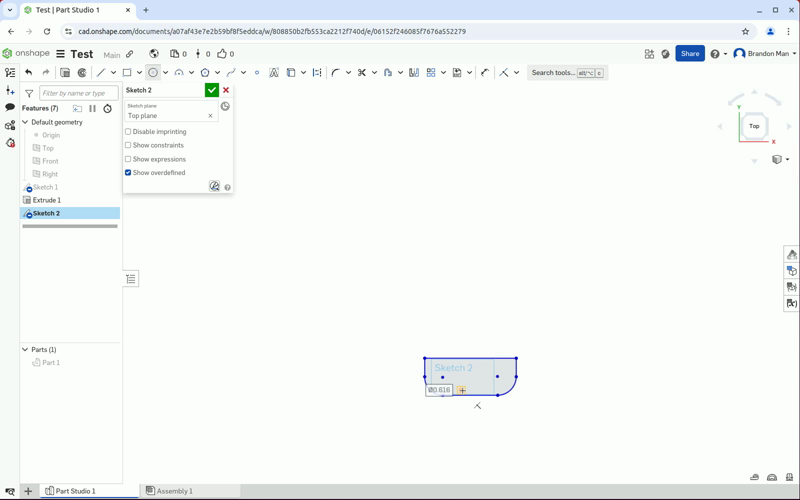
key(esc)
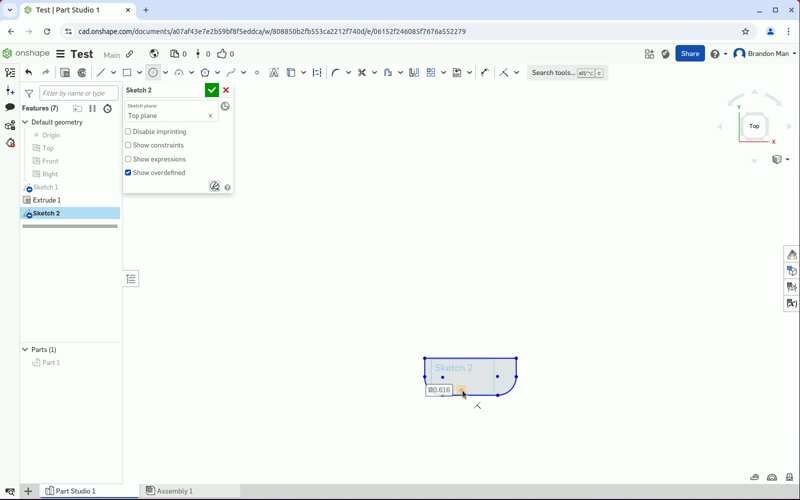
key(c)
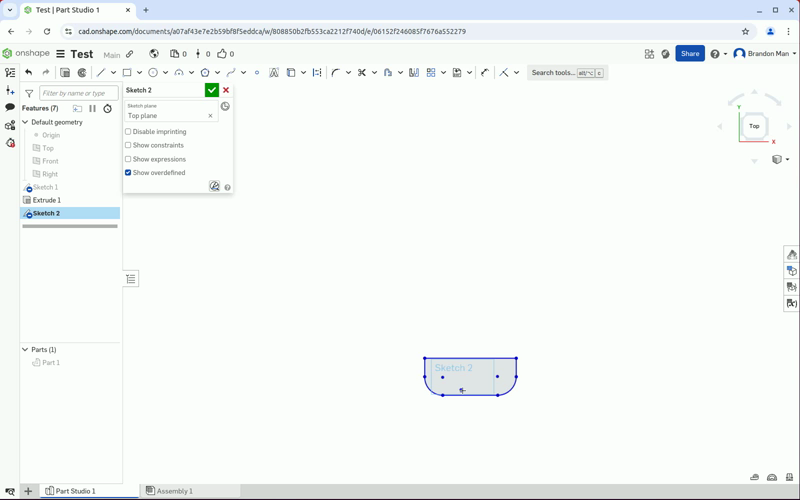
key_down(shift)
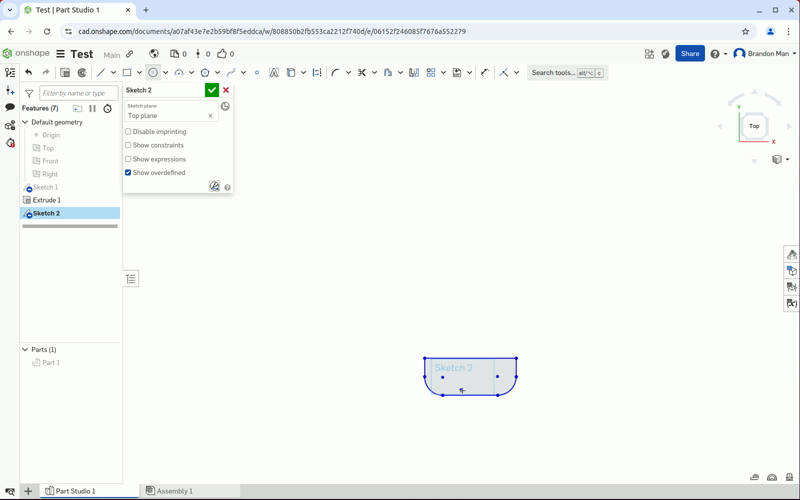
mouse_move(479, 390)
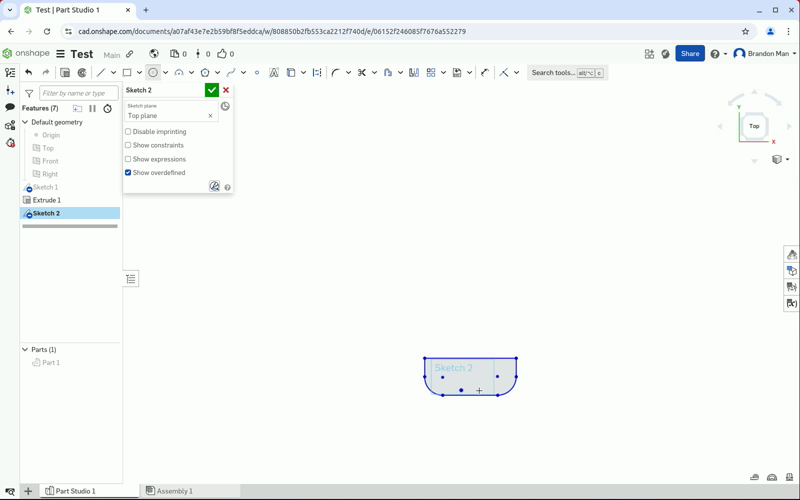
click(479, 390)
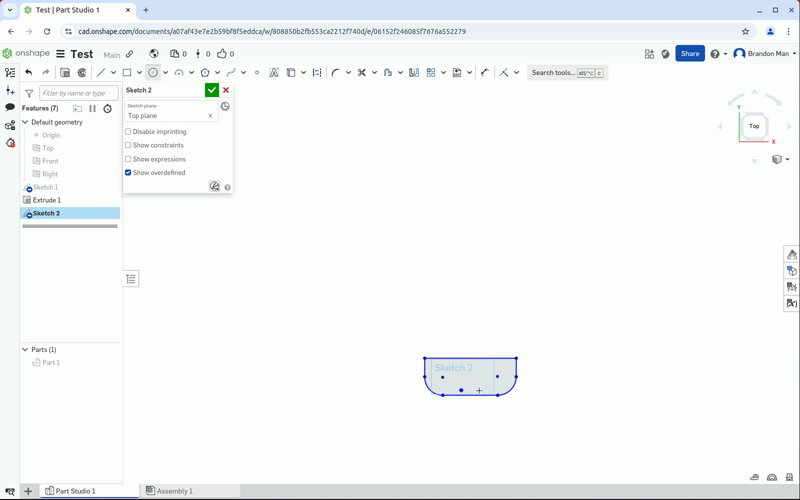
key_up(shift)
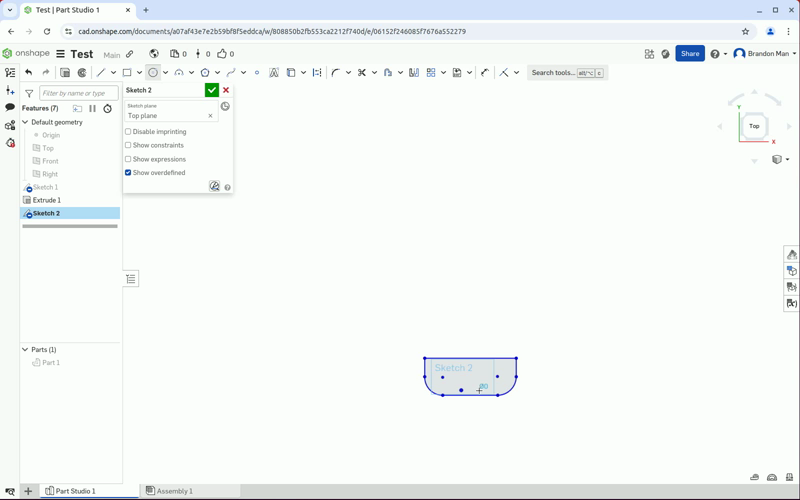
mouse_move(481, 390)
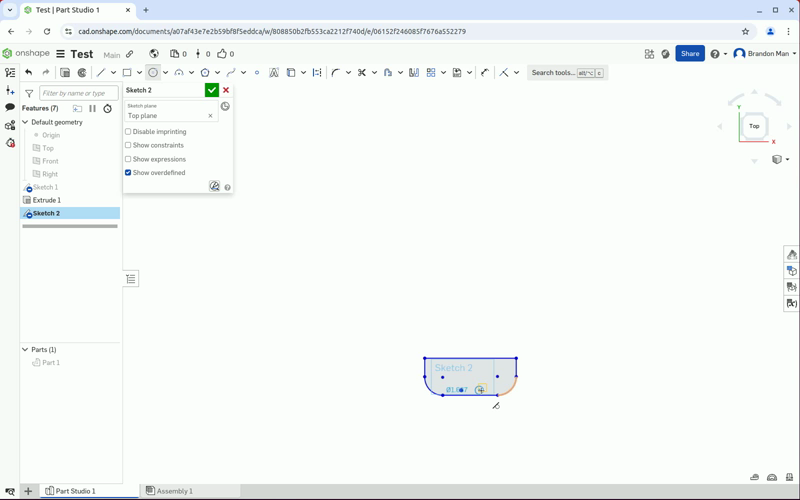
scroll(6)
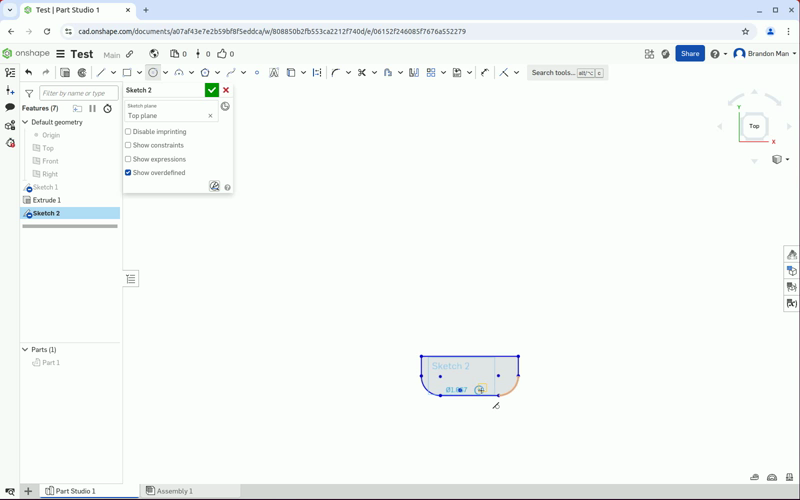
scroll(6)
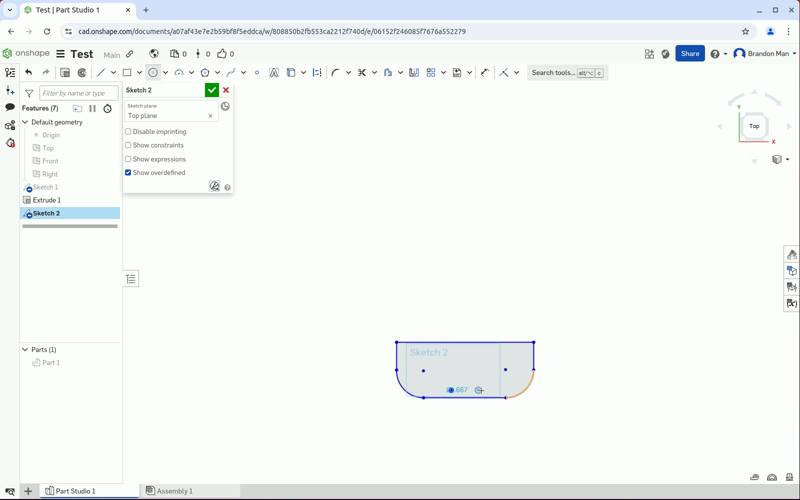
scroll(6)
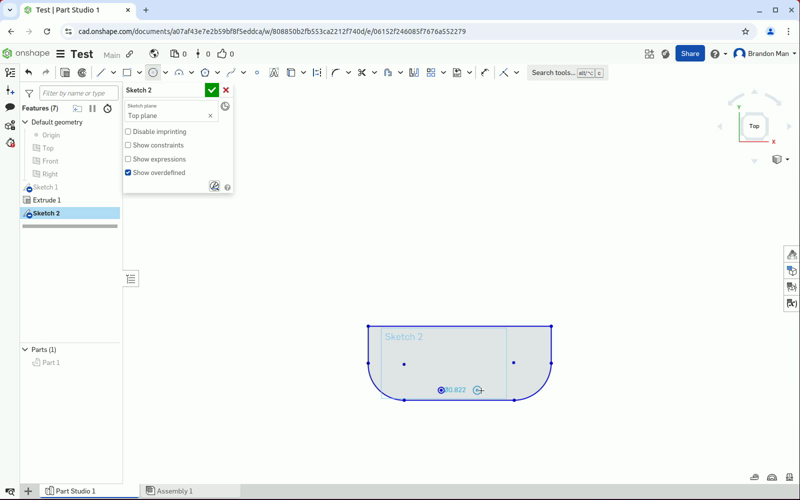
scroll(6)
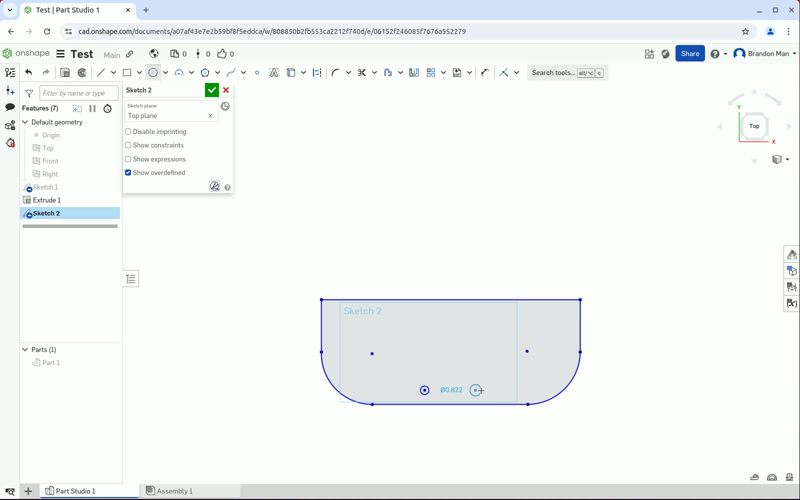
scroll(6)
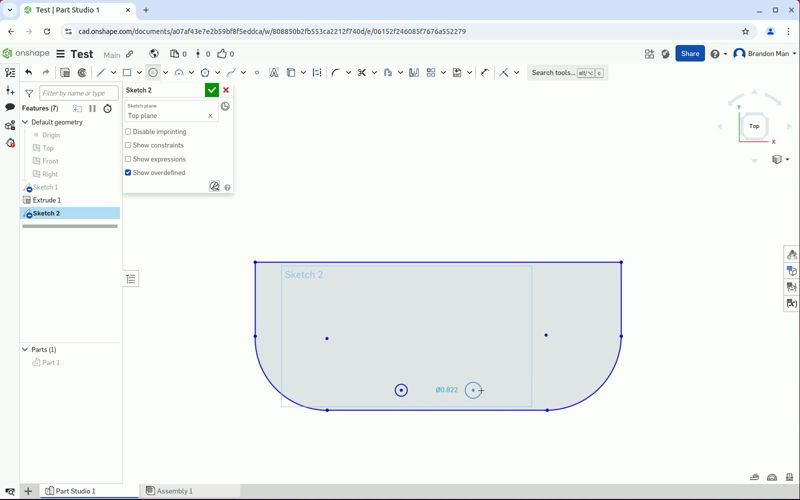
scroll(6)
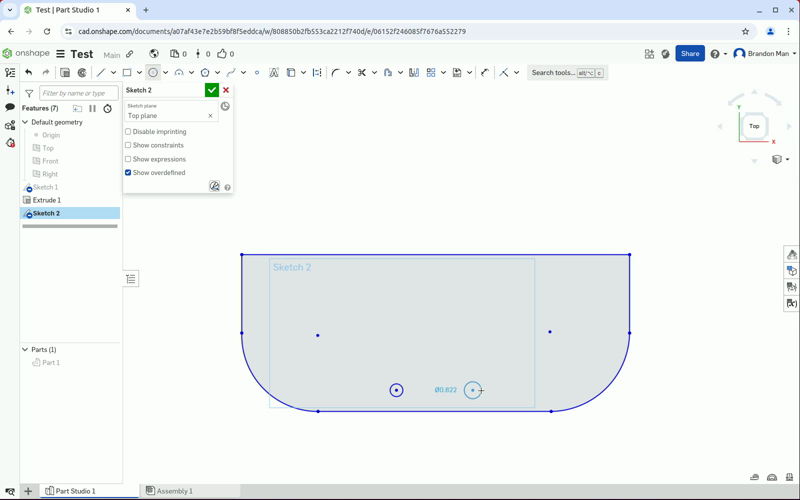
scroll(6)
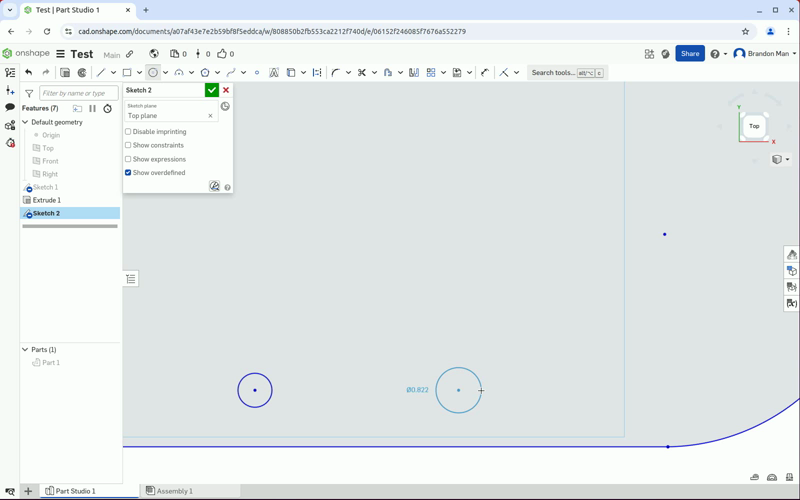
click(481, 390)
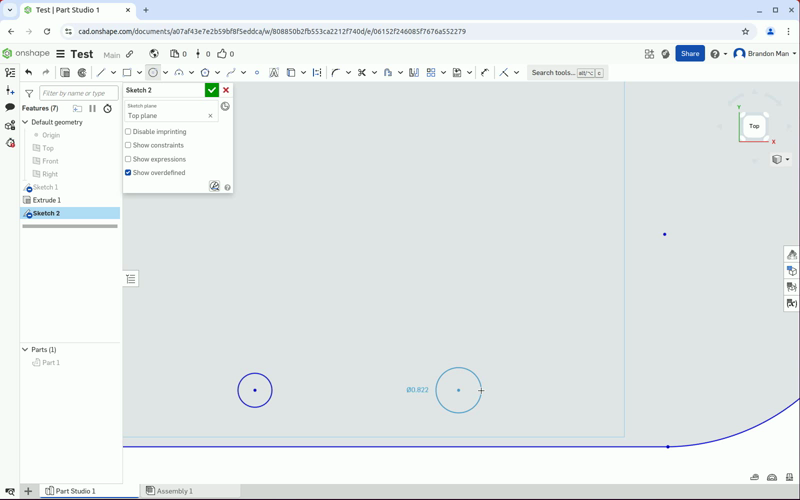
scroll(-6)
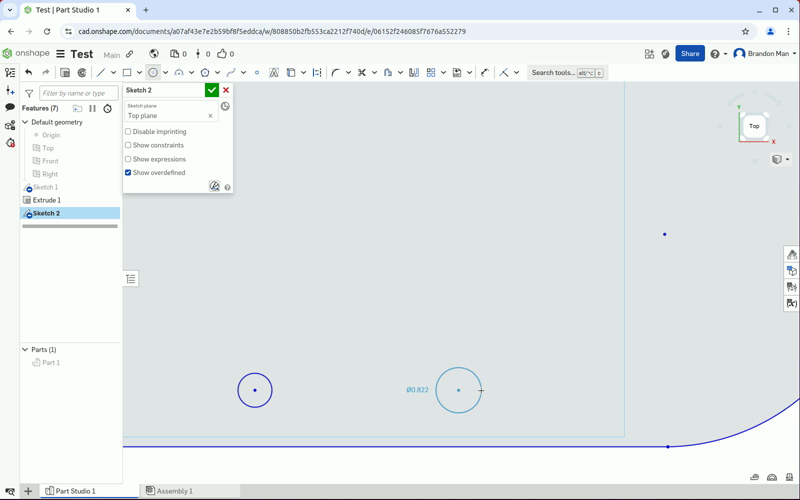
scroll(-6)
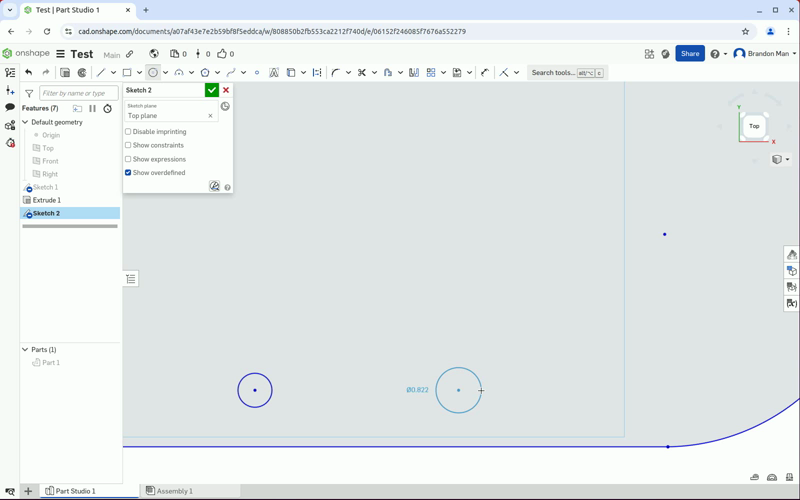
scroll(-6)
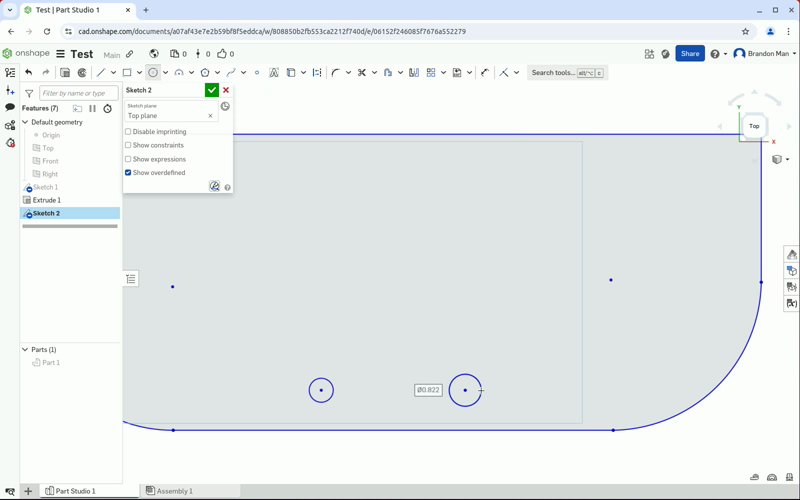
scroll(-6)
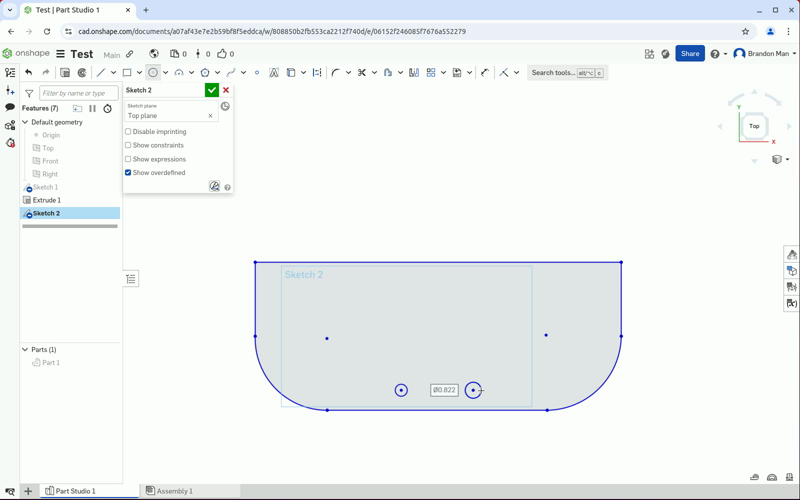
scroll(-6)
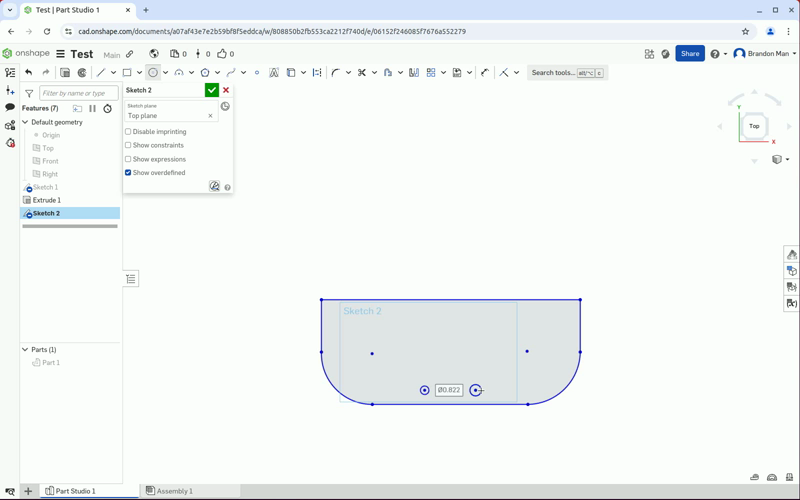
scroll(-6)
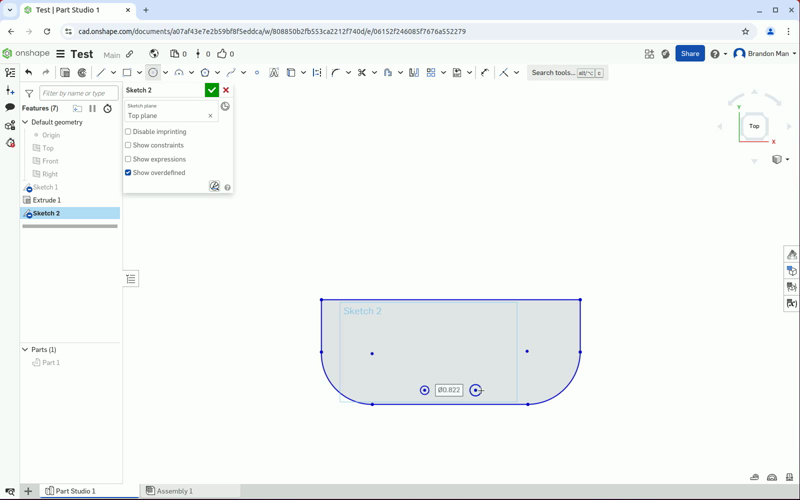
scroll(-6)
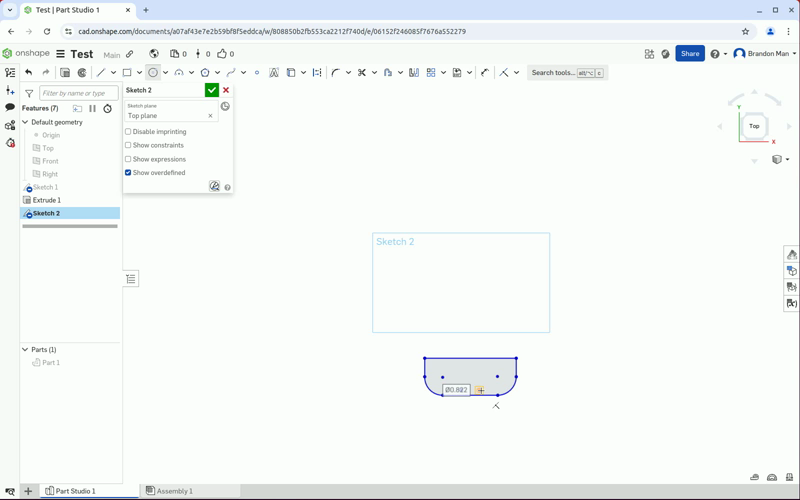
key(esc)
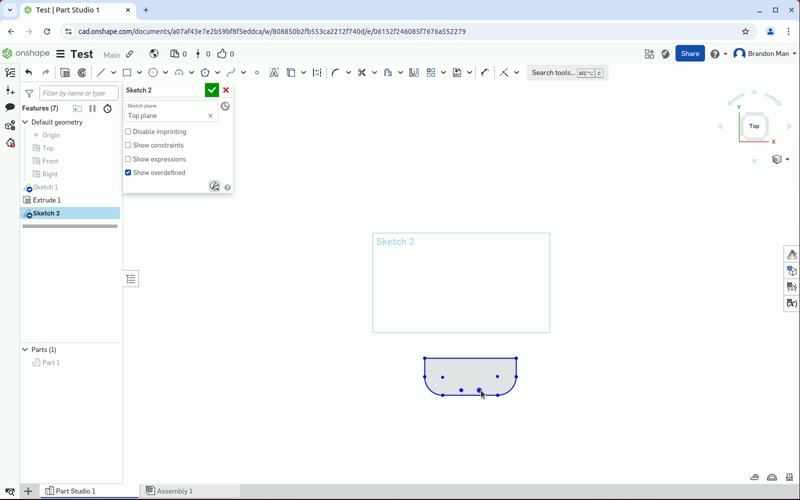
mouse_move(486, 364)
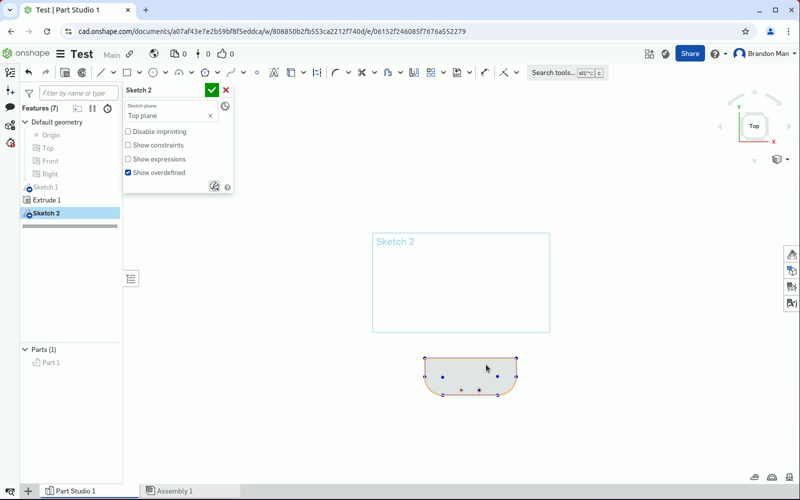
click(486, 364)
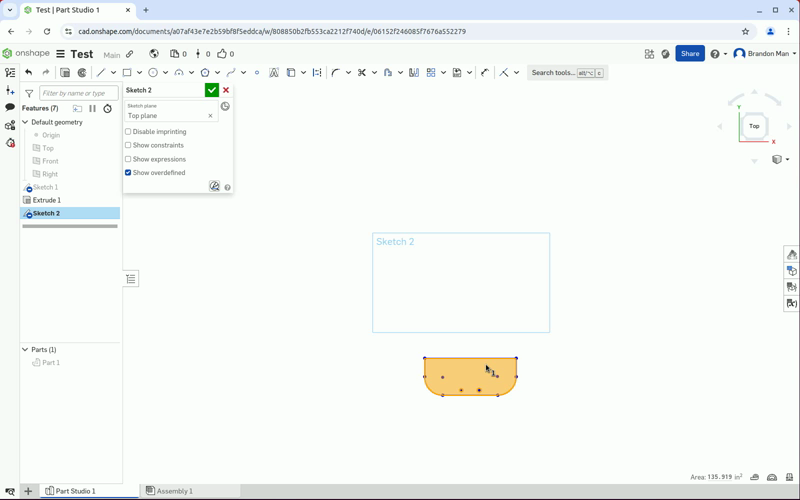
mouse_move(73, 352)
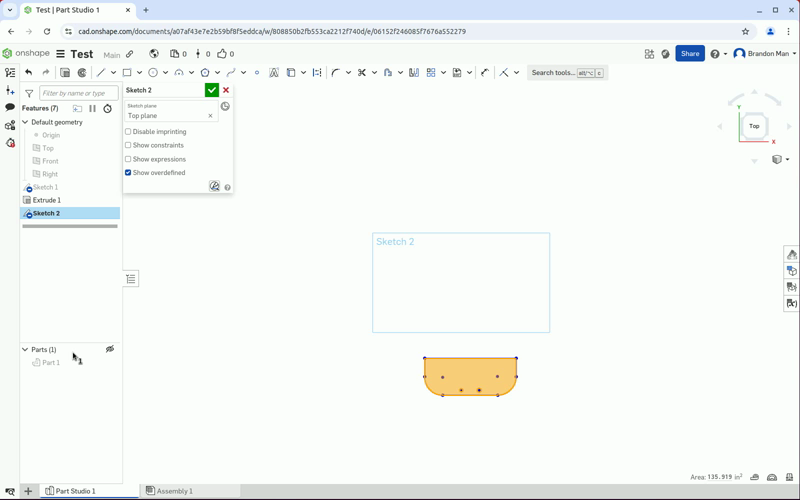
key(shift+y)
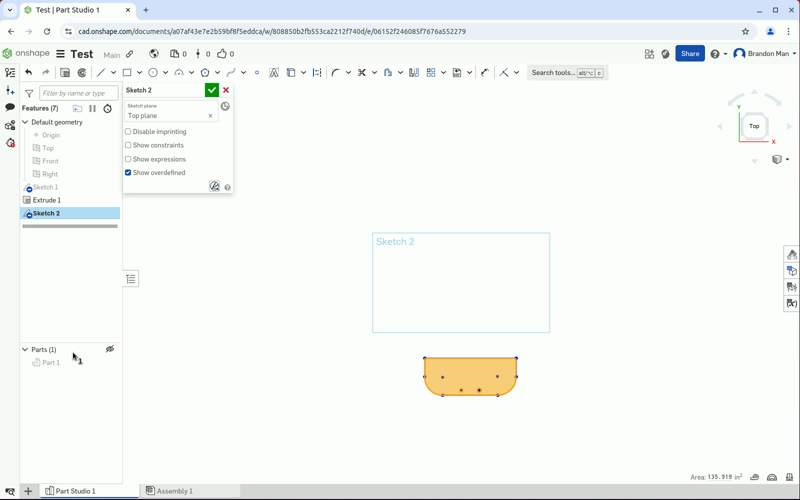
key(shift+e)
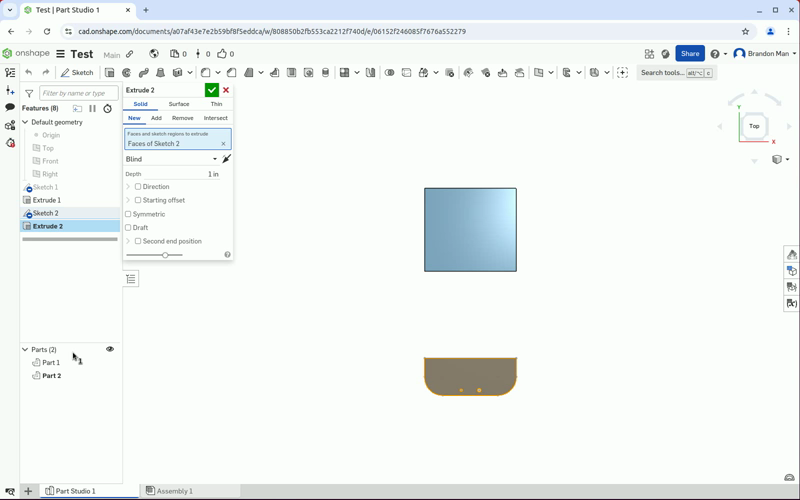
mouse_move(143, 106)
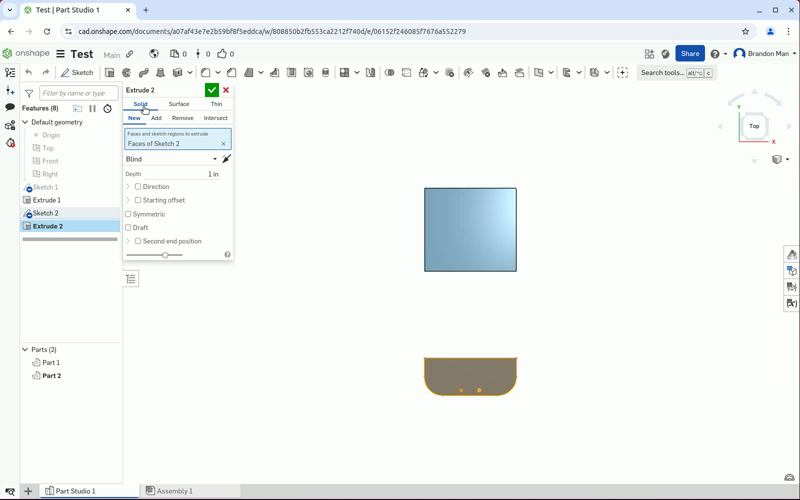
click(143, 106)
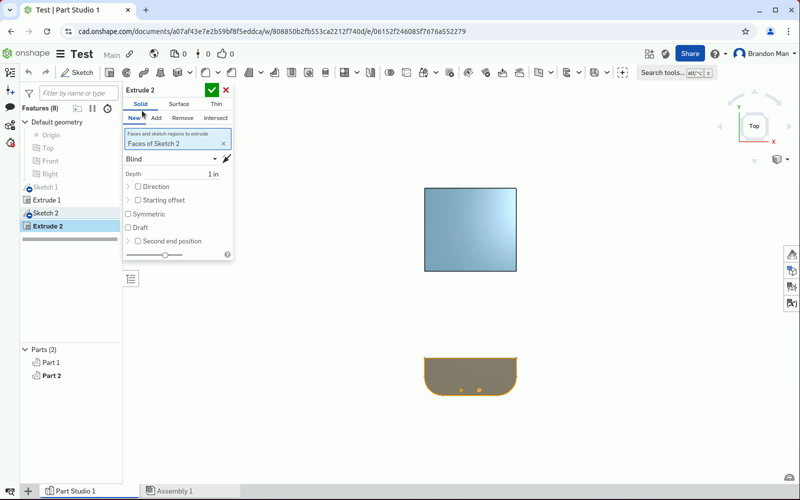
mouse_move(137, 120)
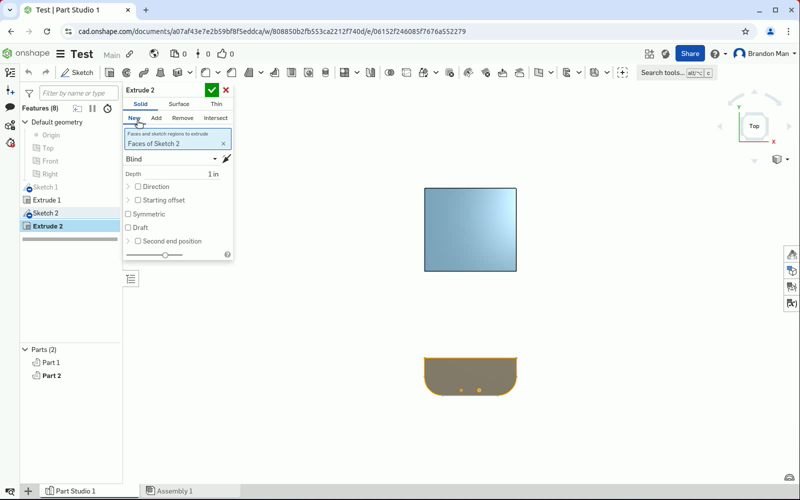
click(137, 120)
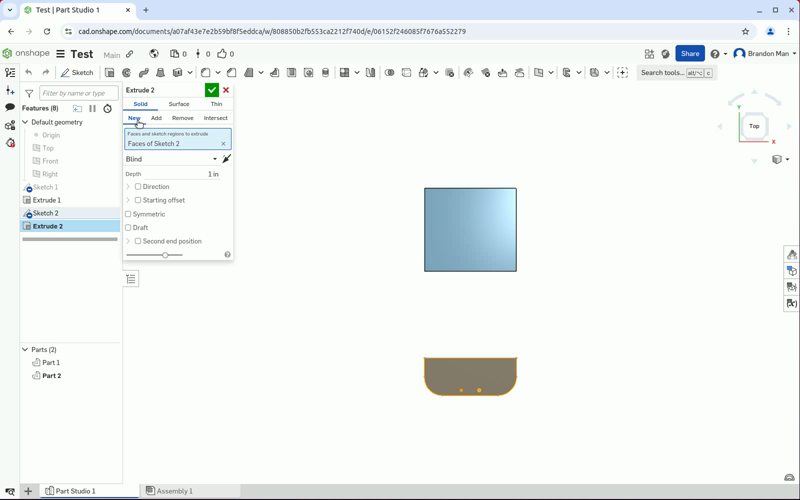
key(tab, 4)
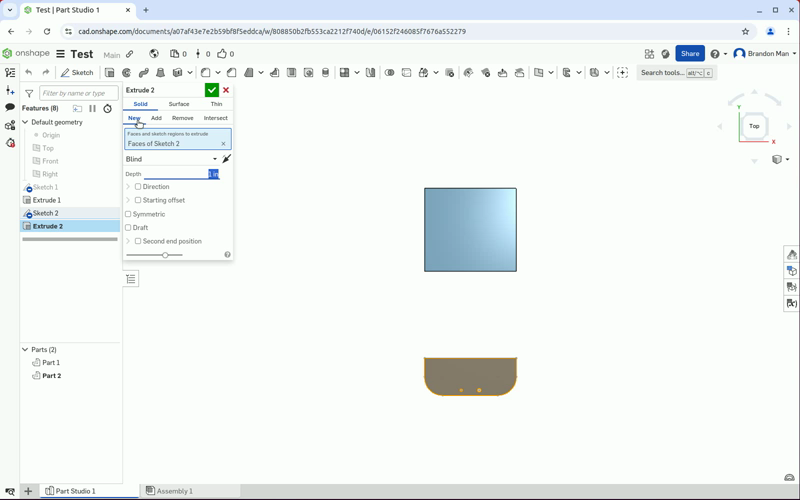
text(0.963)
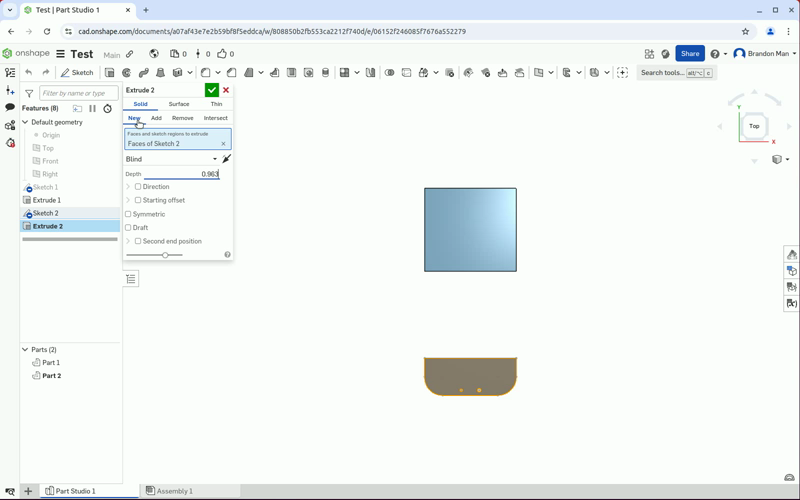
key(enter)
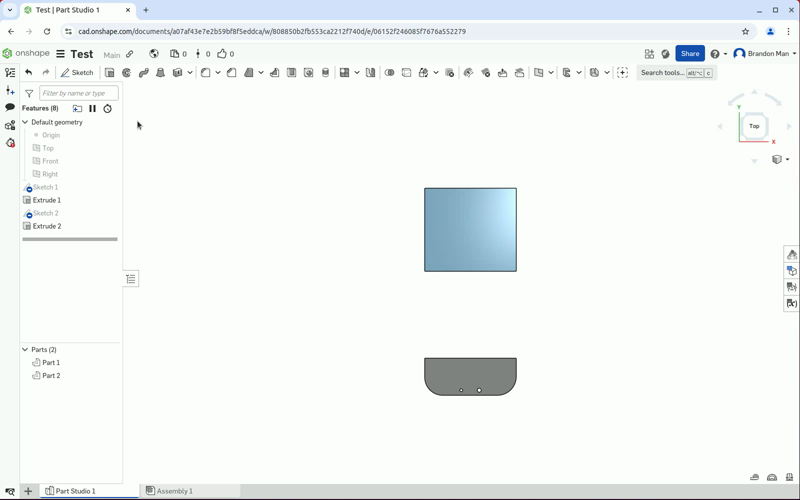
key(shift+h)
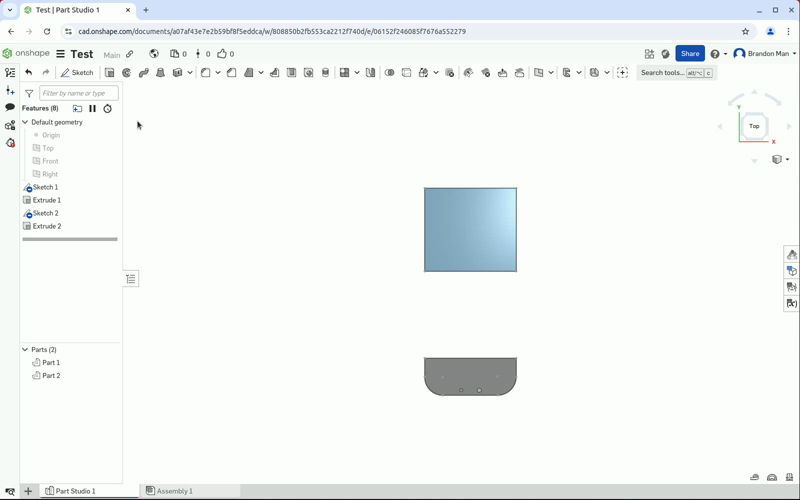
key(shift+h)
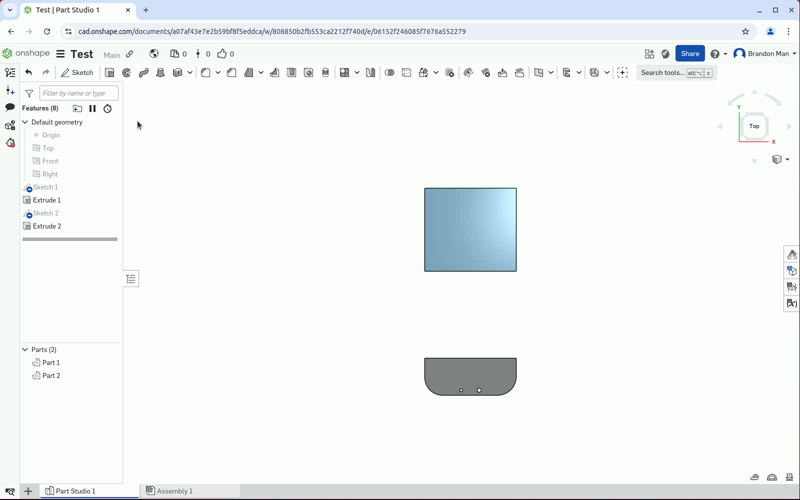
mouse_move(73, 189)
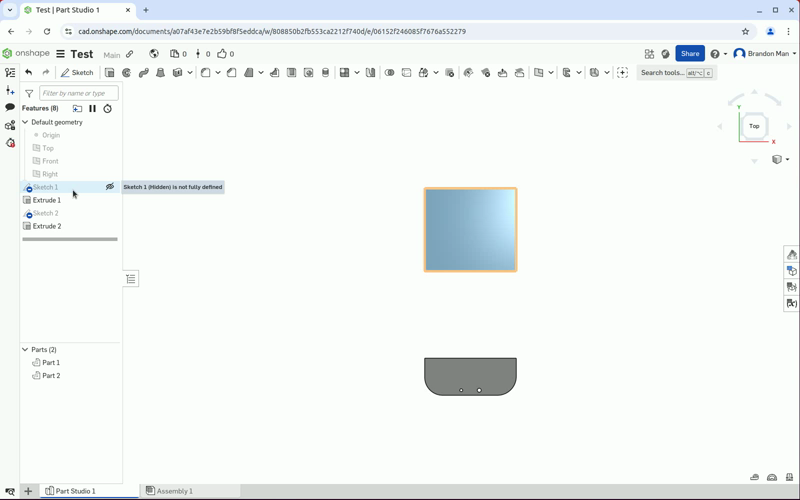
click(73, 189)
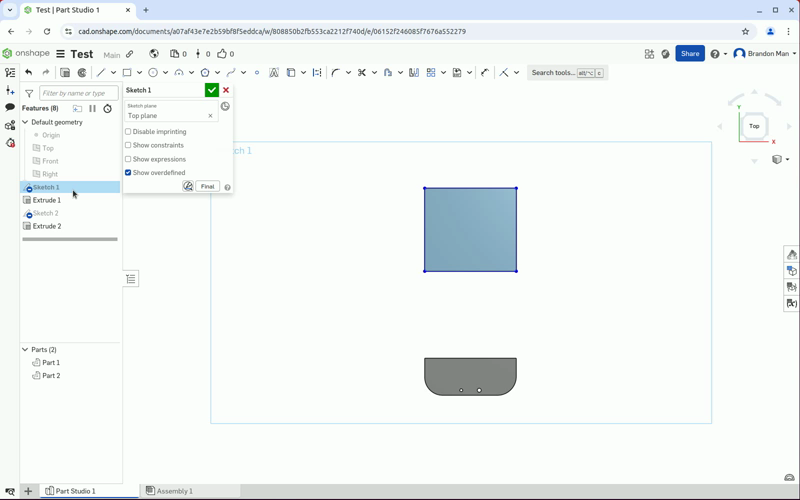
mouse_move(229, 92)
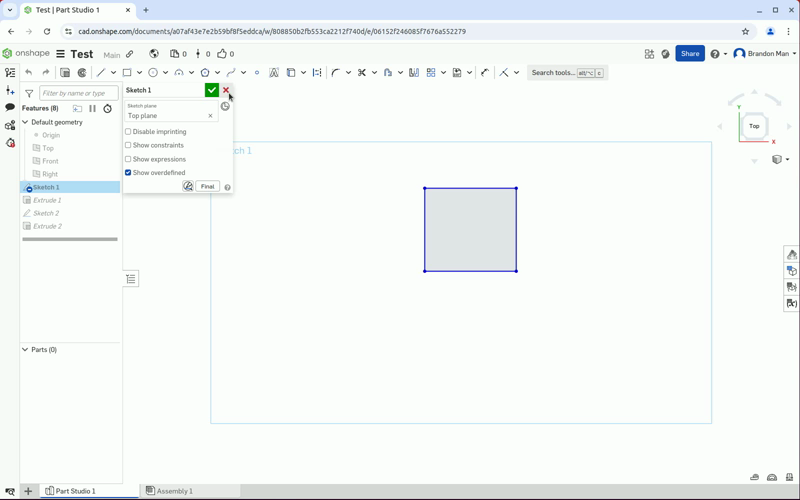
click(229, 92)
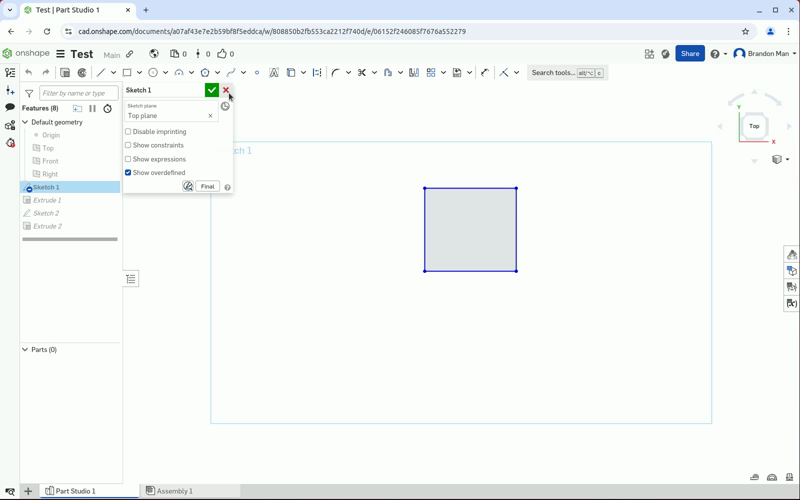
key(shift+s)
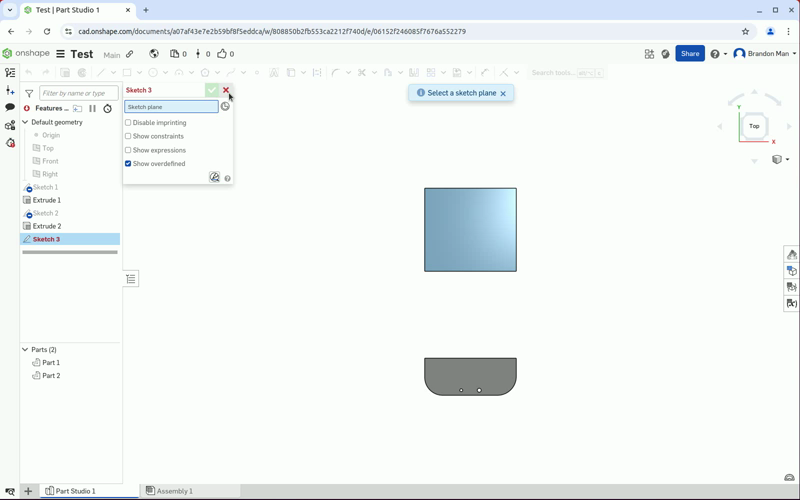
mouse_move(73, 150)
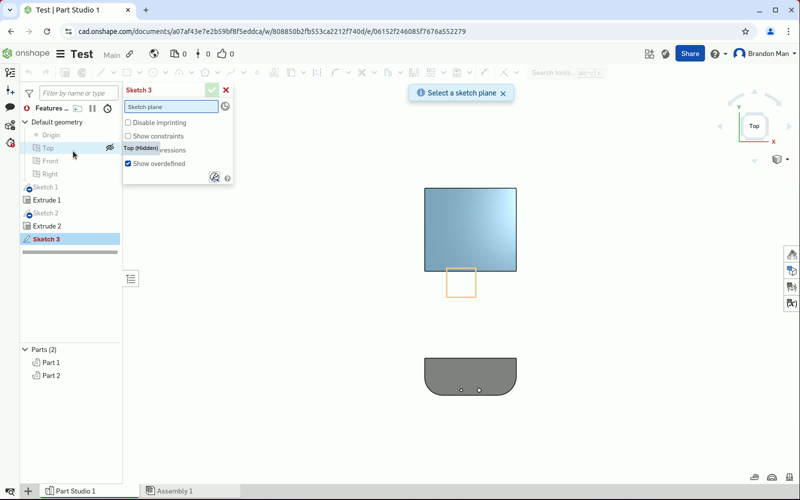
click(73, 150)
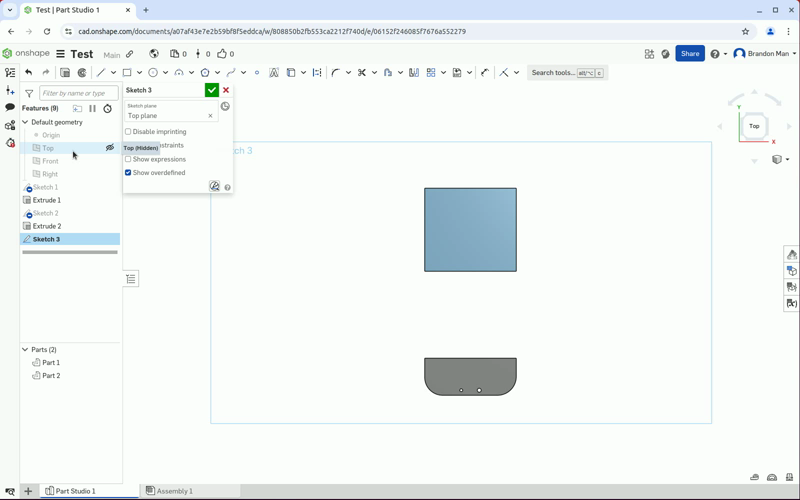
mouse_move(73, 352)
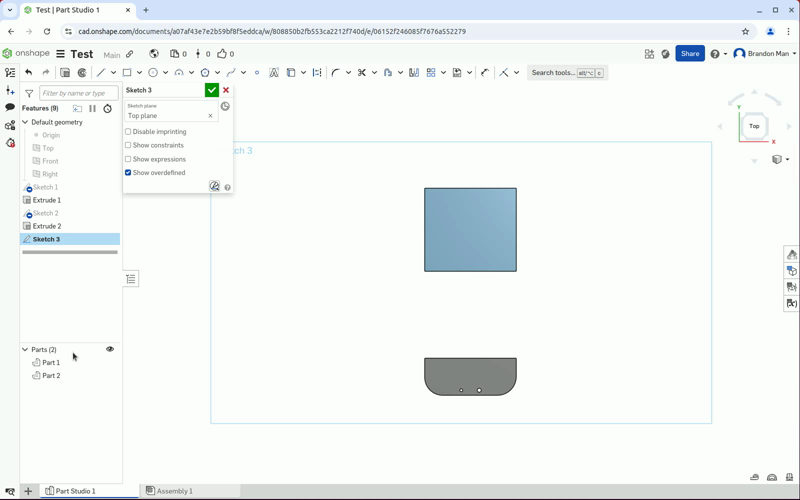
key(y)
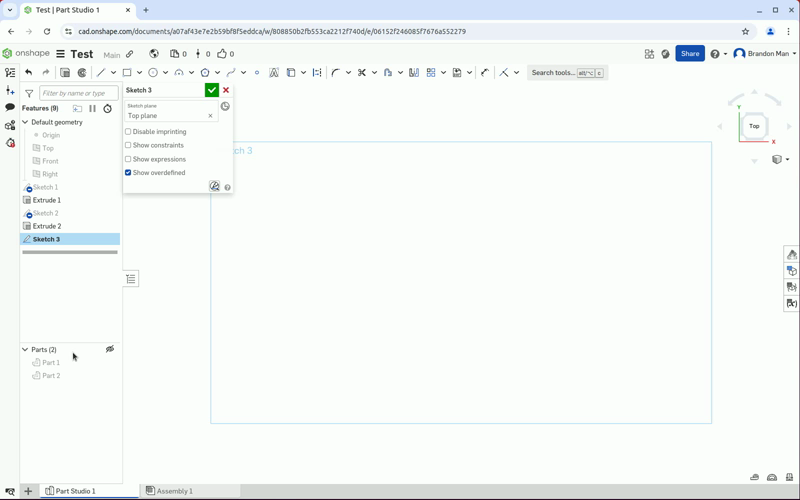
key(l)
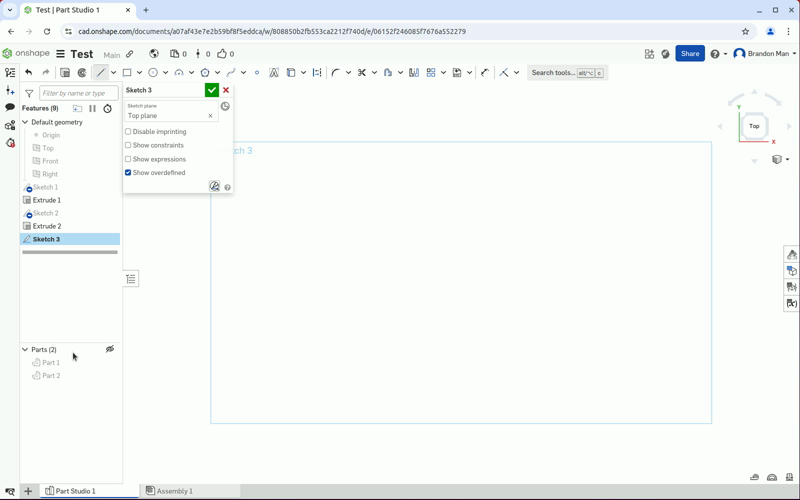
key_down(shift)
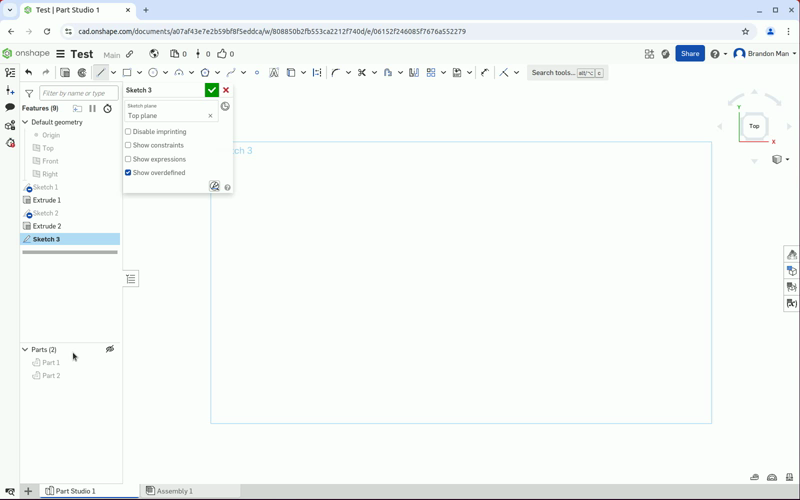
mouse_move(424, 359)
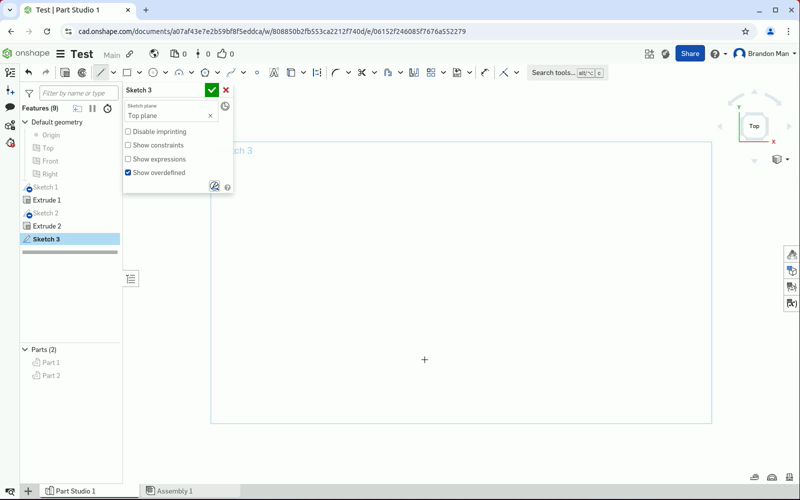
click(424, 359)
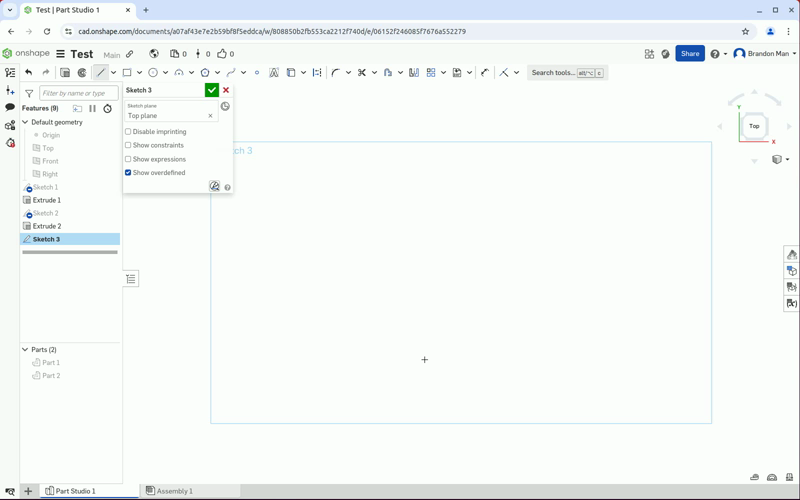
key_up(shift)
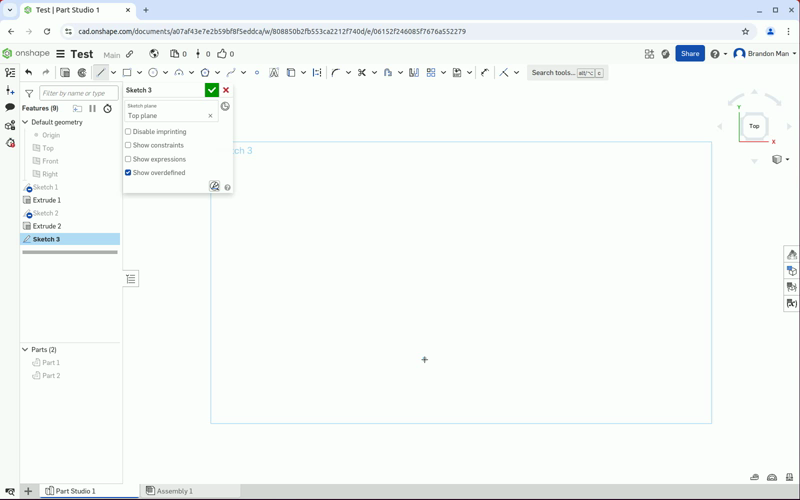
key_down(shift)
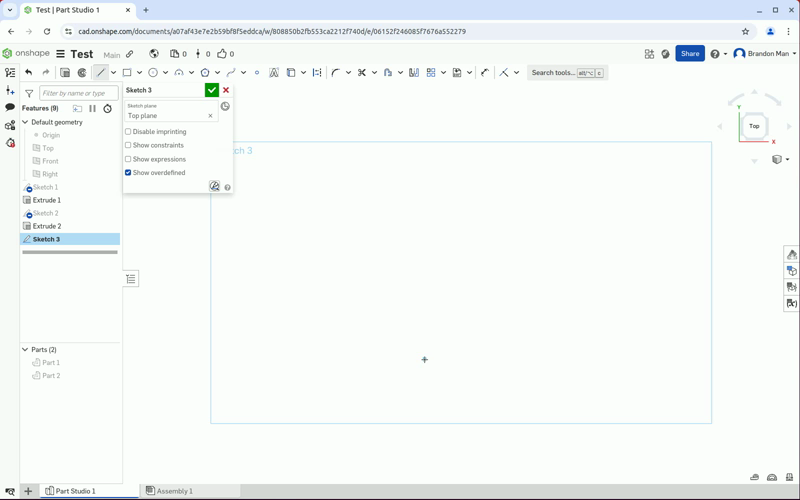
mouse_move(516, 359)
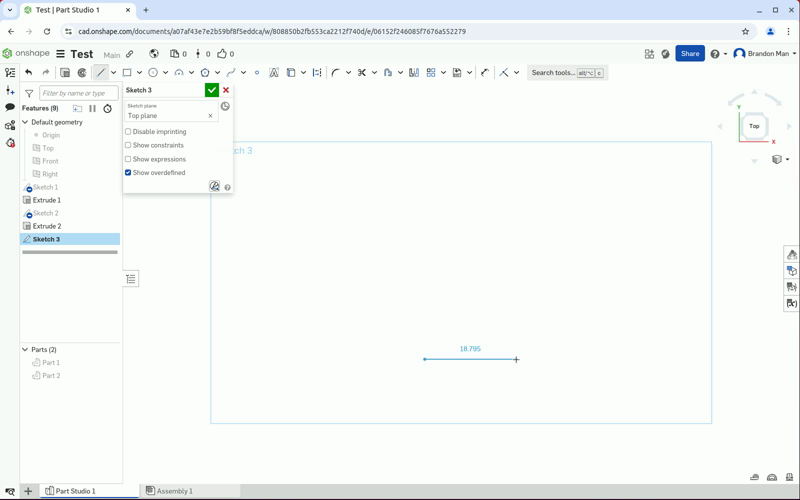
click(516, 359)
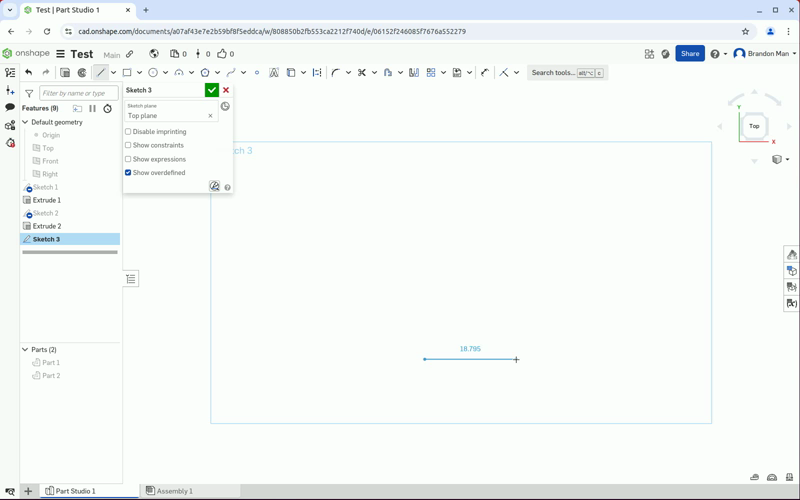
key_up(shift)
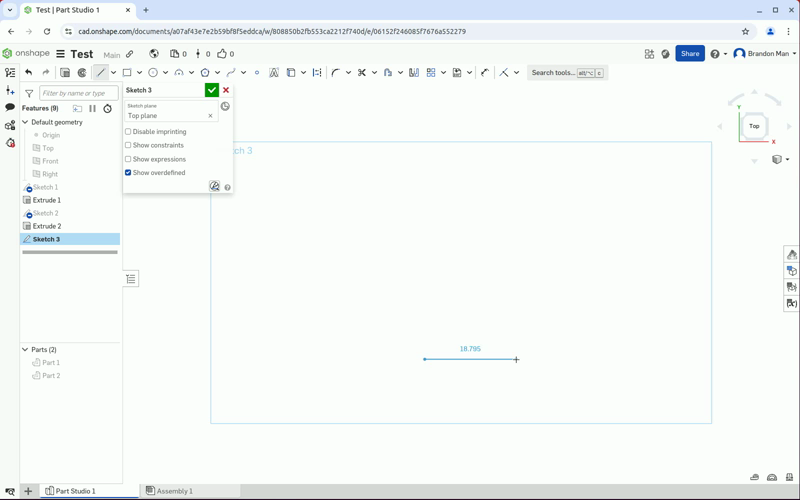
key_down(shift)
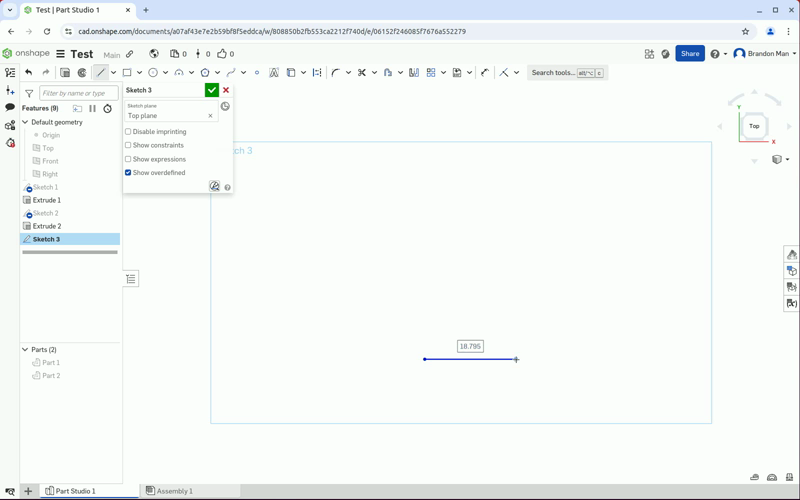
mouse_move(516, 272)
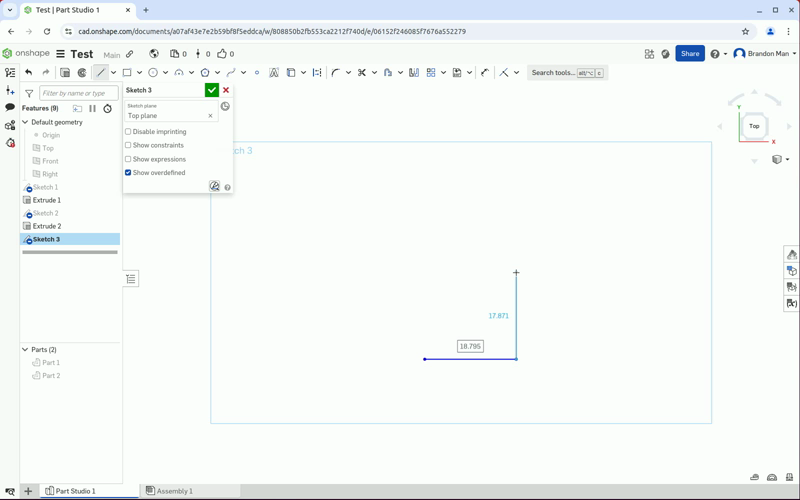
click(516, 272)
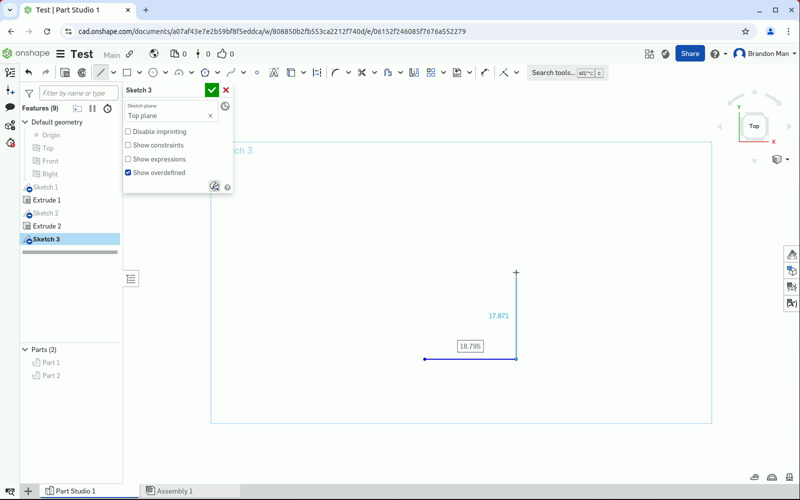
key_up(shift)
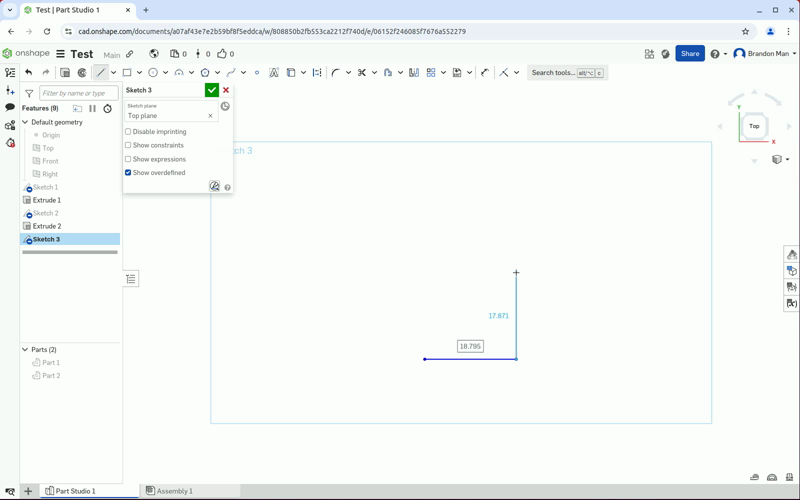
key_down(shift)
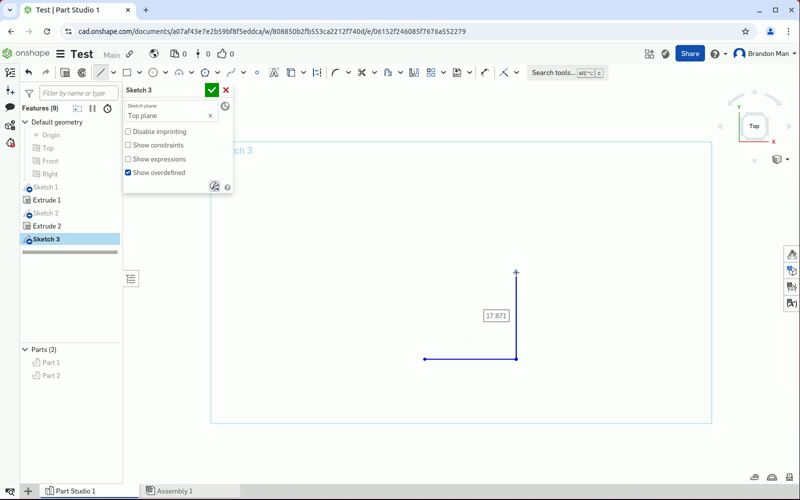
mouse_move(424, 272)
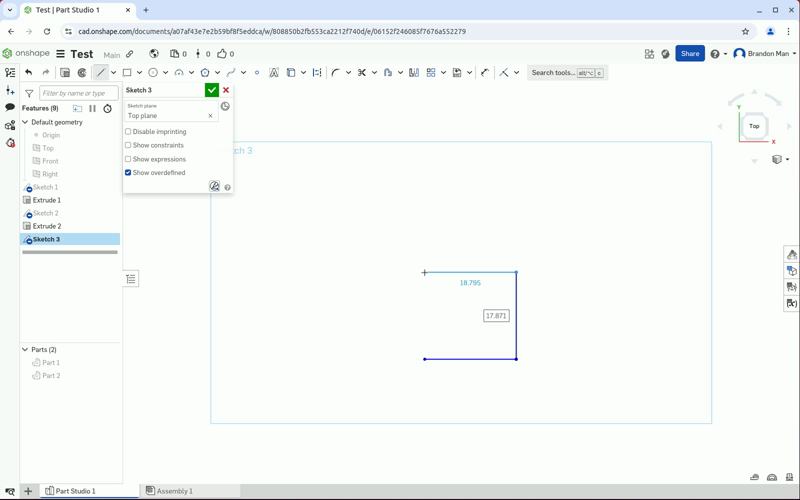
click(424, 272)
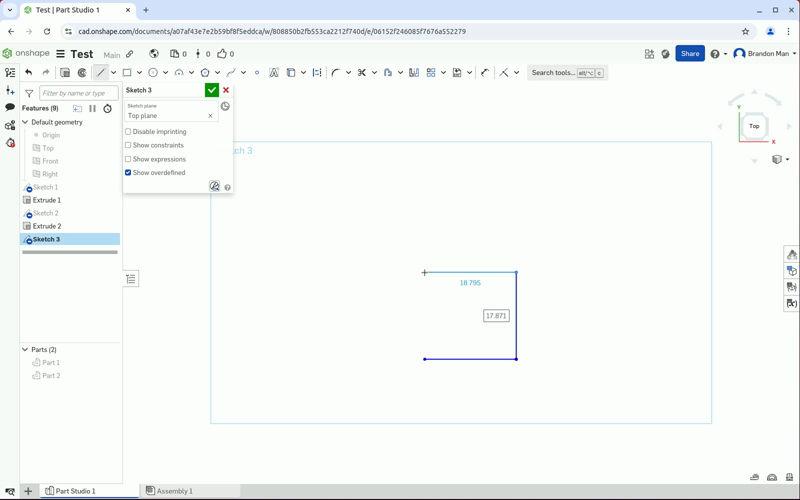
key_up(shift)
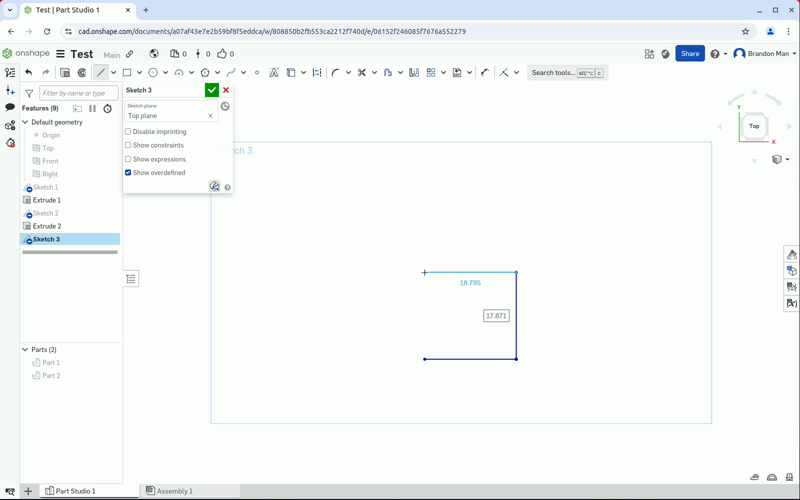
key_down(shift)
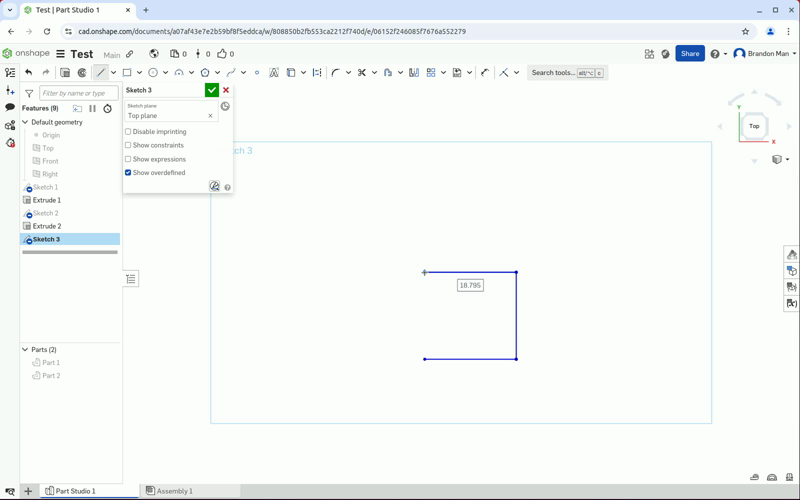
mouse_move(424, 359)
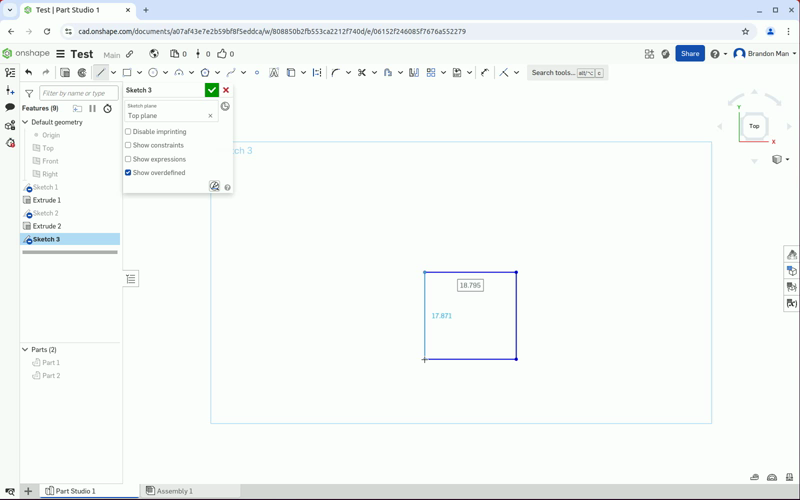
key_up(shift)
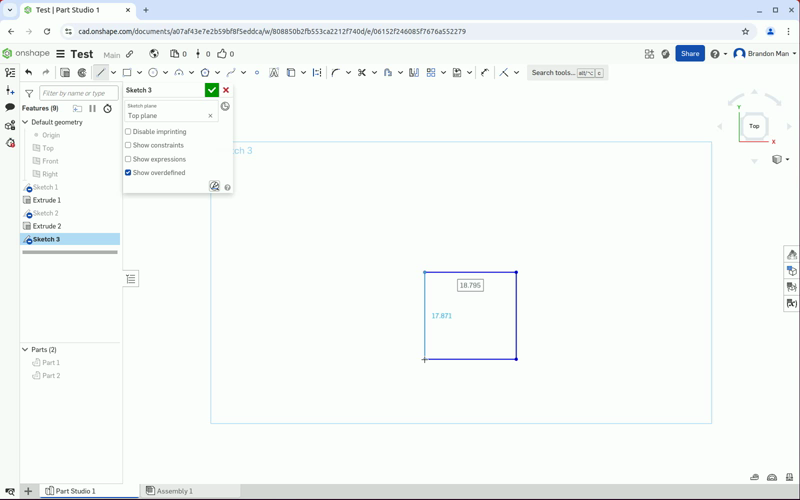
click(424, 359)
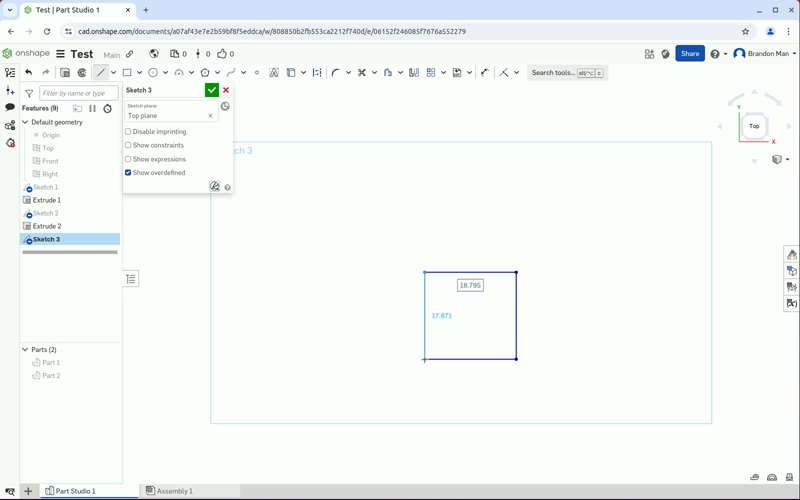
key(esc)
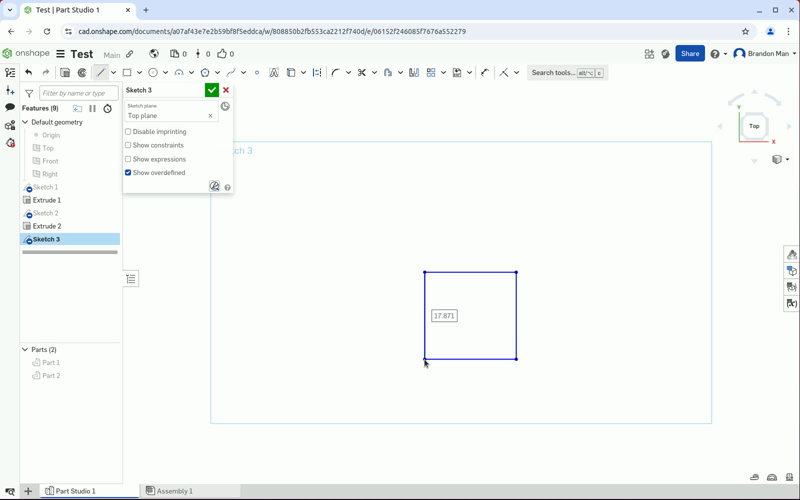
key(c)
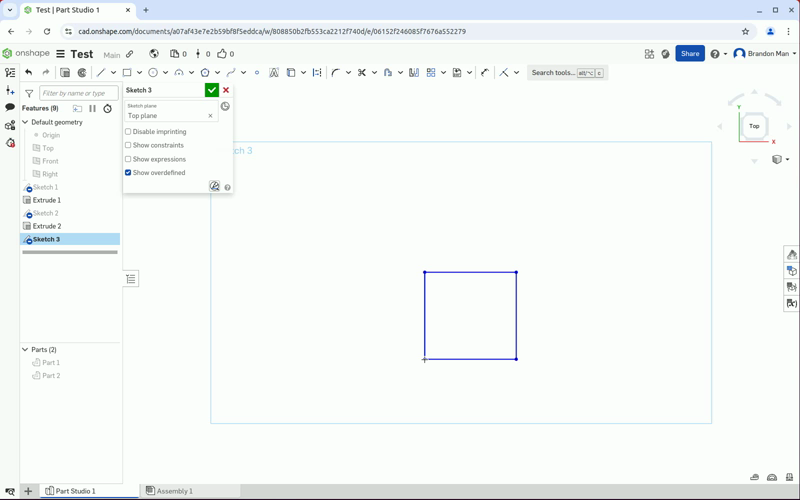
key_down(shift)
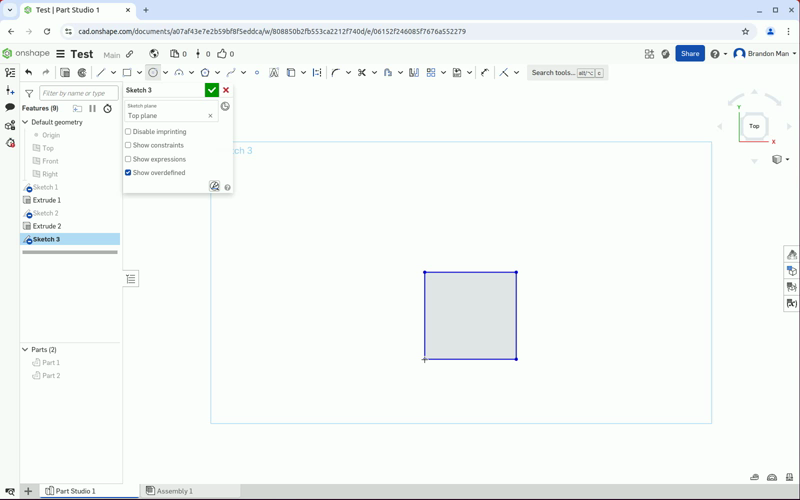
mouse_move(461, 322)
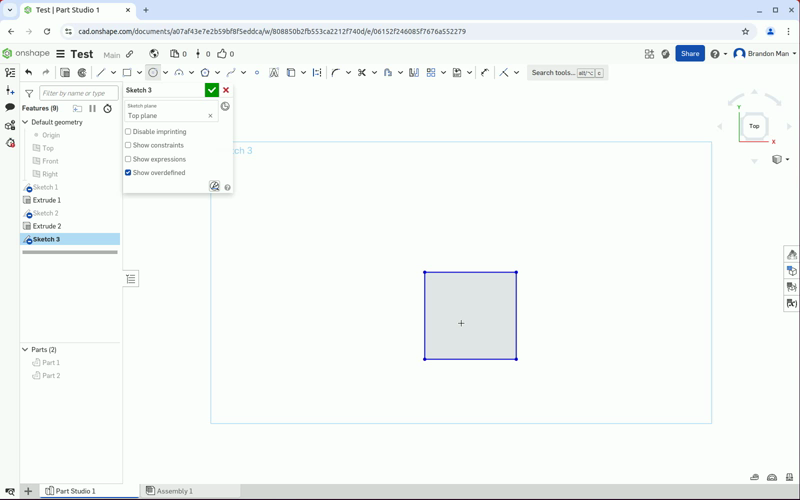
click(461, 322)
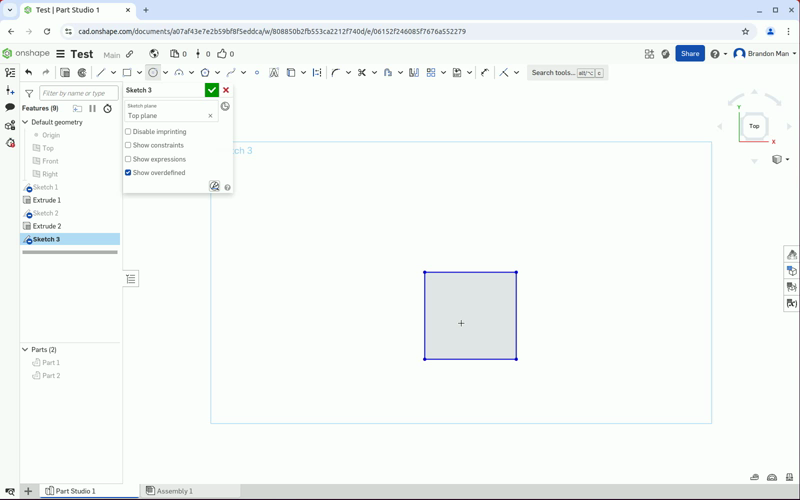
key_up(shift)
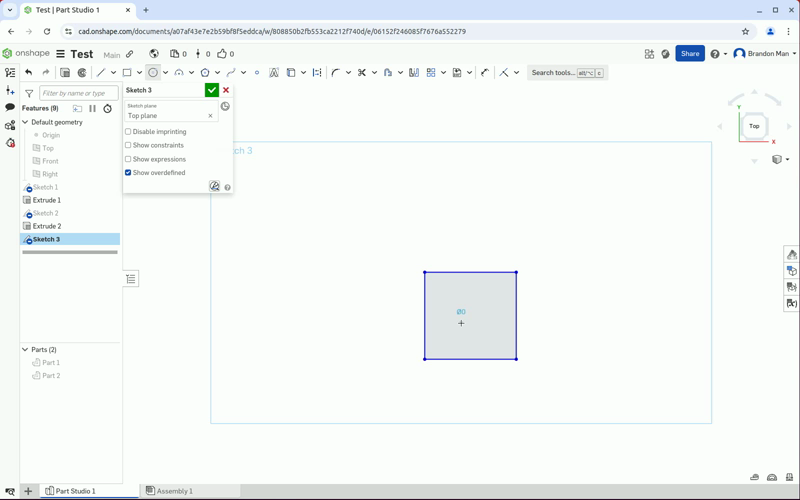
mouse_move(461, 322)
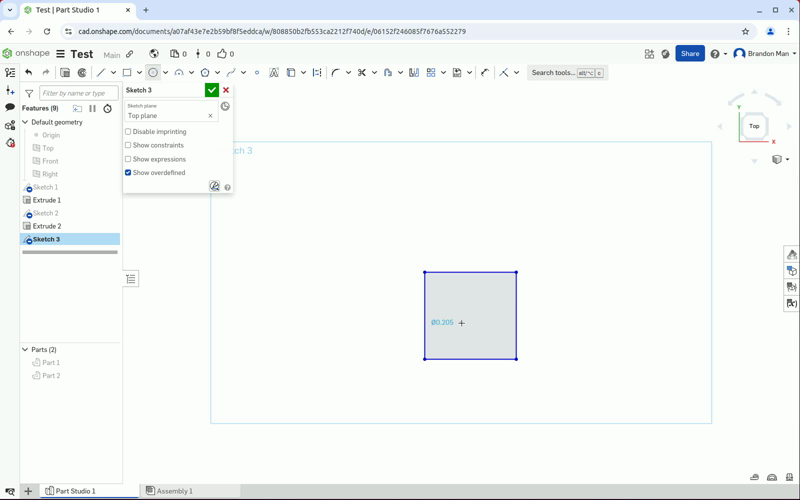
scroll(6)
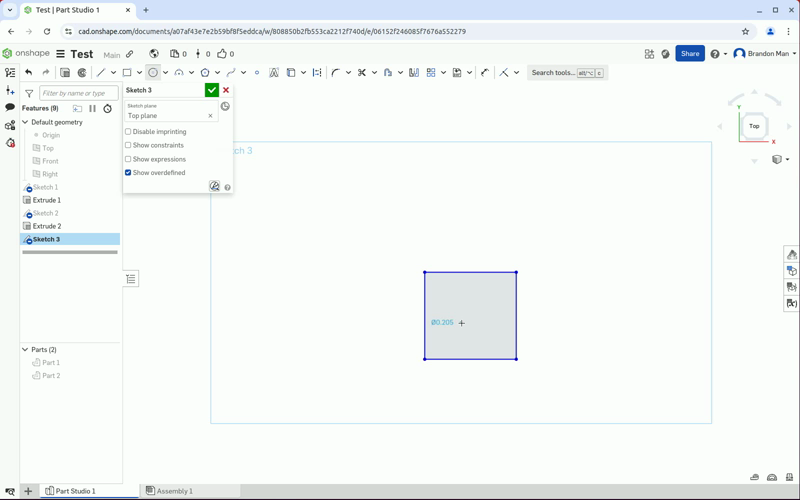
scroll(6)
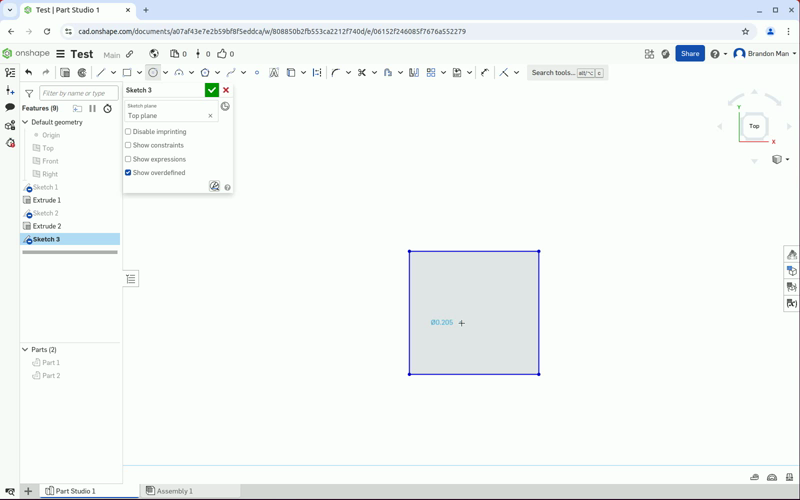
scroll(6)
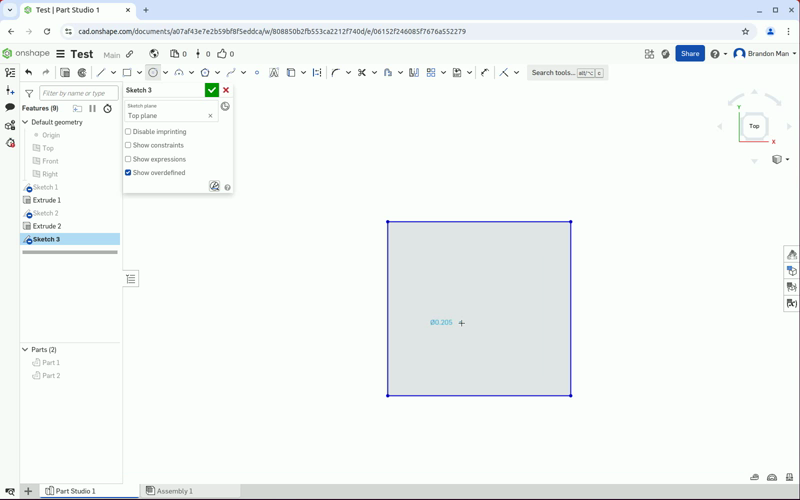
scroll(6)
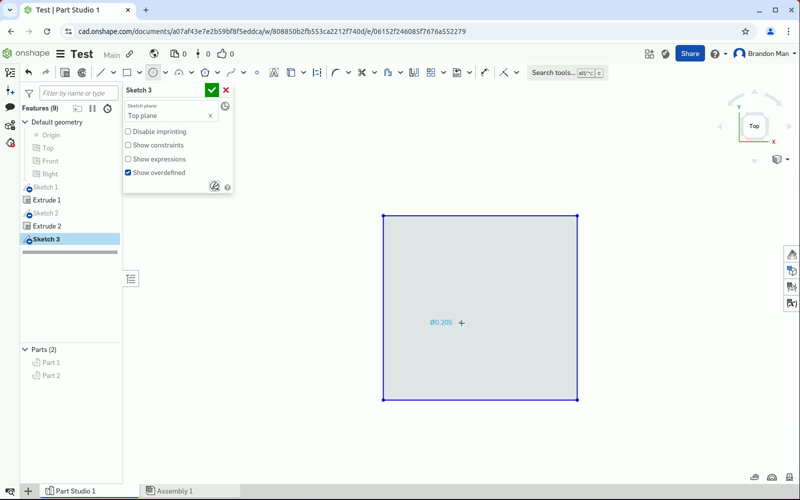
scroll(6)
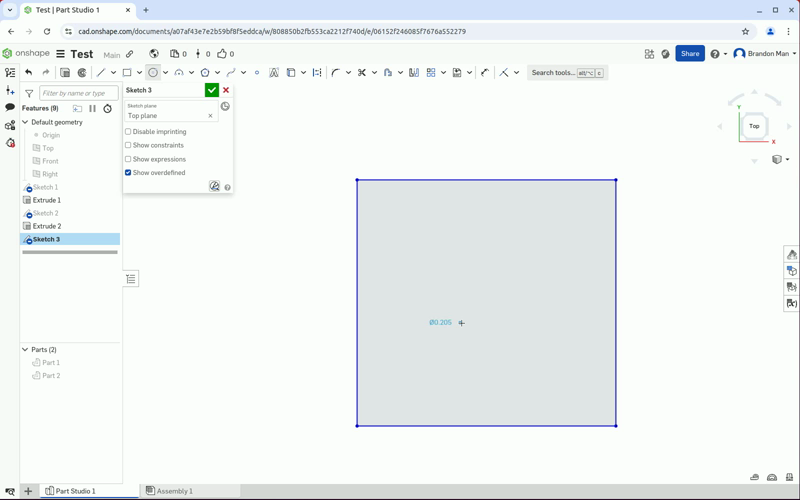
scroll(6)
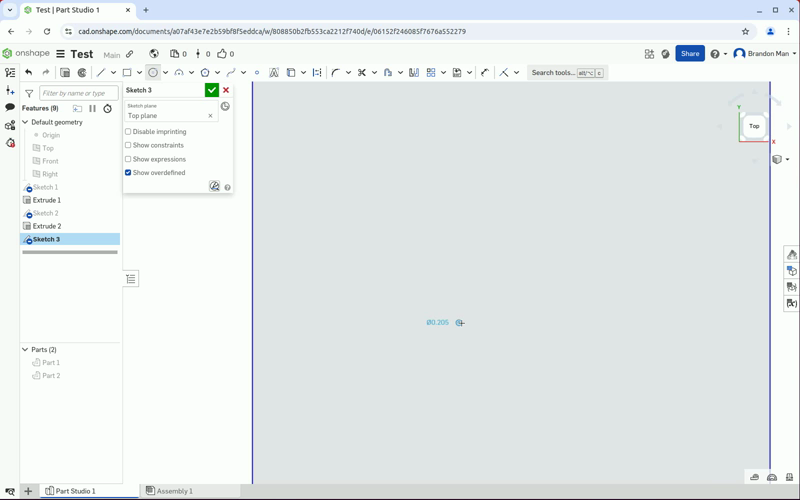
scroll(6)
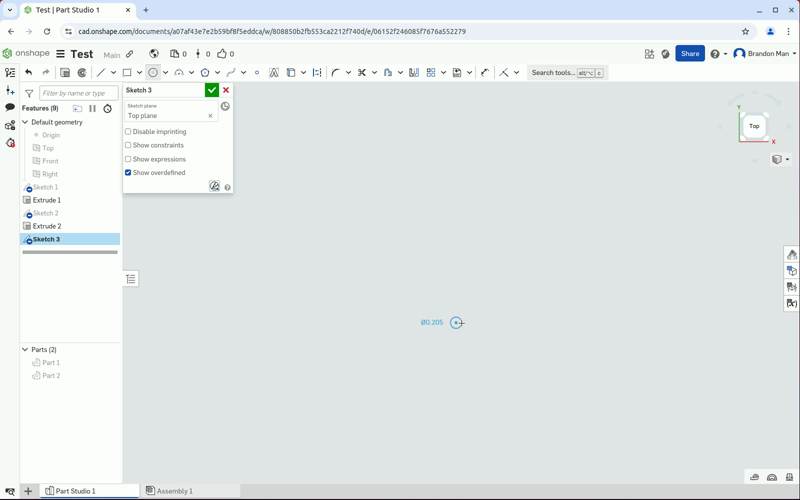
click(461, 322)
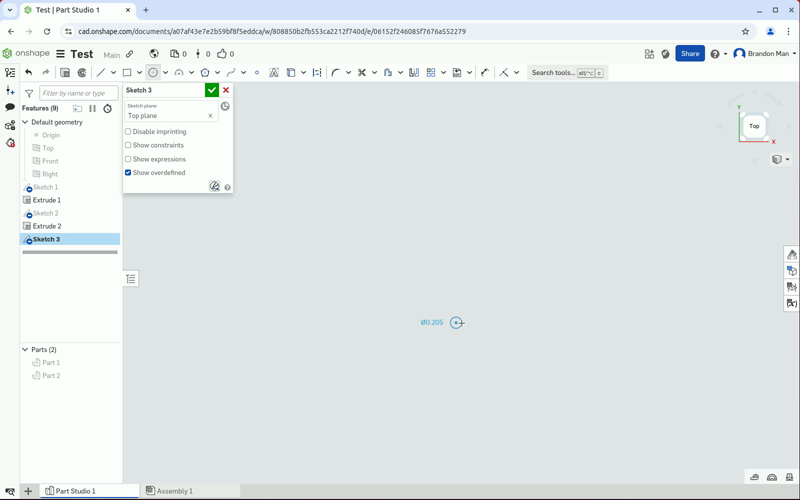
scroll(-6)
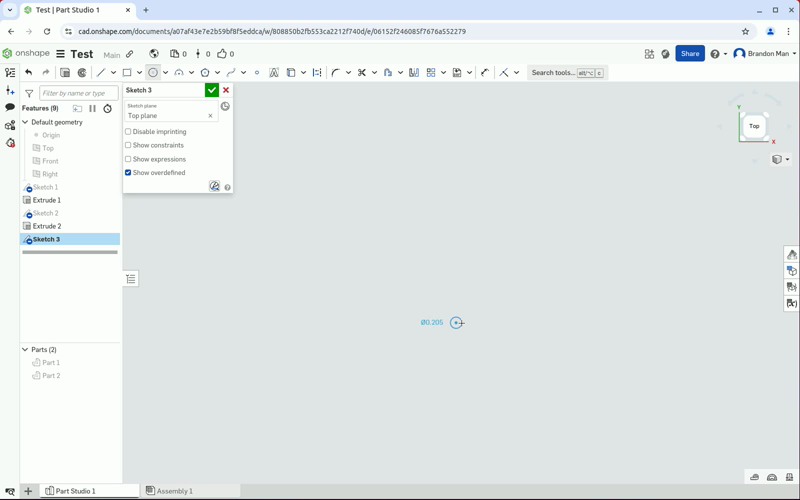
scroll(-6)
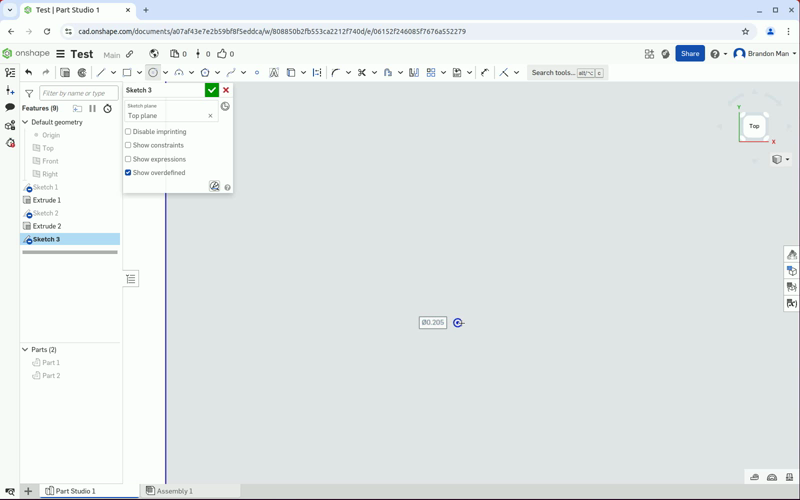
scroll(-6)
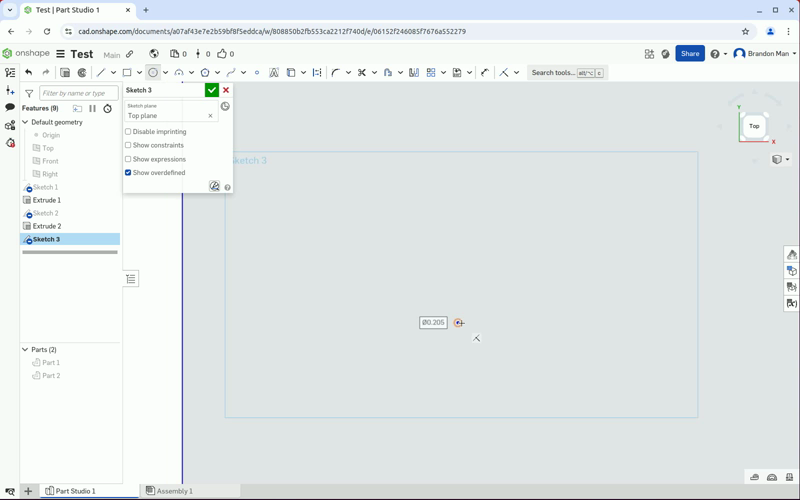
scroll(-6)
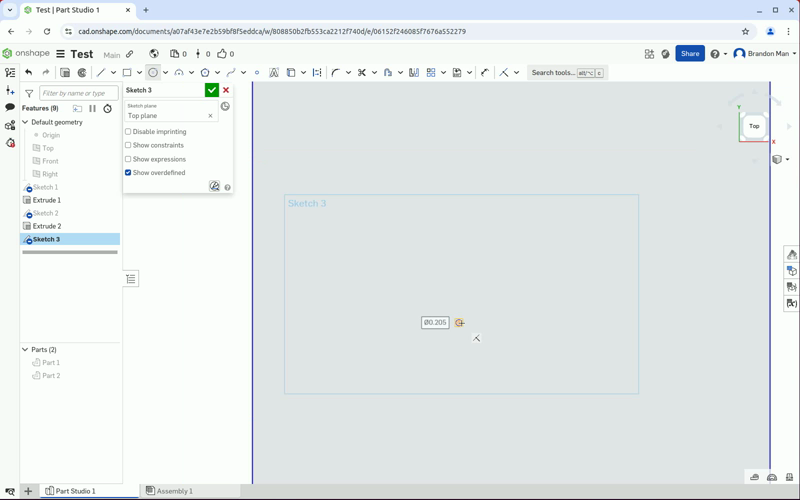
scroll(-6)
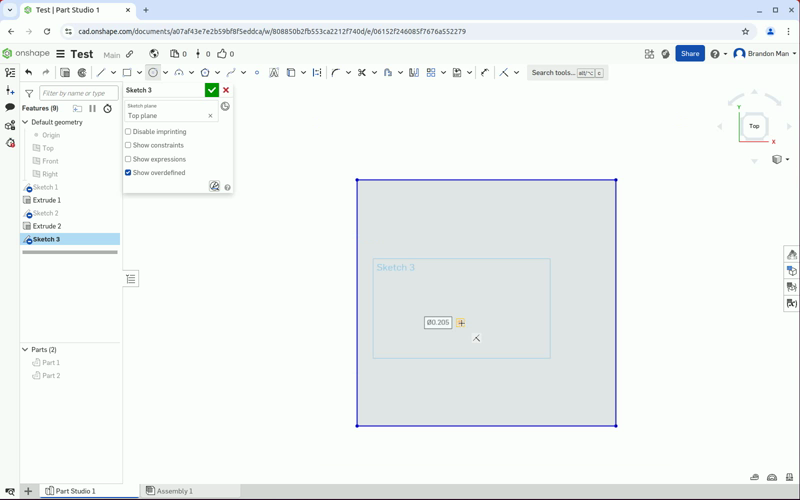
scroll(-6)
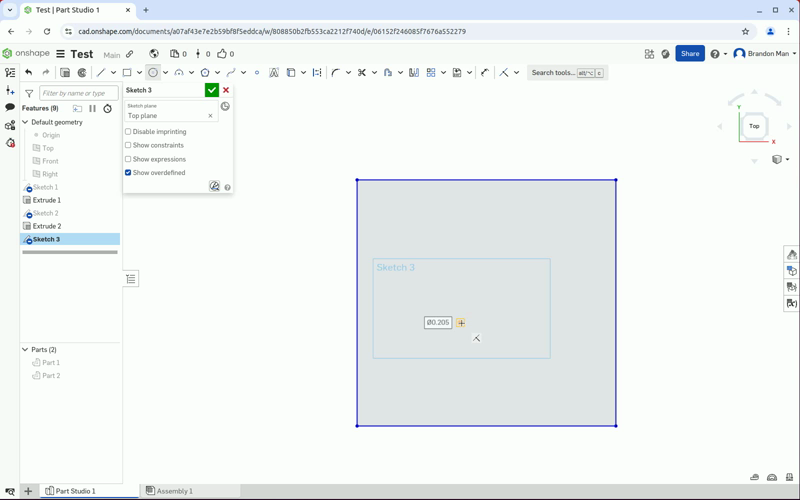
scroll(-6)
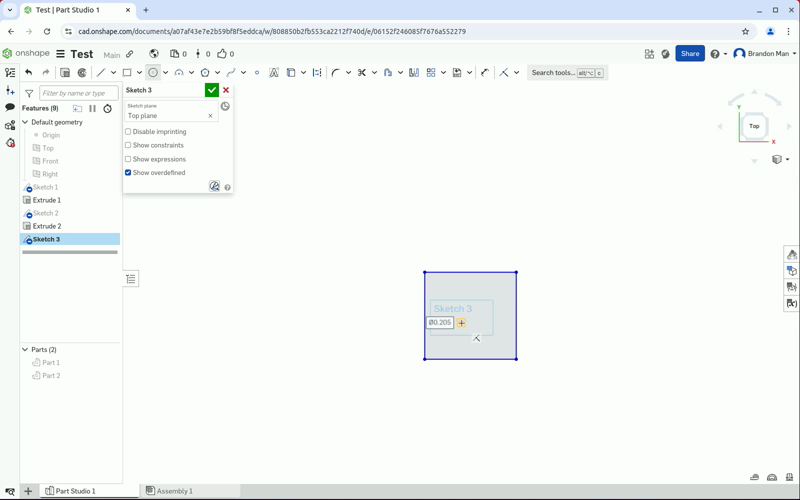
key(esc)
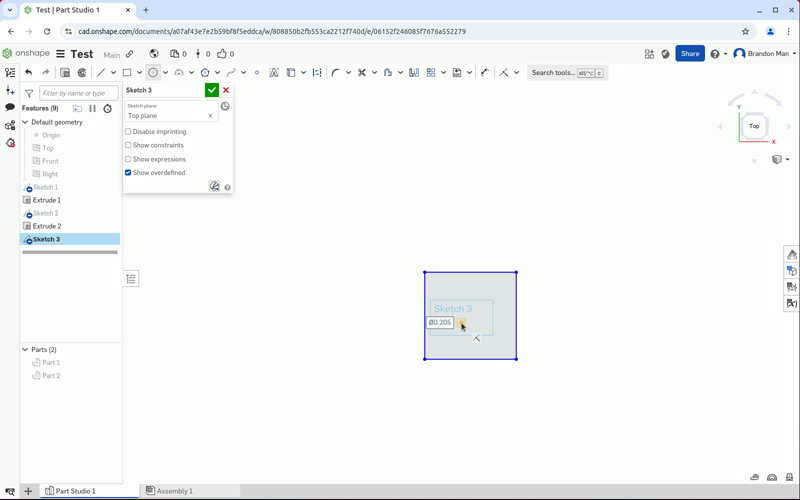
key(c)
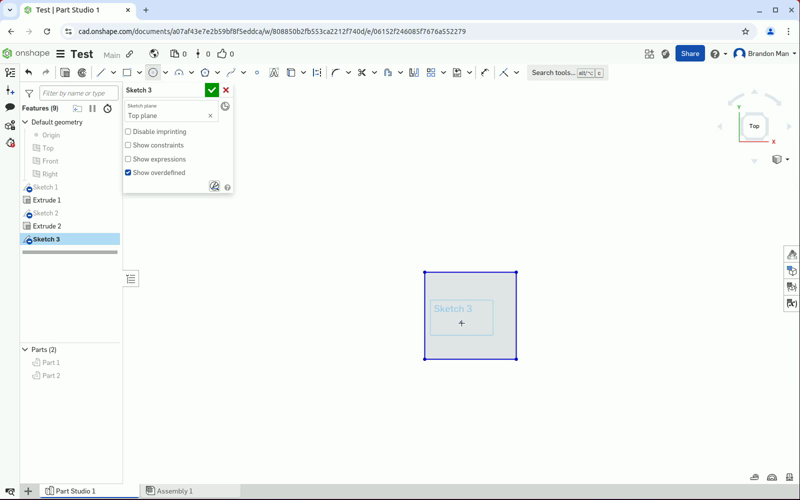
key_down(shift)
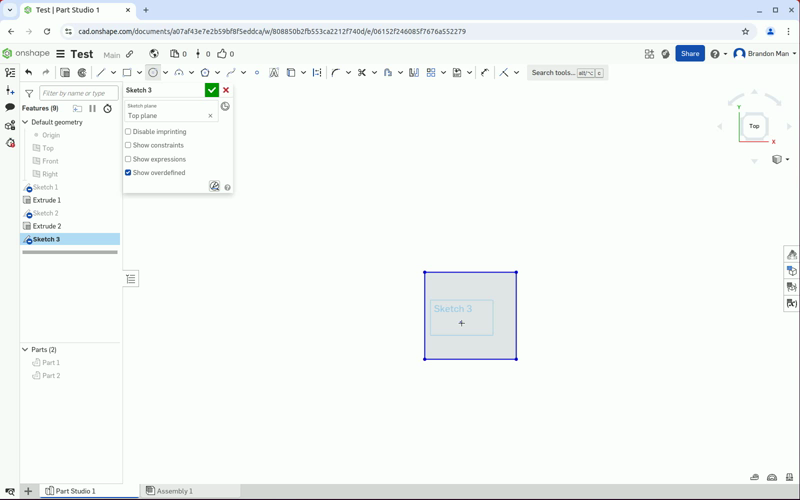
mouse_move(461, 281)
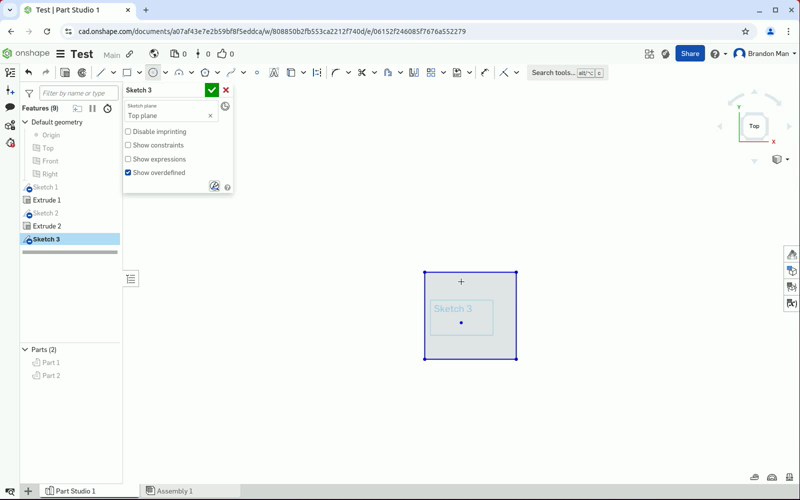
click(461, 281)
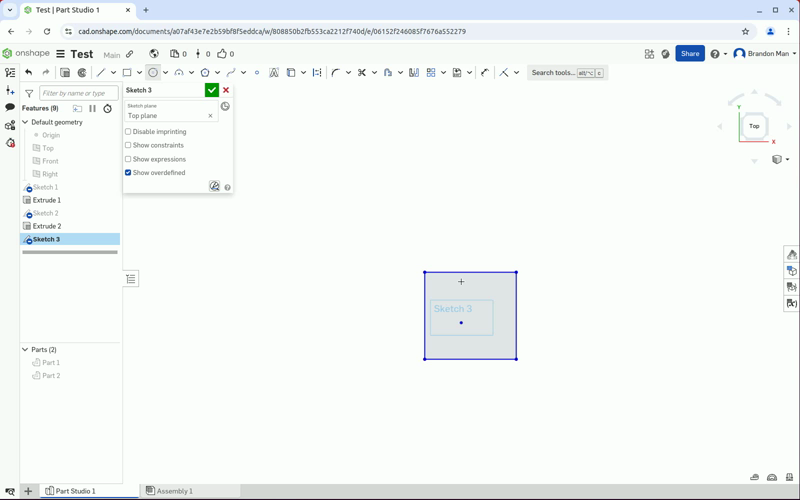
key_up(shift)
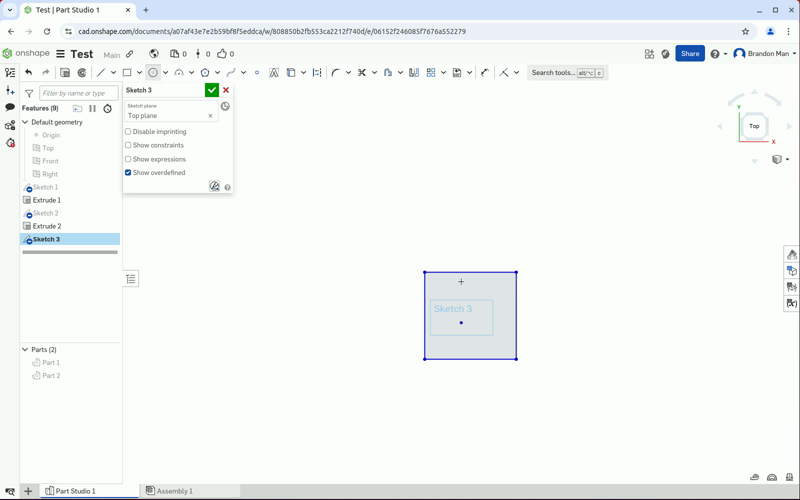
mouse_move(461, 281)
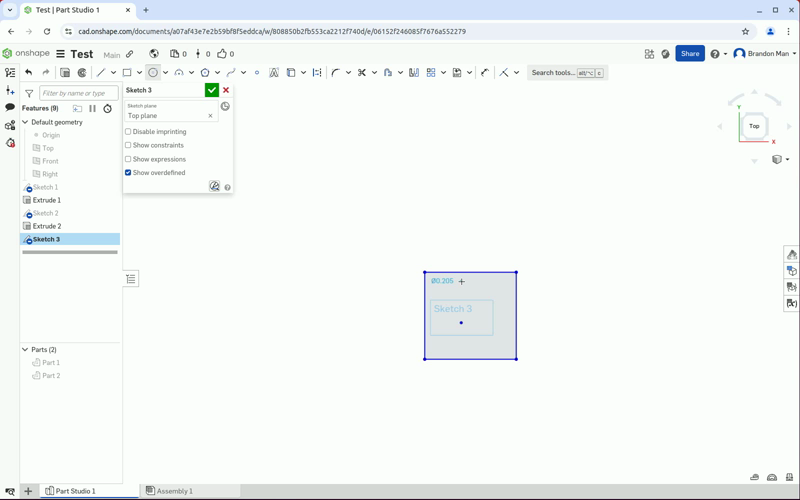
scroll(6)
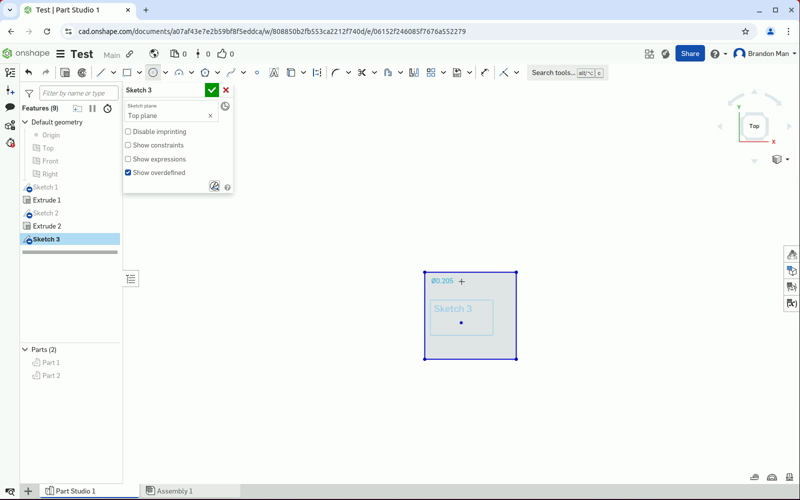
scroll(6)
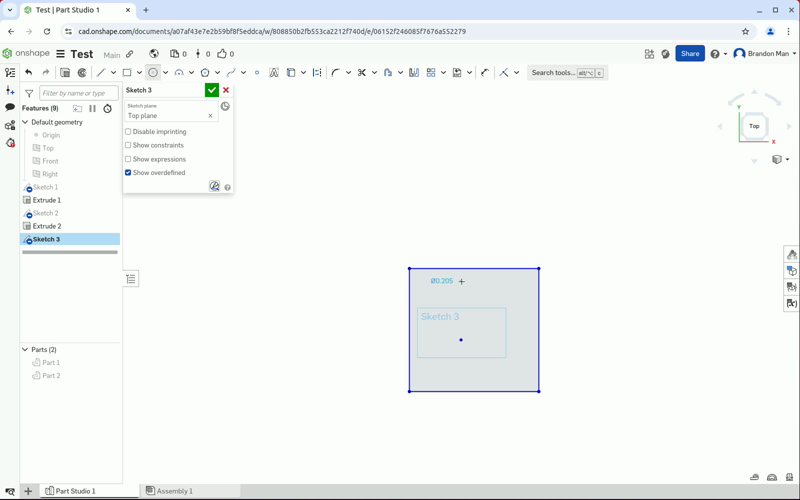
scroll(6)
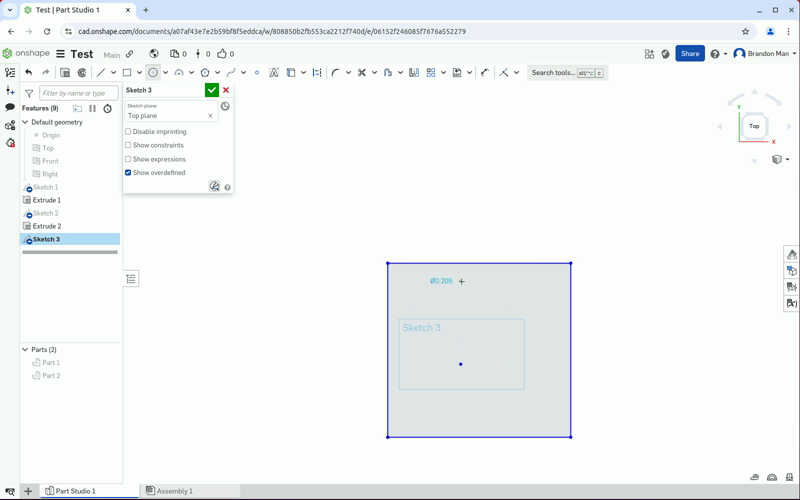
scroll(6)
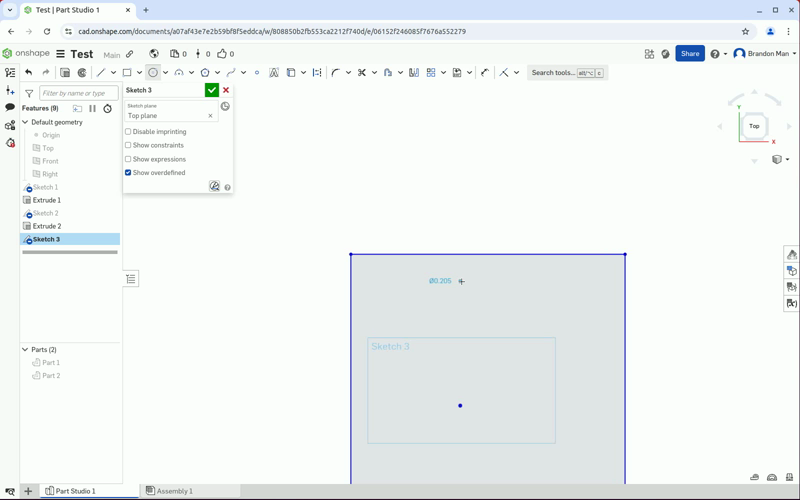
scroll(6)
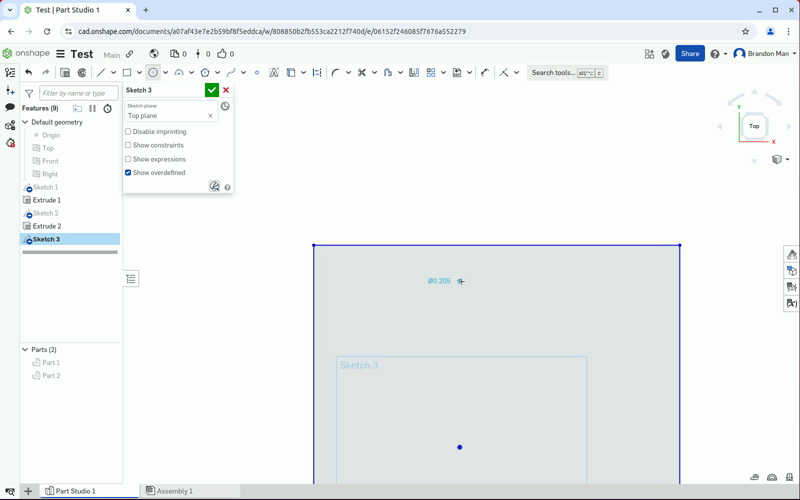
scroll(6)
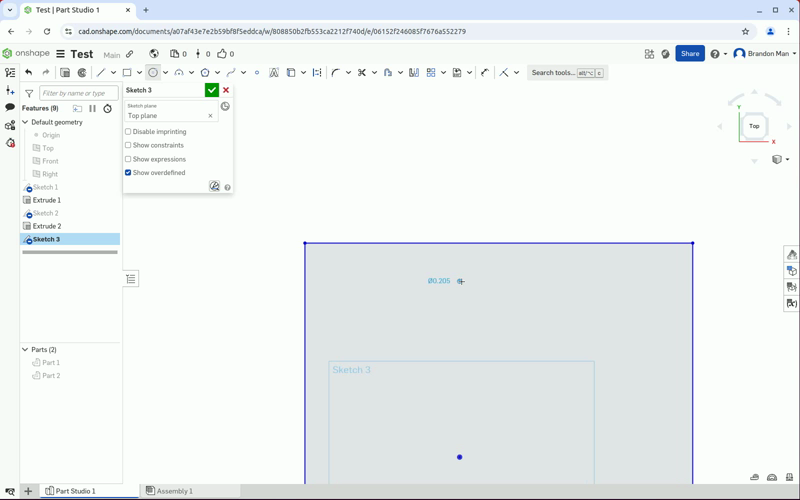
scroll(6)
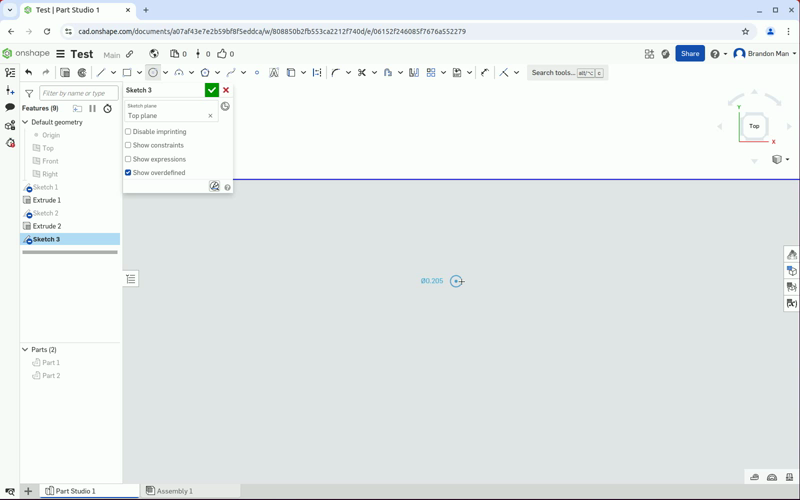
click(461, 281)
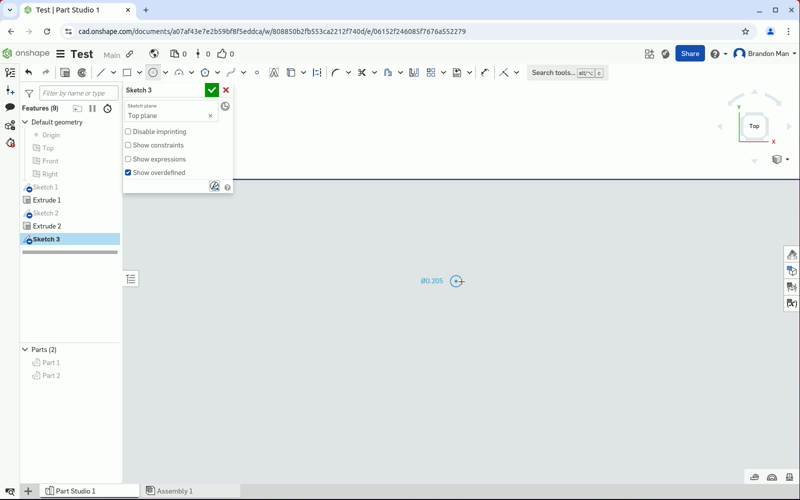
scroll(-6)
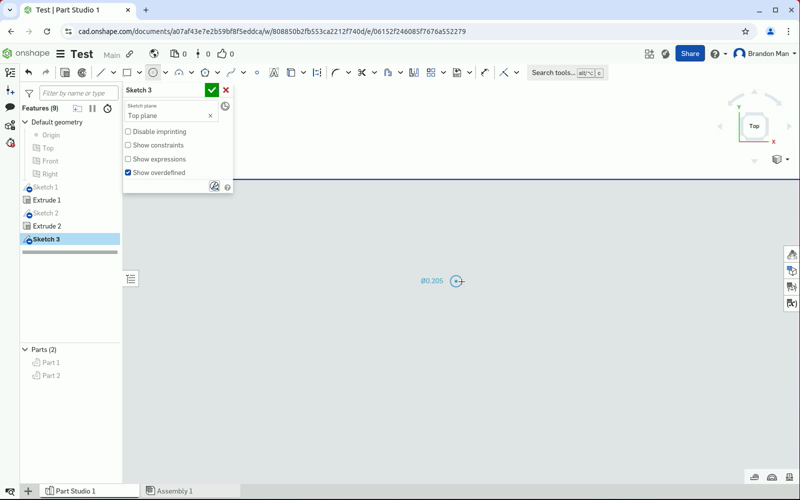
scroll(-6)
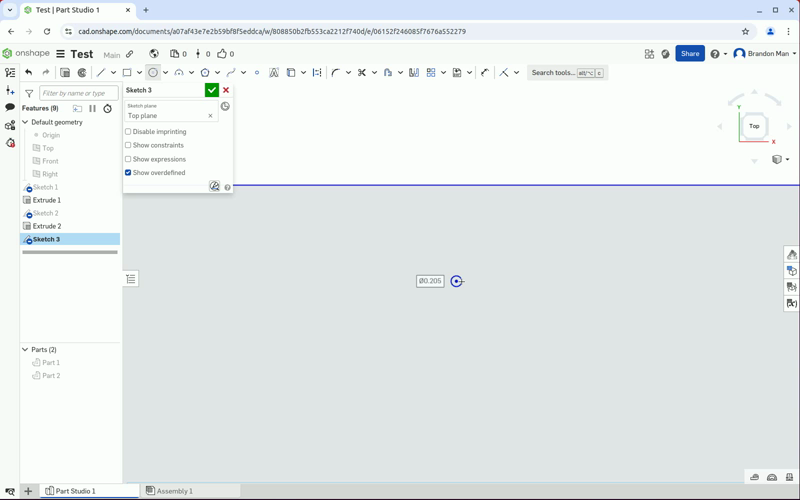
scroll(-6)
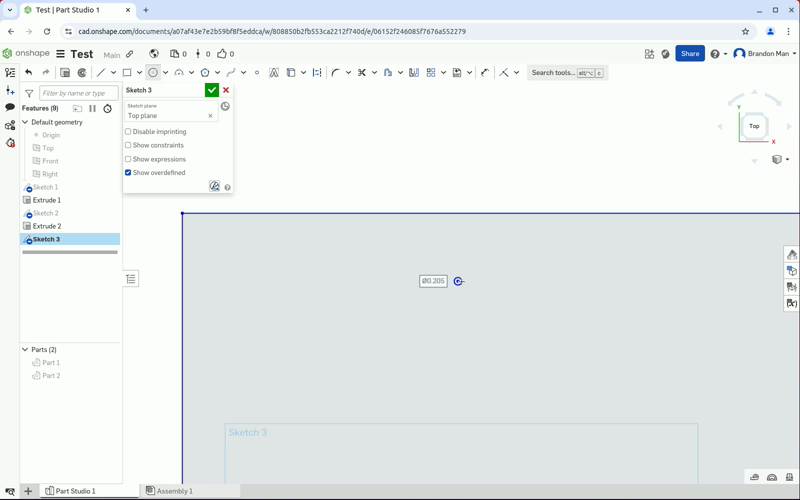
scroll(-6)
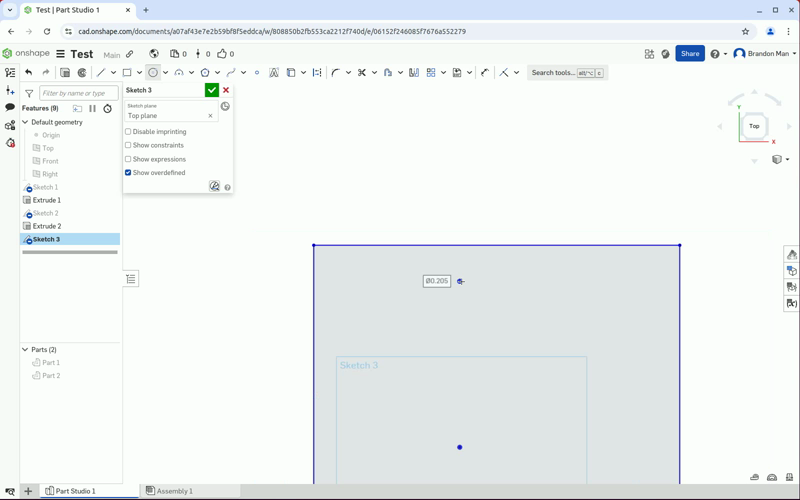
scroll(-6)
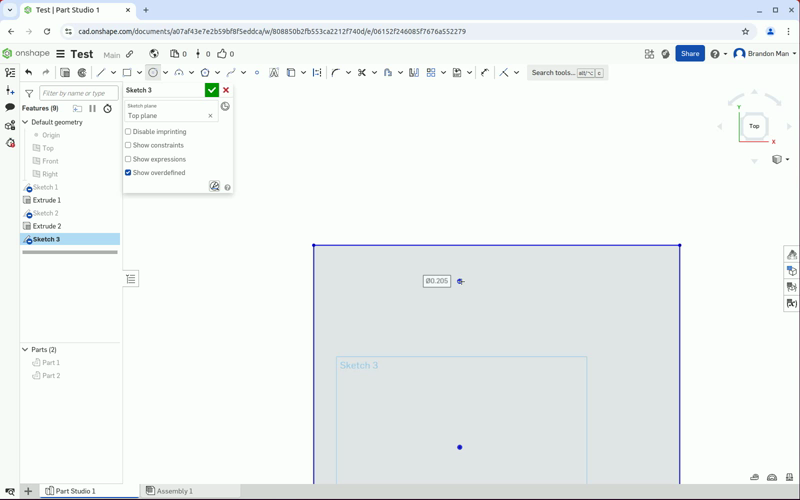
scroll(-6)
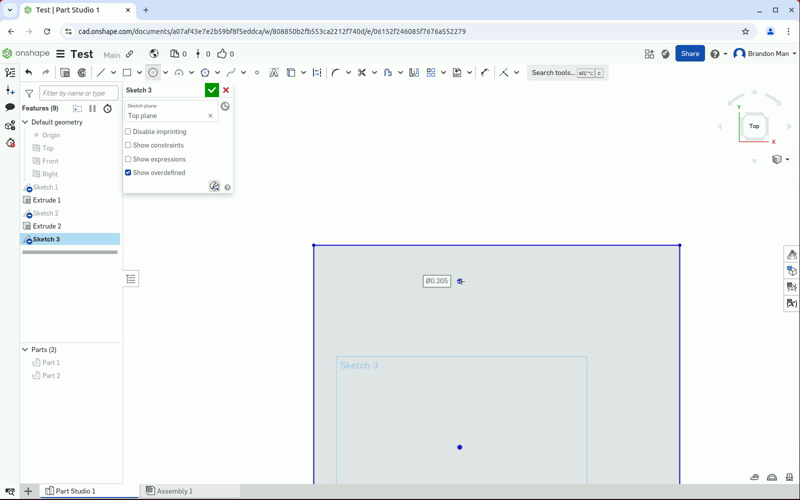
scroll(-6)
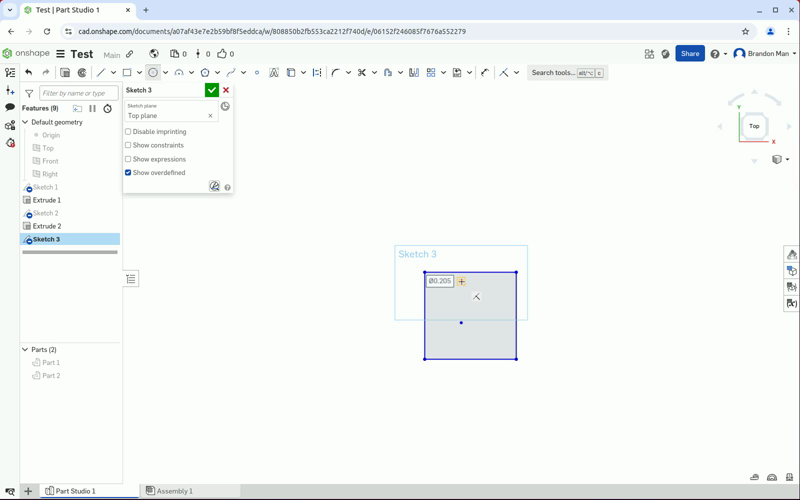
key(esc)
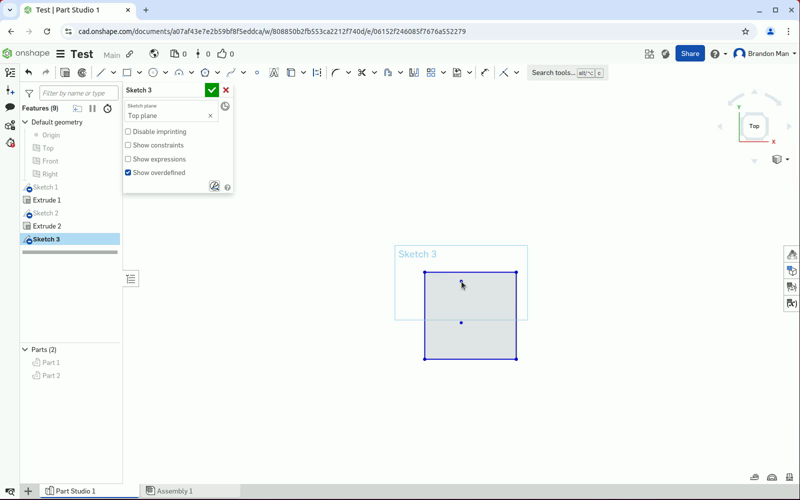
key(c)
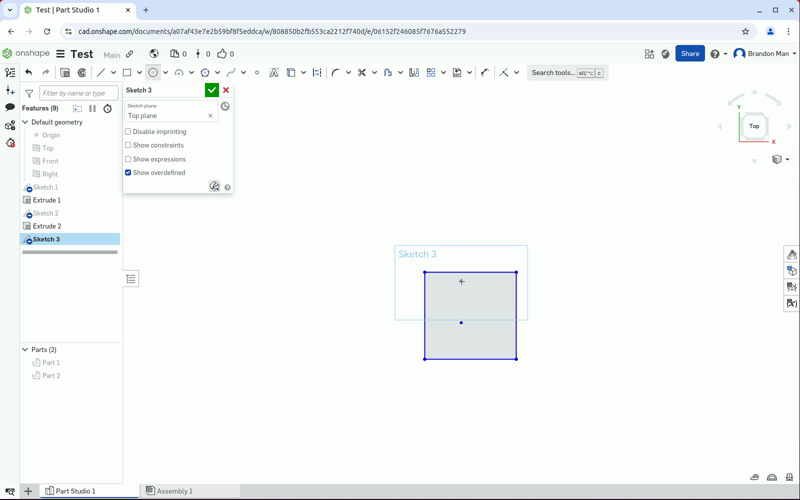
key_down(shift)
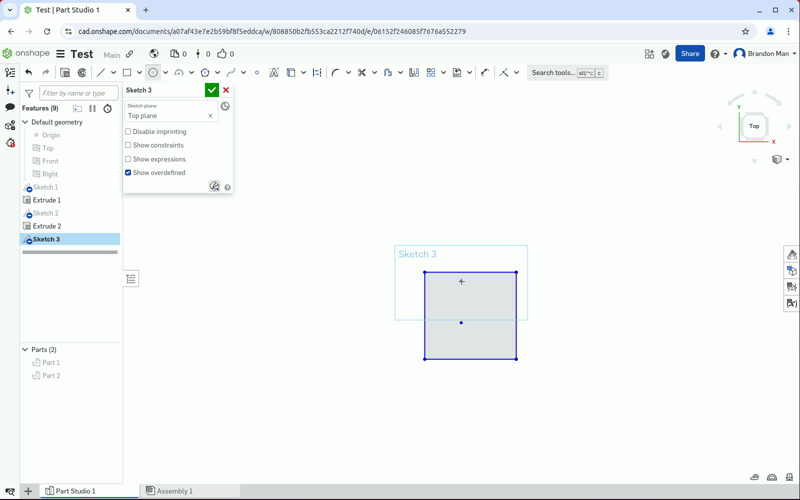
mouse_move(479, 322)
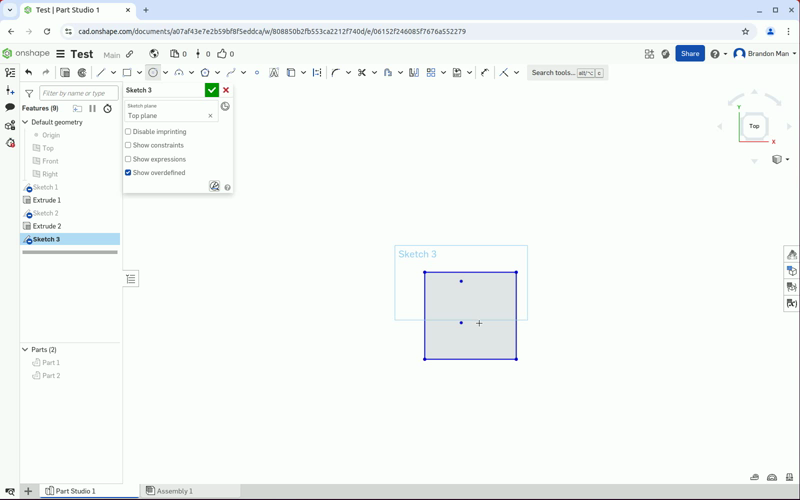
click(479, 322)
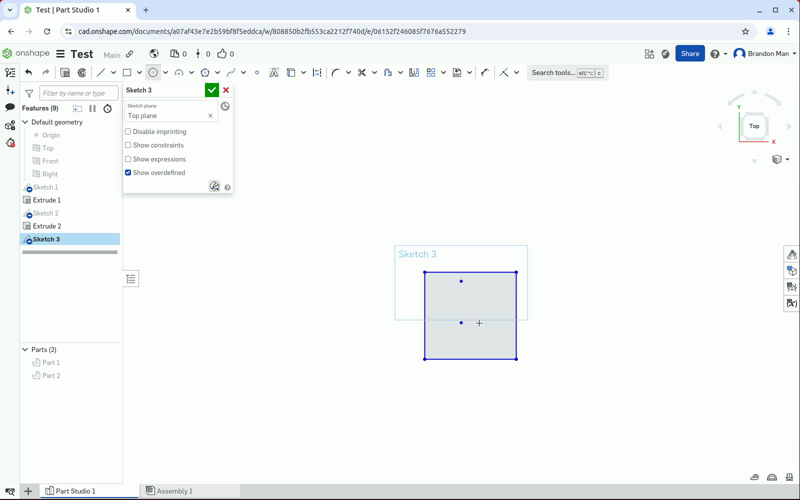
key_up(shift)
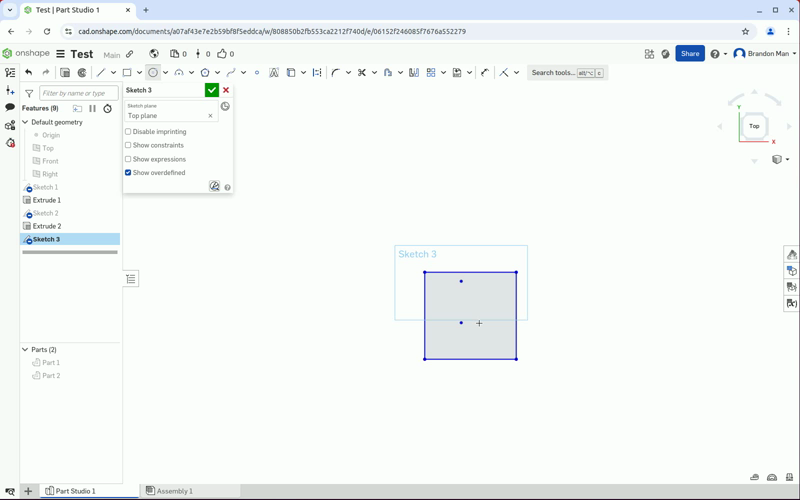
mouse_move(480, 322)
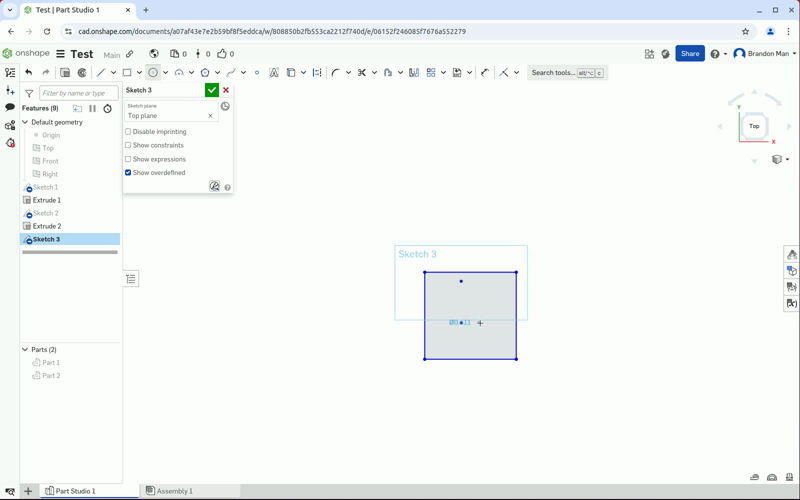
scroll(6)
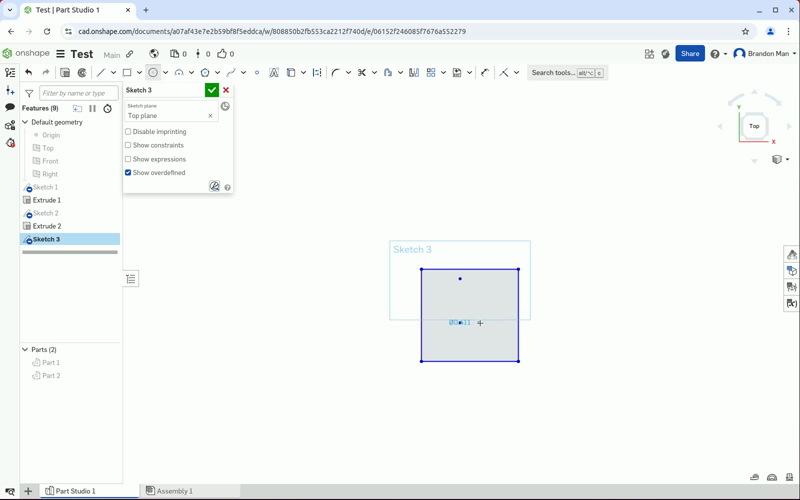
scroll(6)
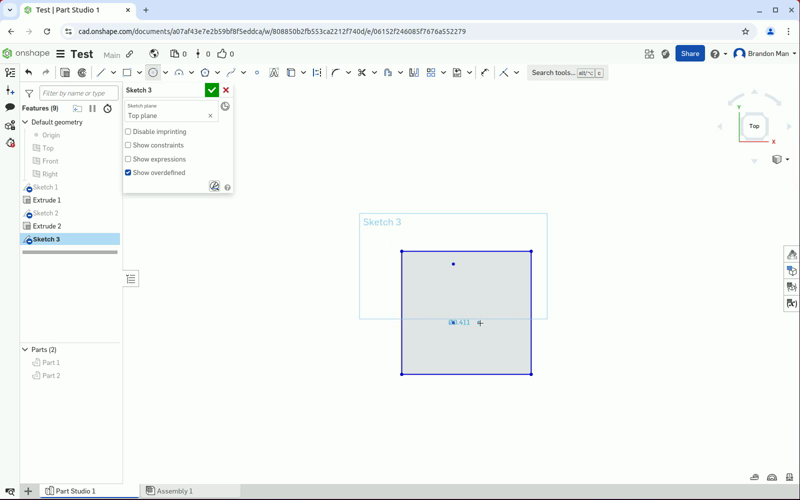
scroll(6)
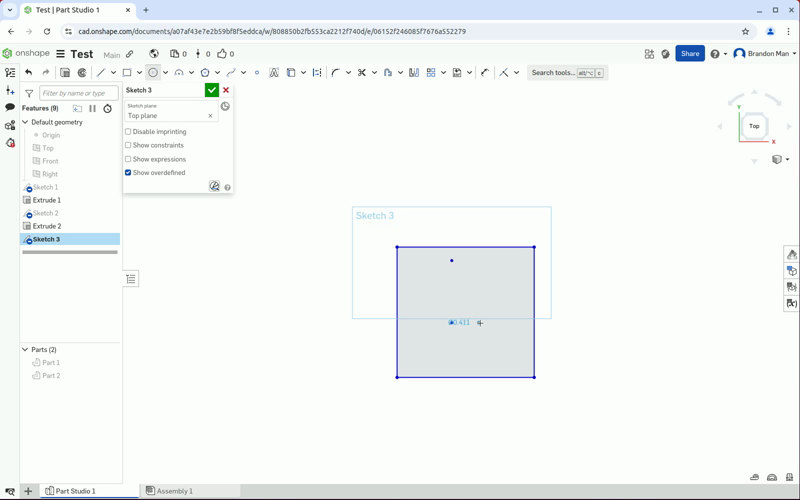
scroll(6)
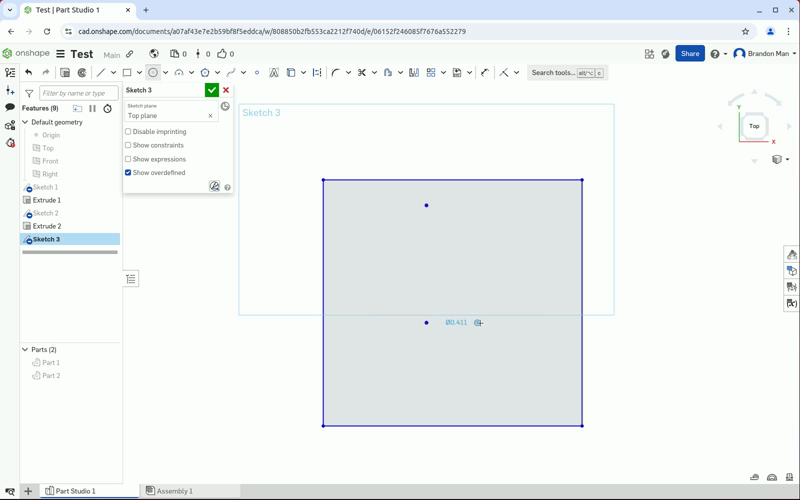
scroll(6)
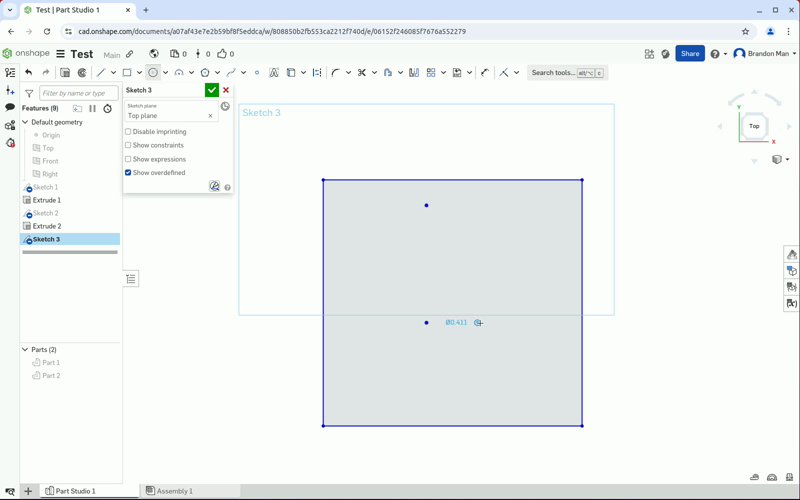
scroll(6)
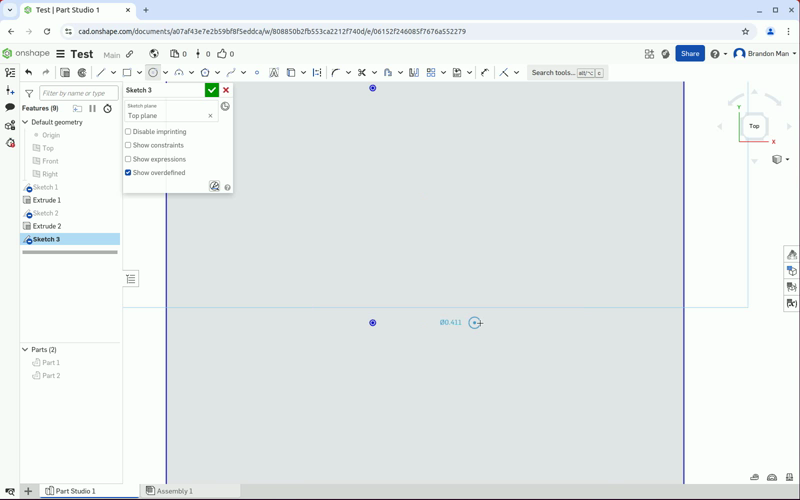
scroll(6)
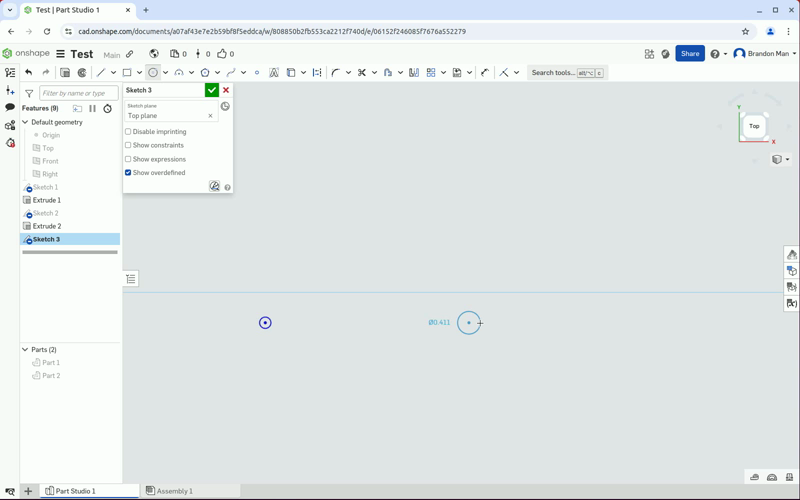
click(480, 322)
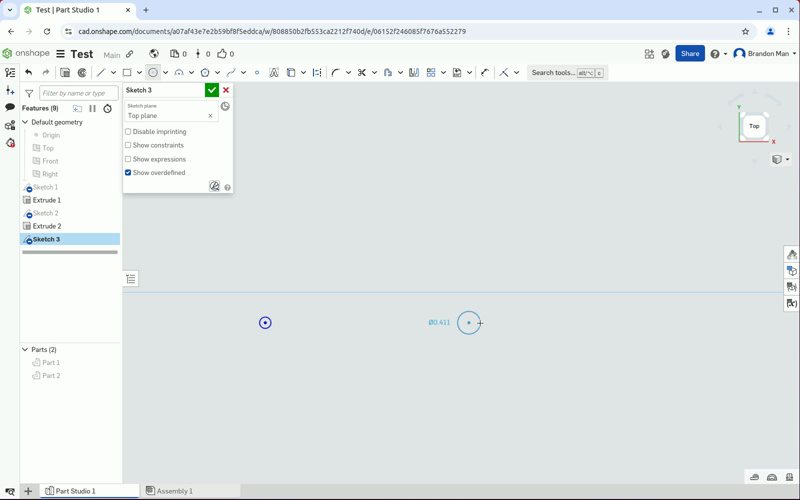
scroll(-6)
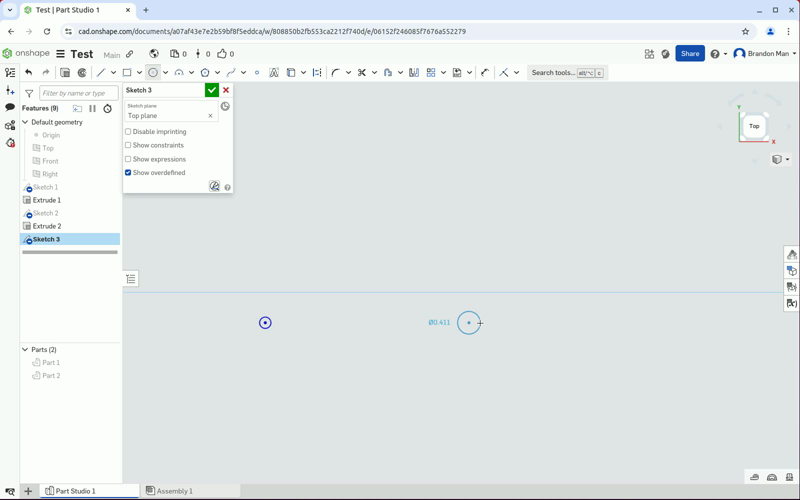
scroll(-6)
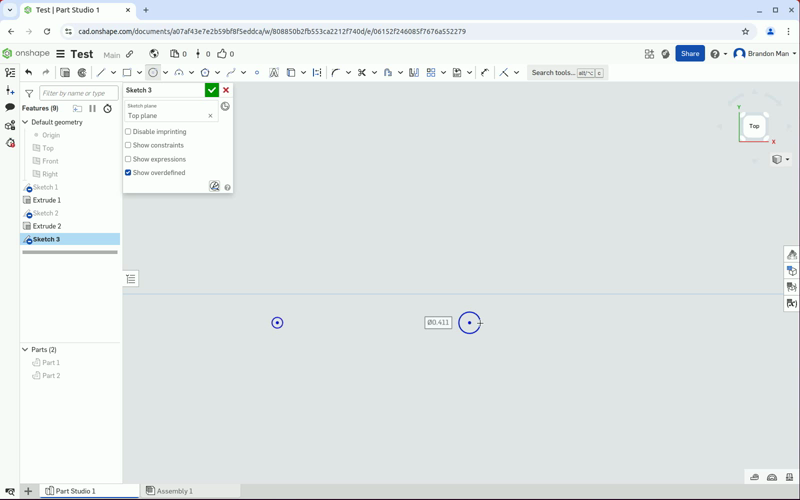
scroll(-6)
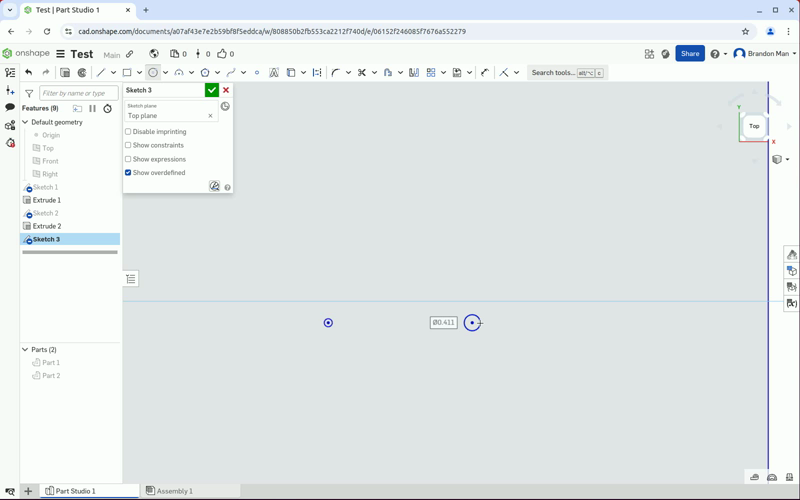
scroll(-6)
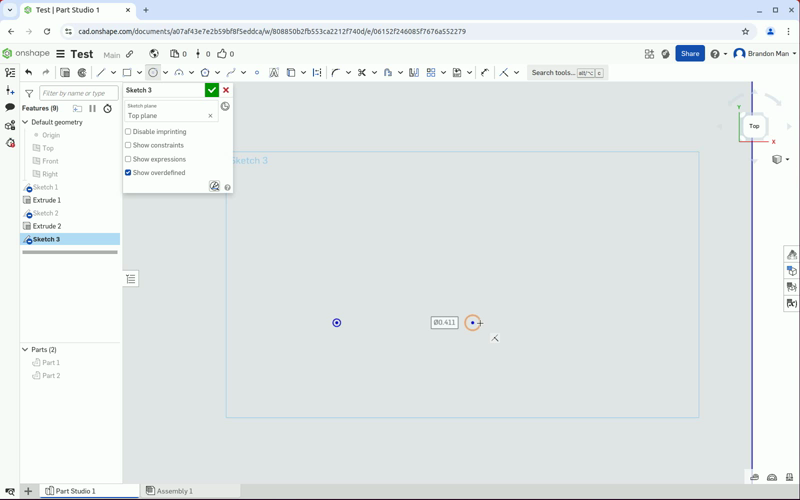
scroll(-6)
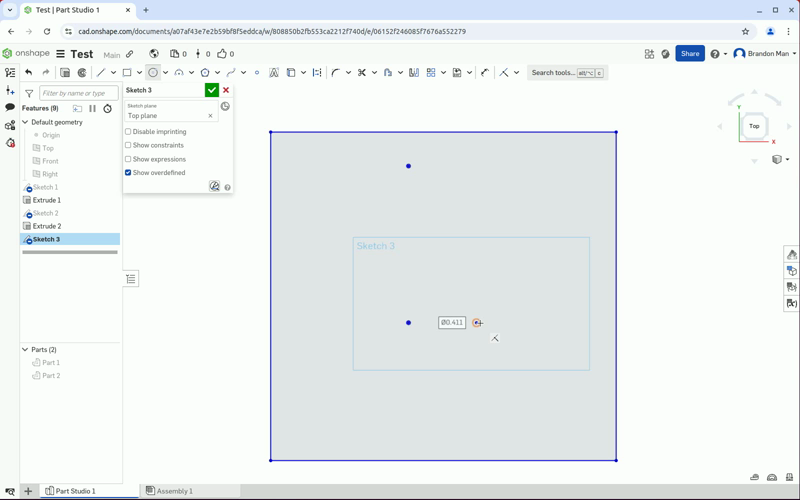
scroll(-6)
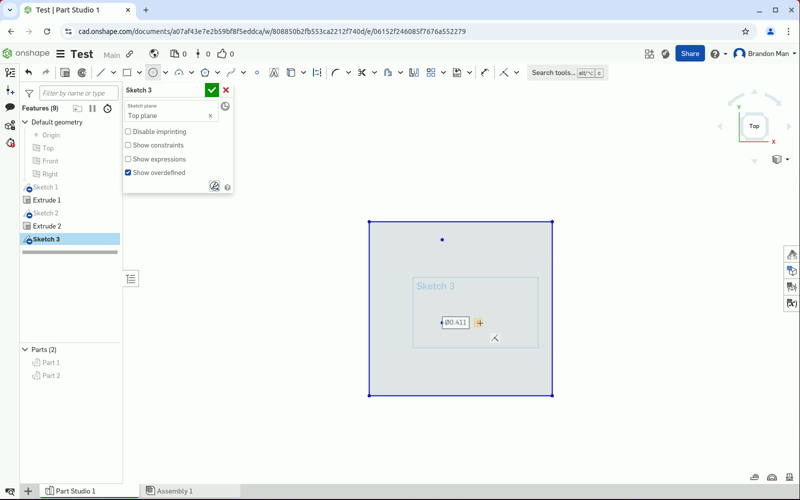
scroll(-6)
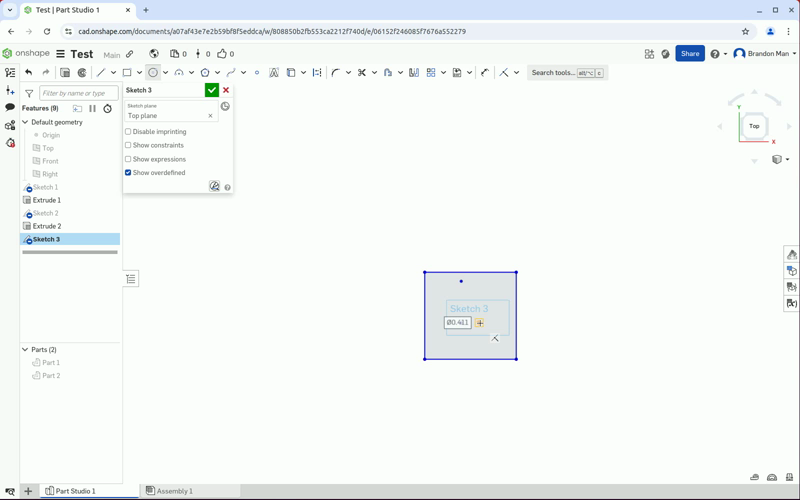
key(esc)
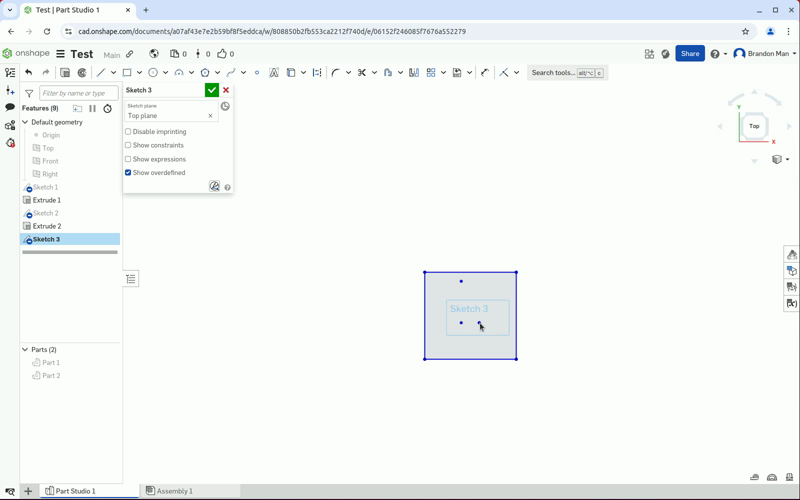
key(c)
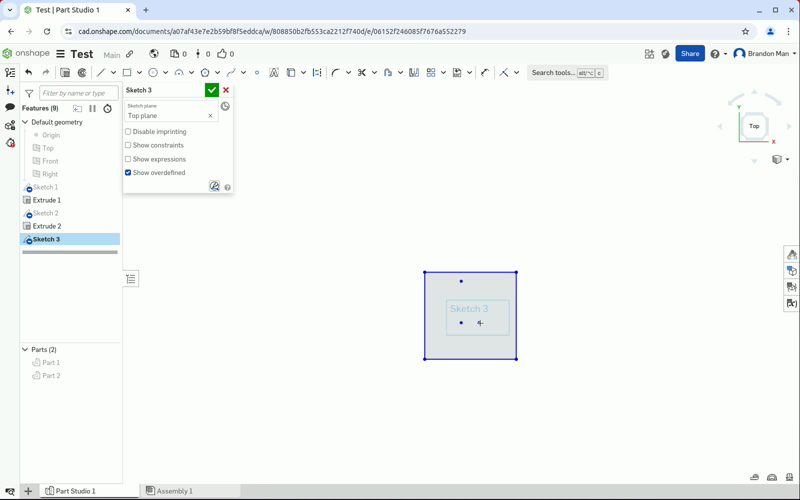
key_down(shift)
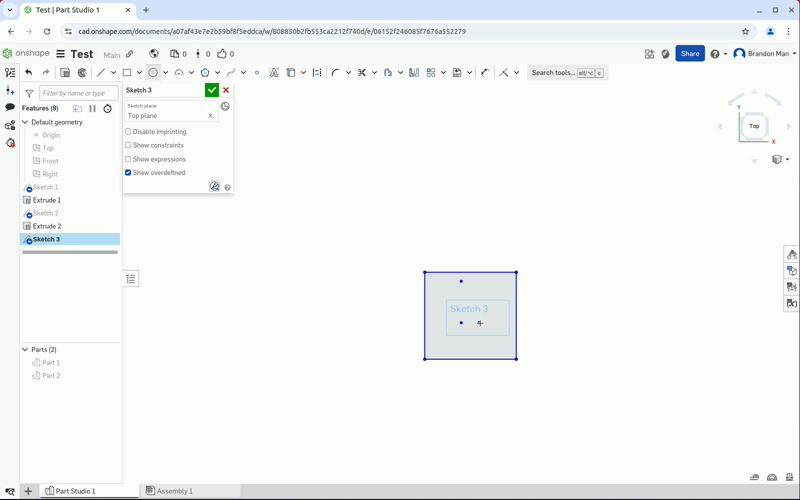
mouse_move(479, 281)
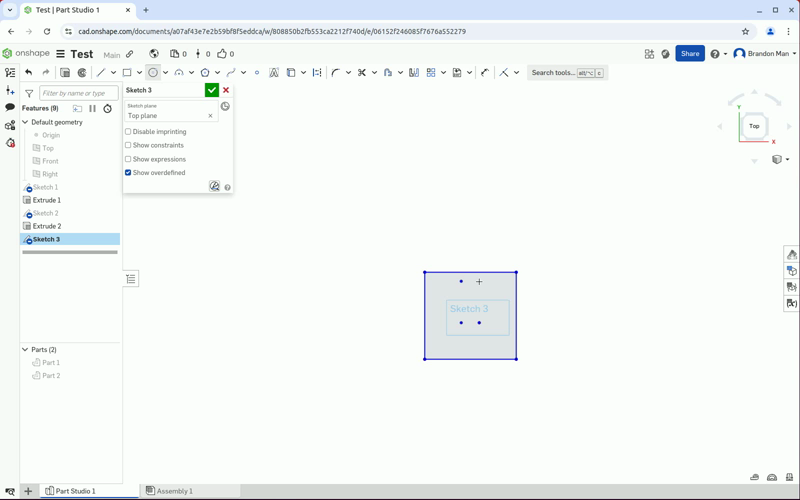
click(479, 281)
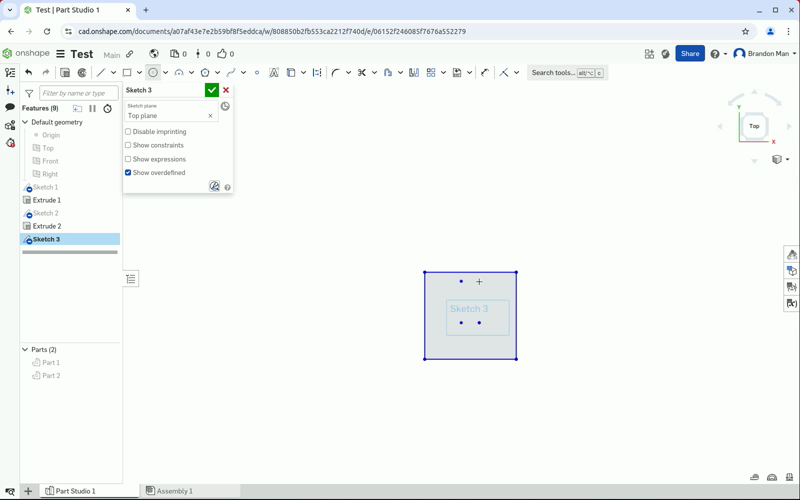
key_up(shift)
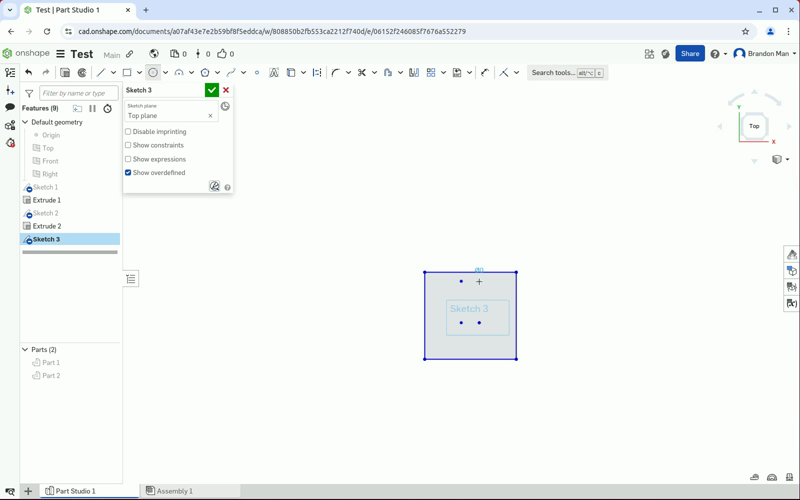
mouse_move(480, 281)
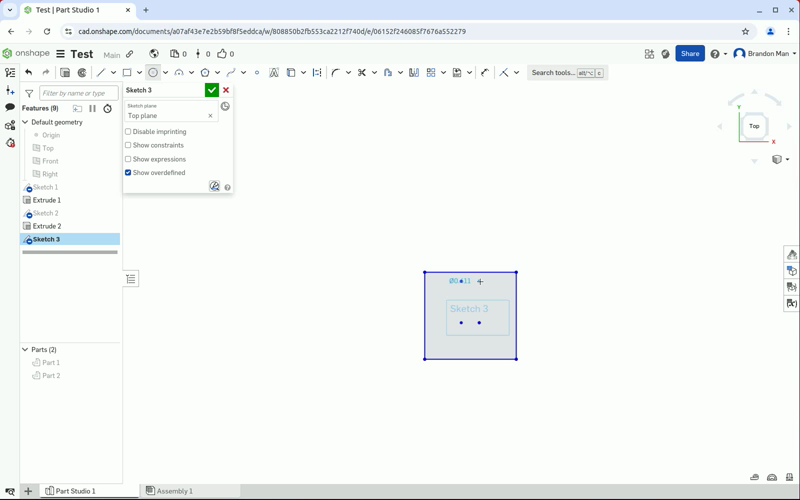
scroll(6)
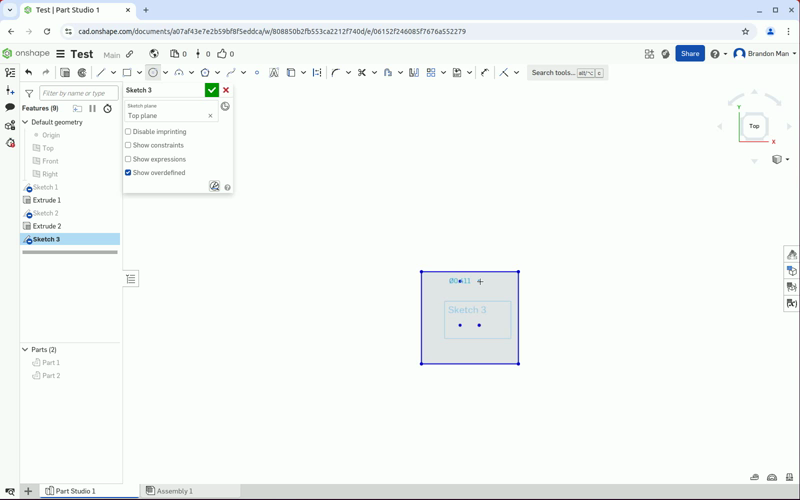
scroll(6)
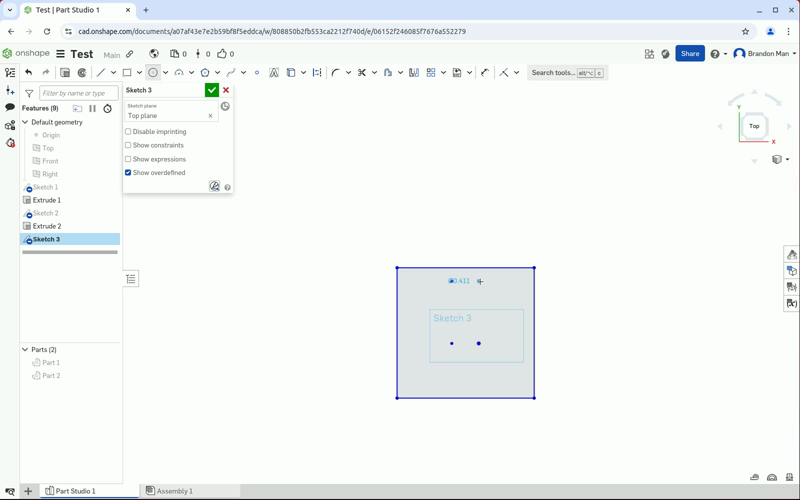
scroll(6)
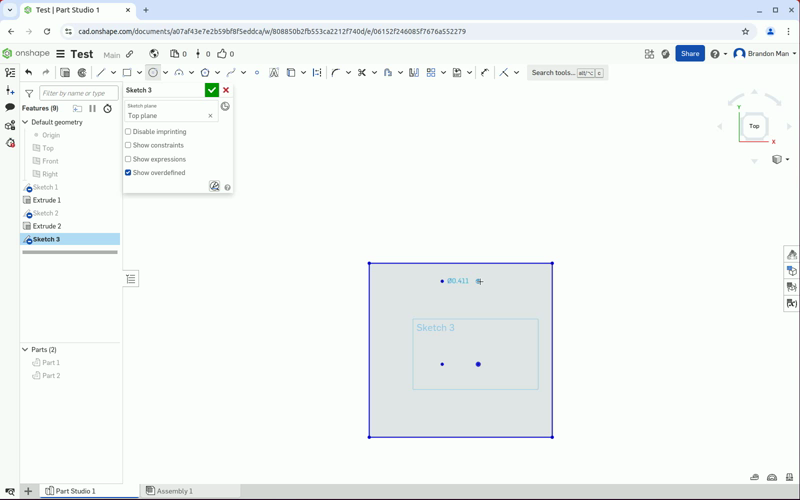
scroll(6)
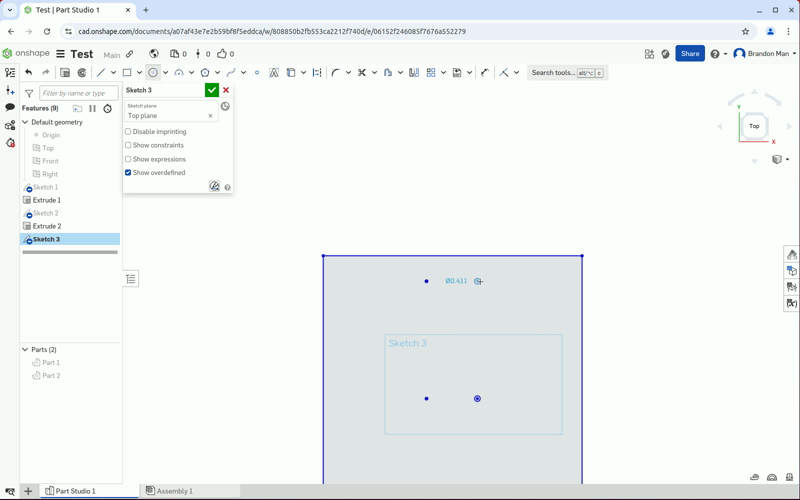
scroll(6)
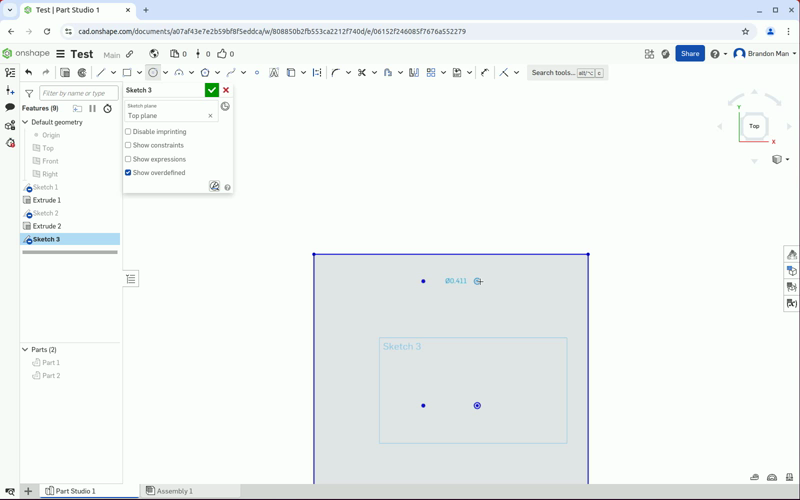
scroll(6)
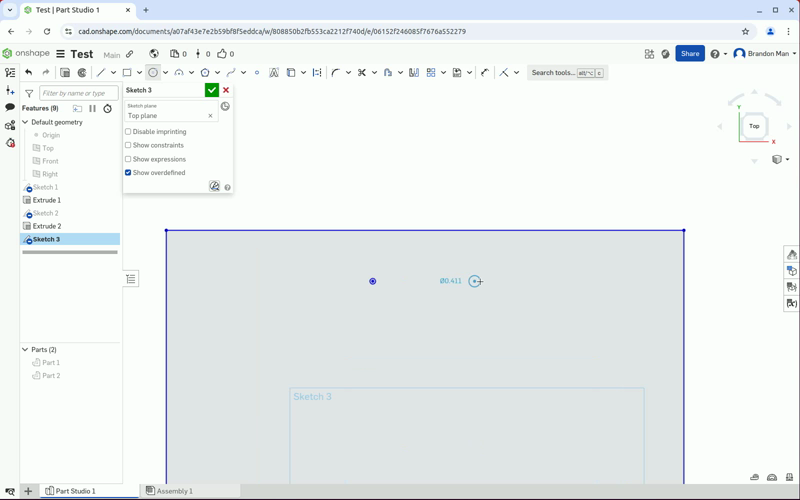
scroll(6)
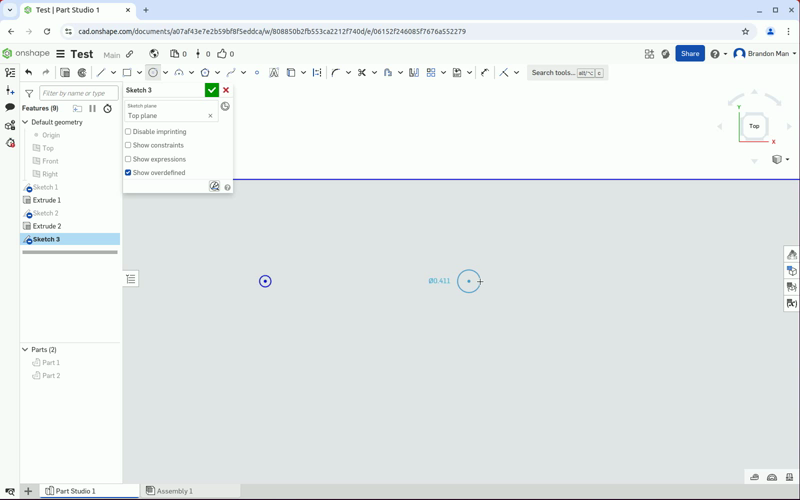
click(480, 281)
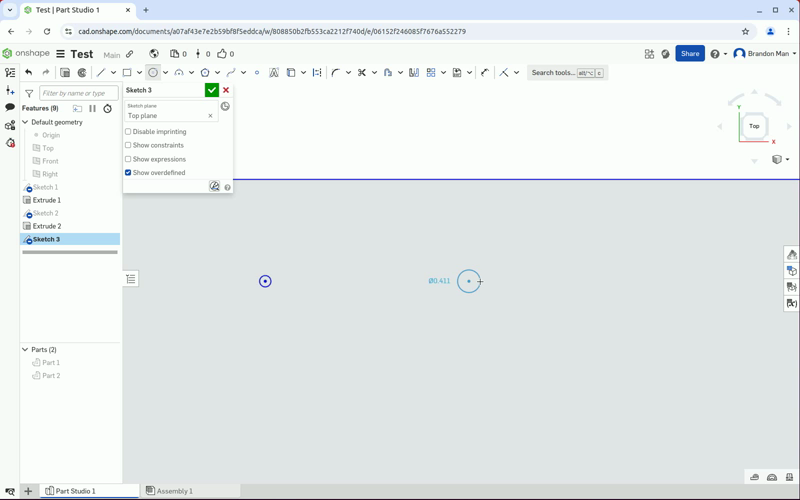
scroll(-6)
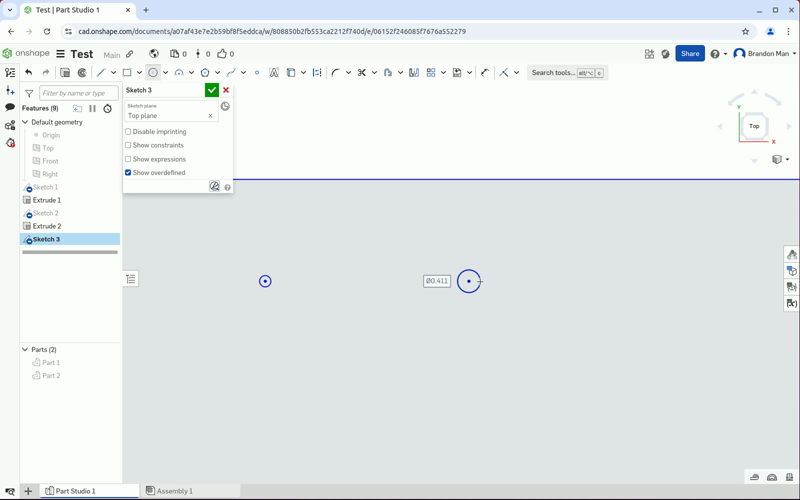
scroll(-6)
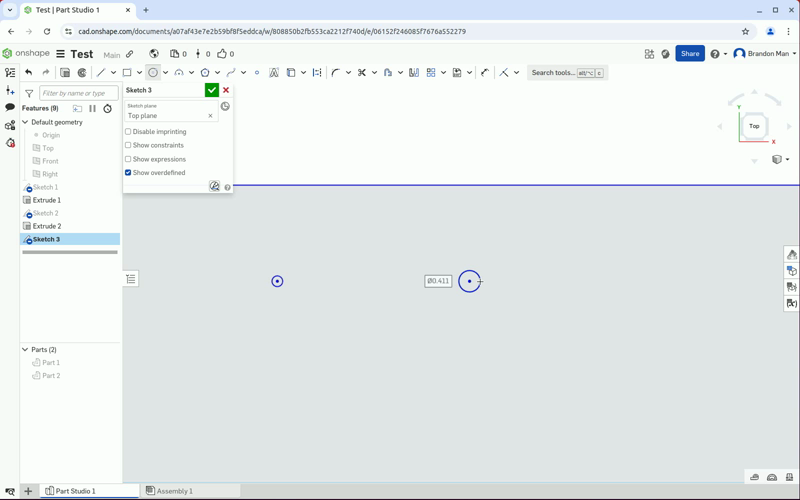
scroll(-6)
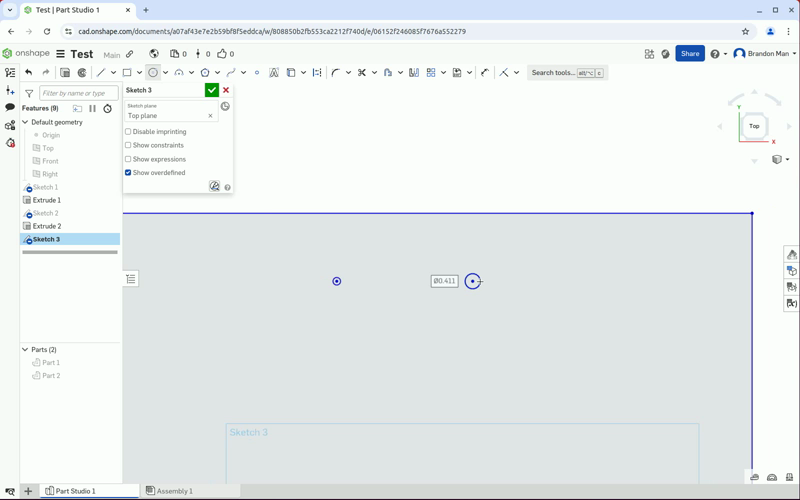
scroll(-6)
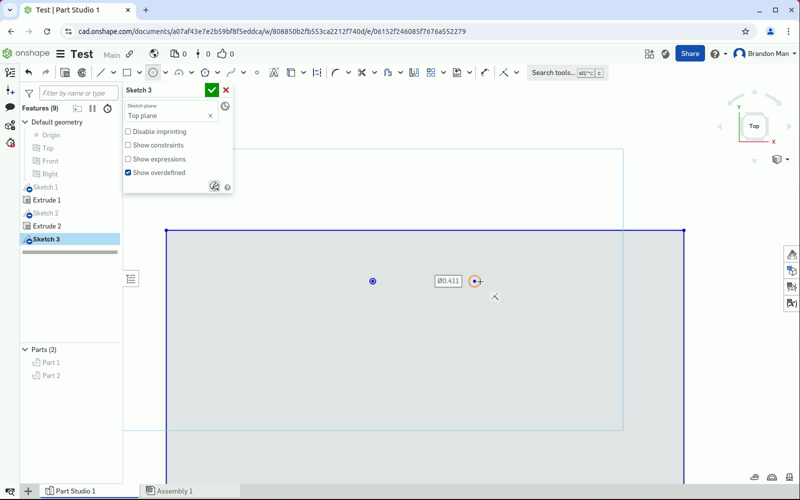
scroll(-6)
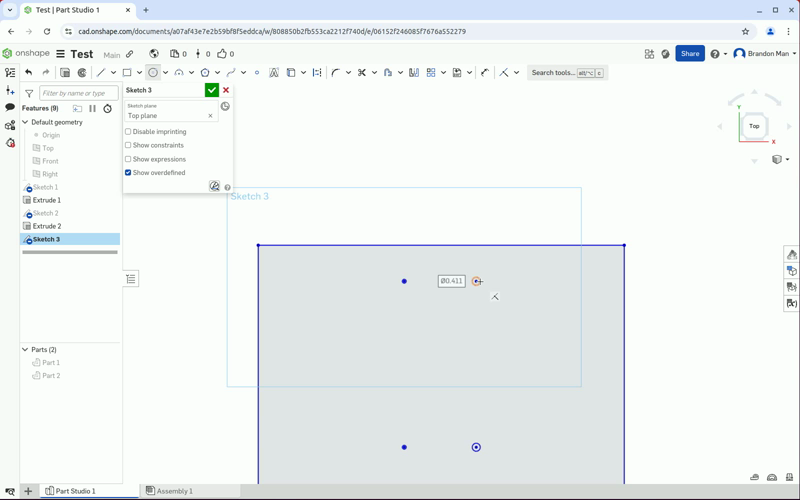
scroll(-6)
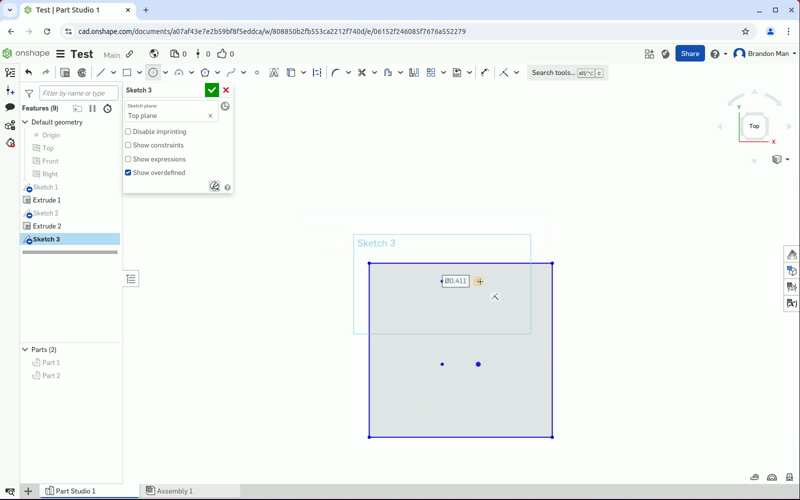
scroll(-6)
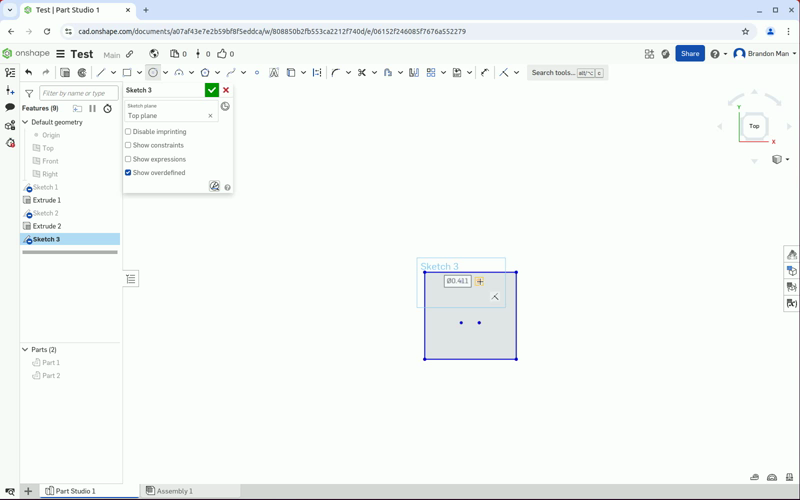
key(esc)
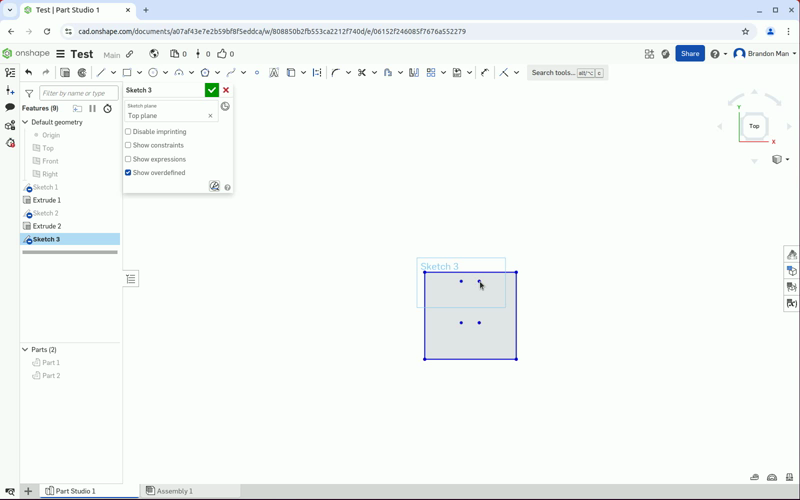
mouse_move(475, 315)
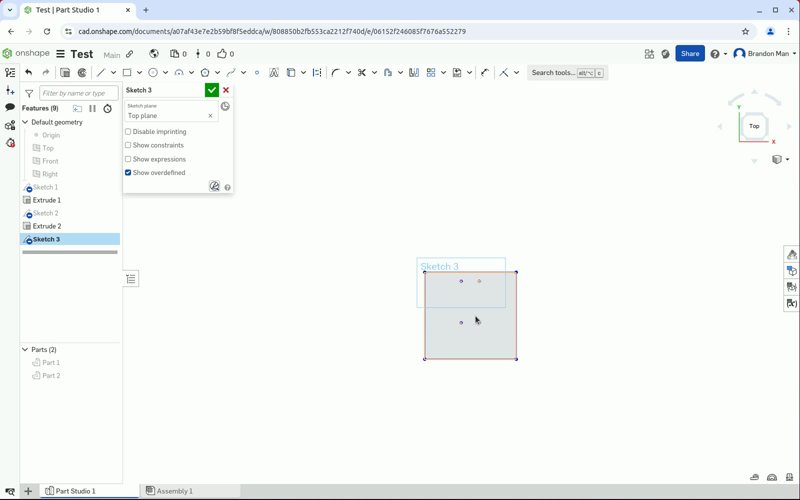
click(475, 315)
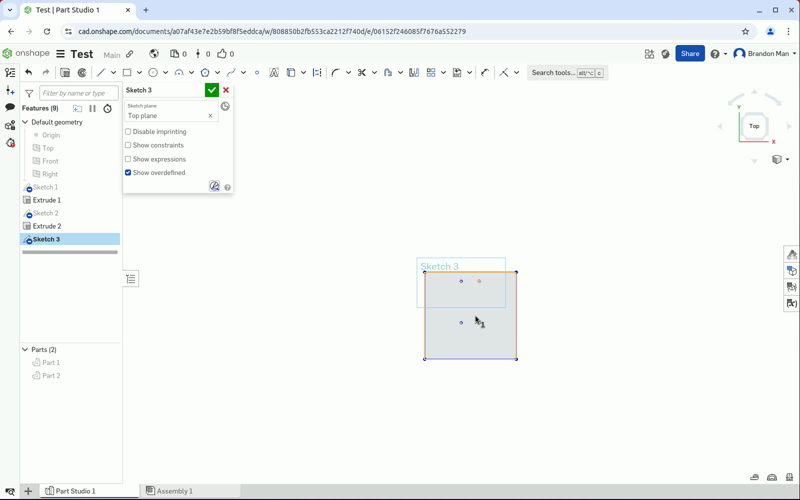
mouse_move(73, 352)
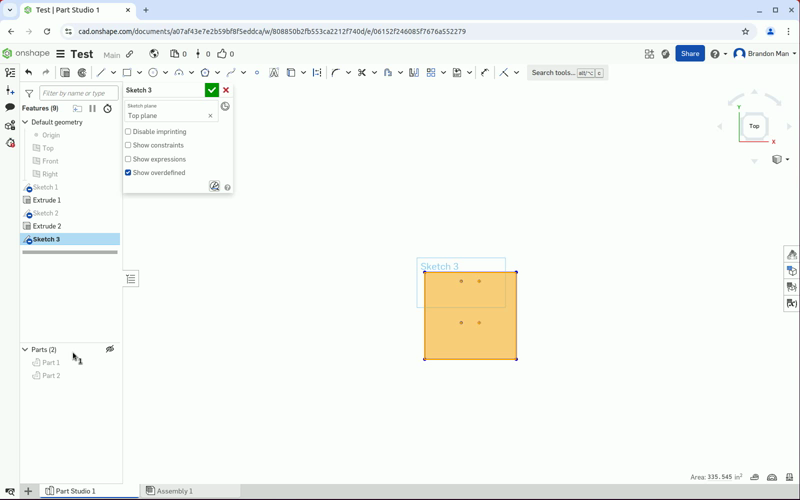
key(shift+y)
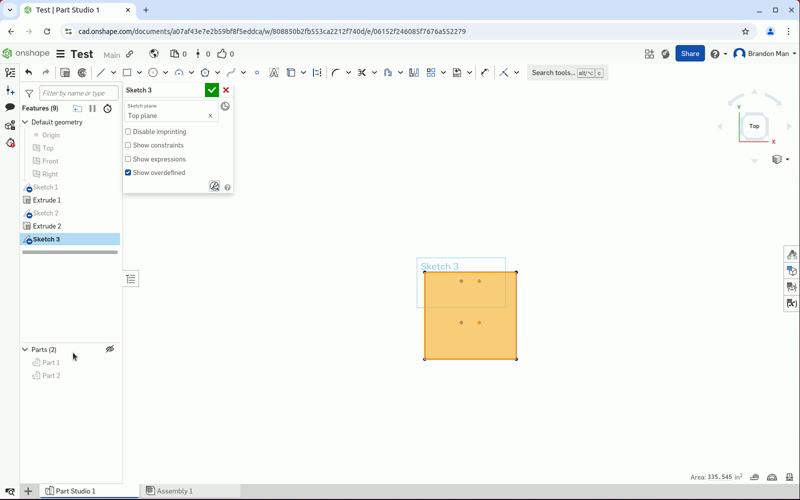
key(shift+e)
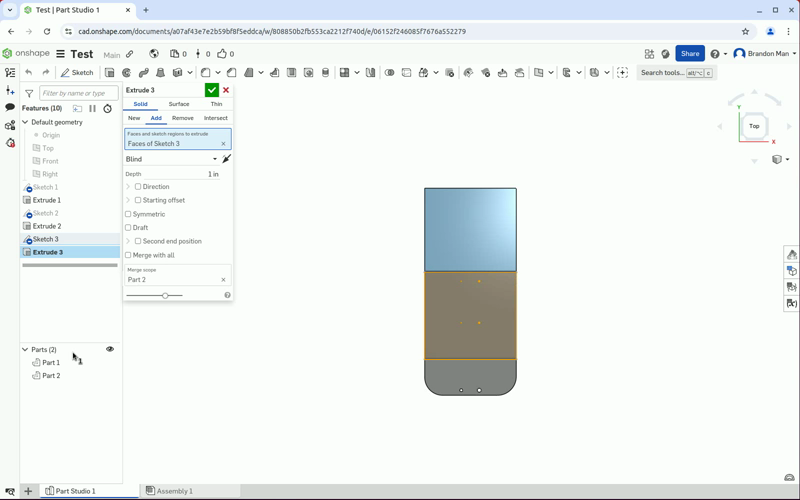
mouse_move(143, 106)
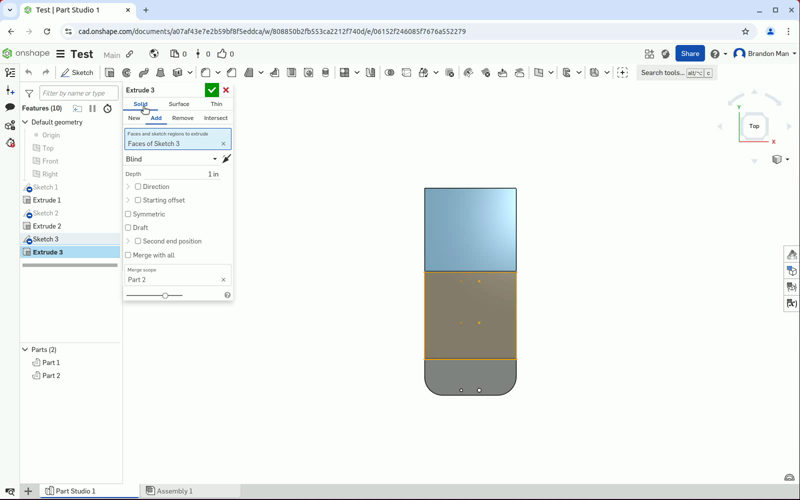
click(143, 106)
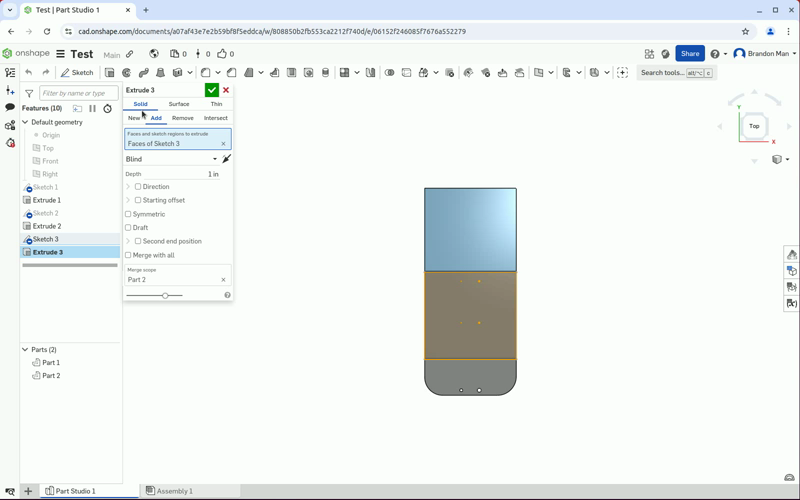
mouse_move(137, 120)
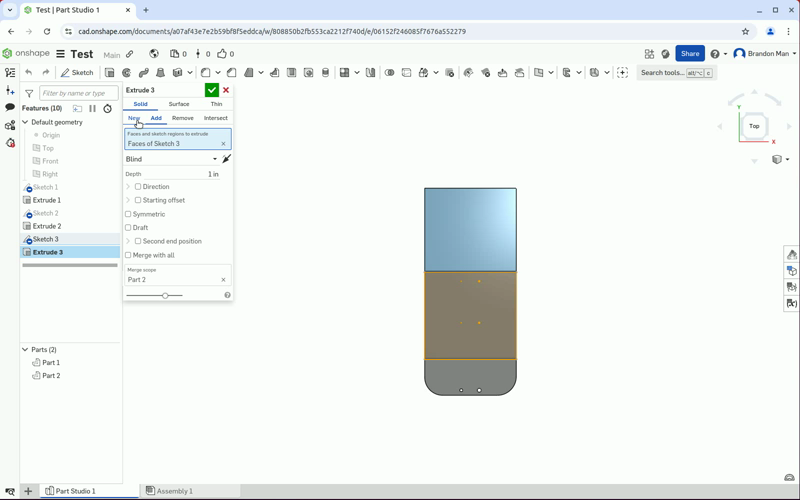
click(137, 120)
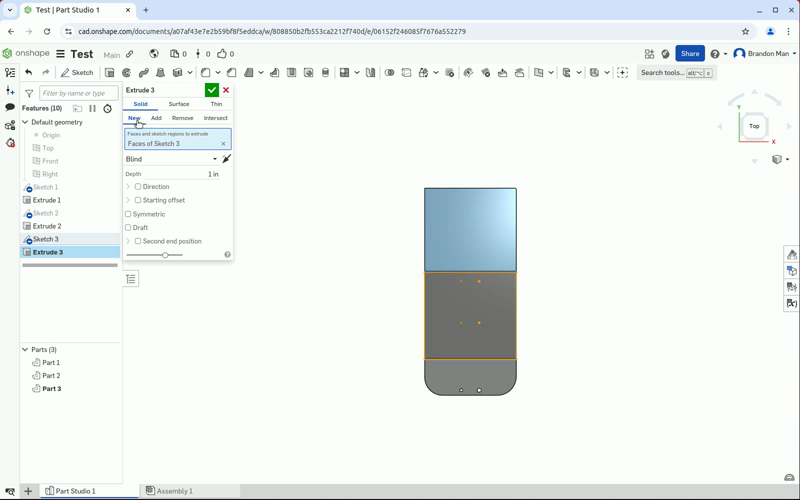
key(tab, 4)
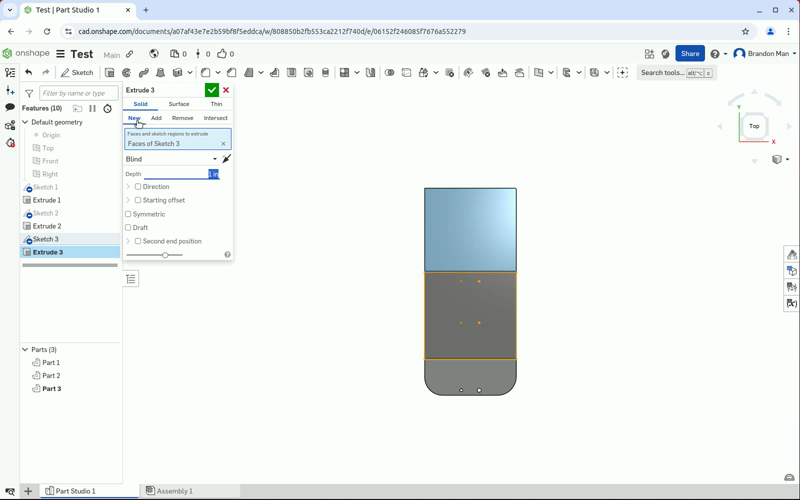
text(0.963)
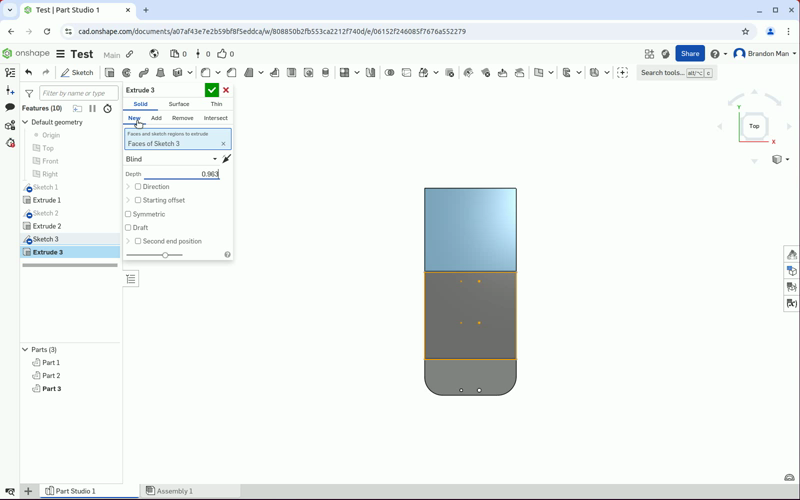
key(enter)
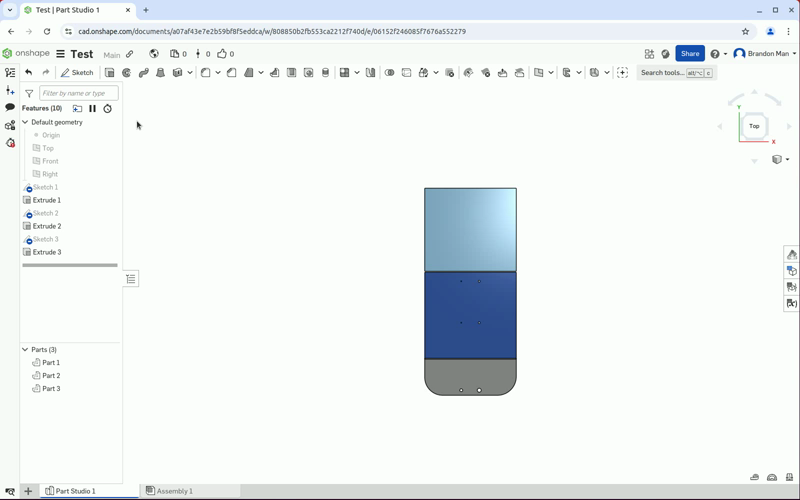
key(shift+h)
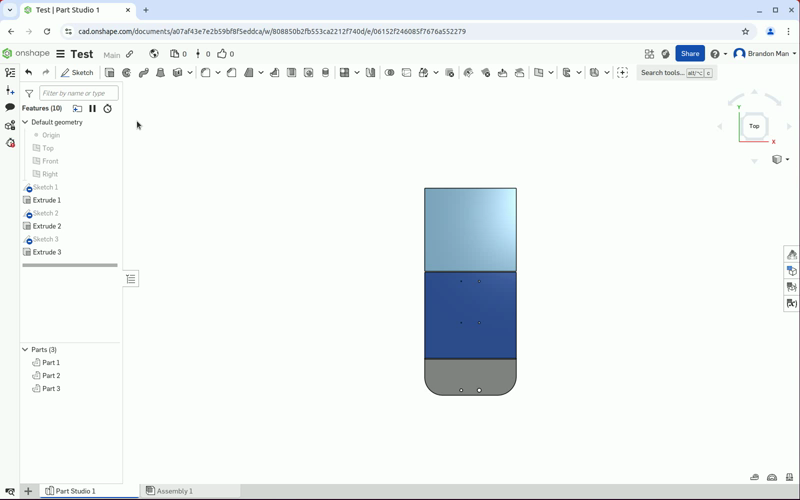
key(shift+h)
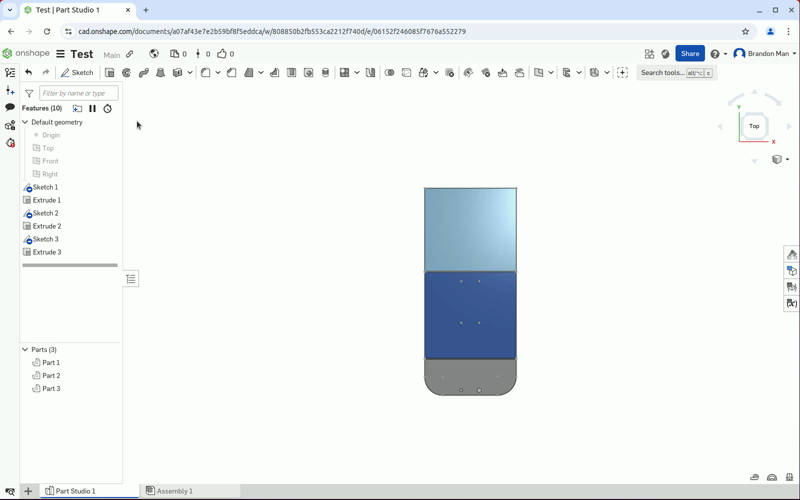
key(shift+7)
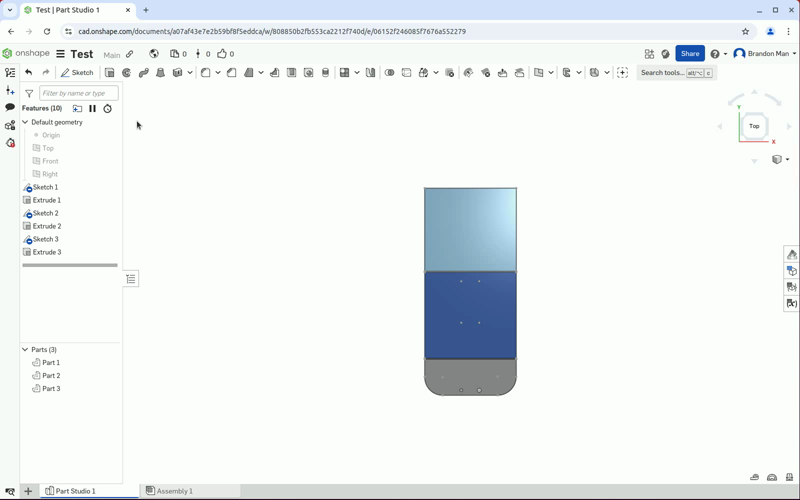
key(up, 3)
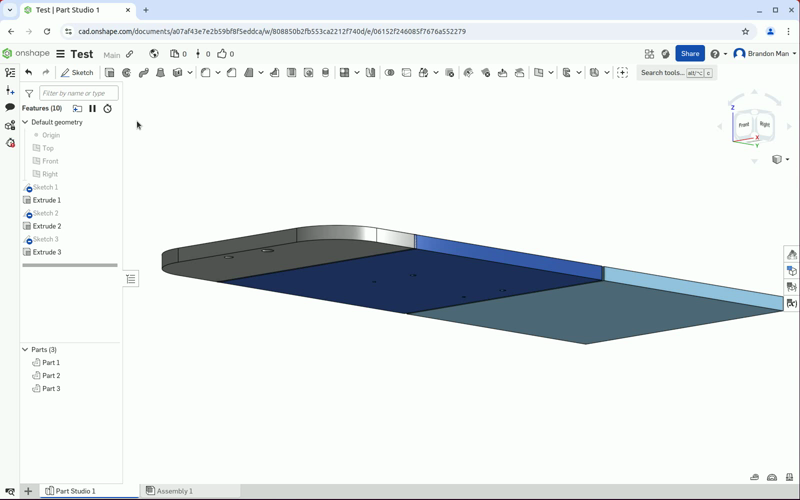
key(left, 3)
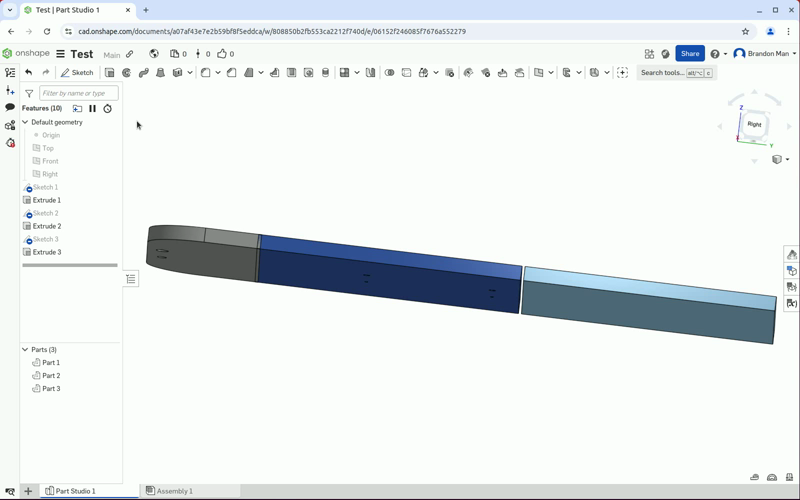
key(right, 3)
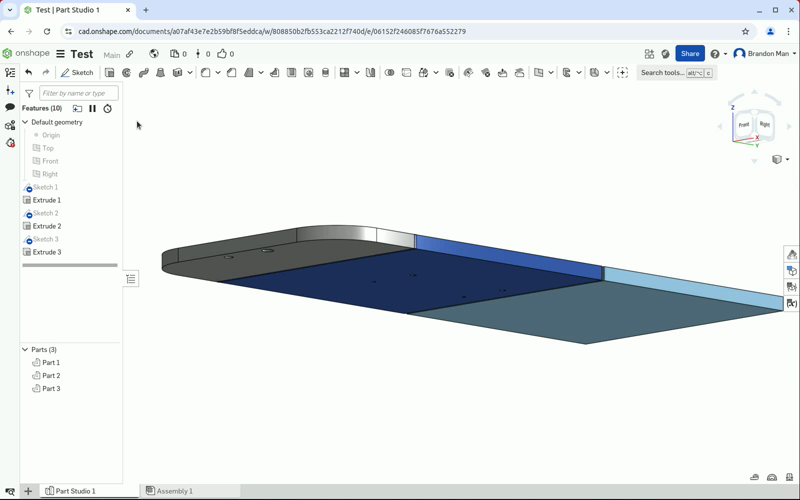
key(down, 3)
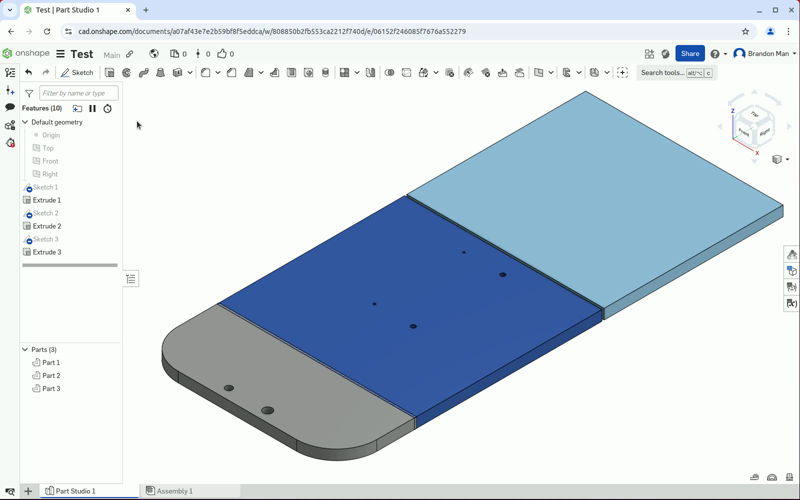
mouse_move(73, 189)
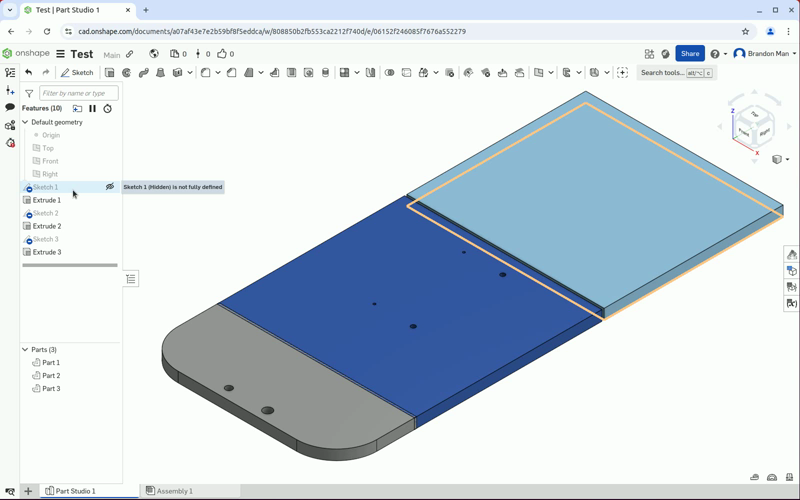
click(73, 189)